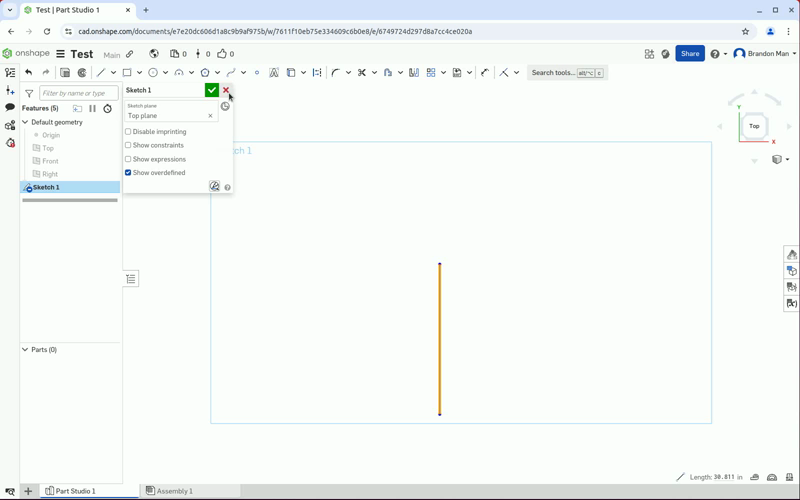
key(shift+h)
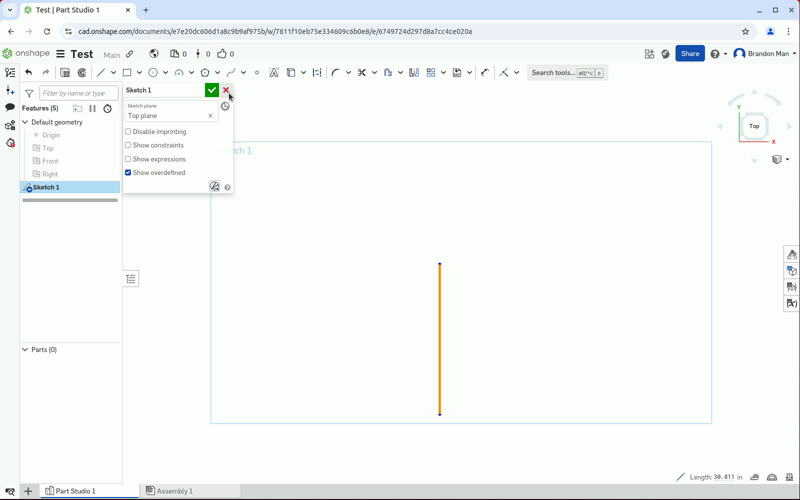
key(shift+s)
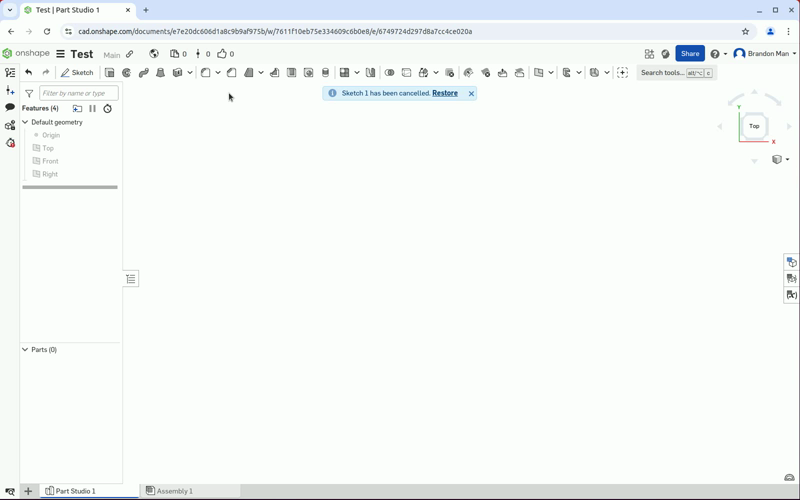
mouse_move(73, 150)
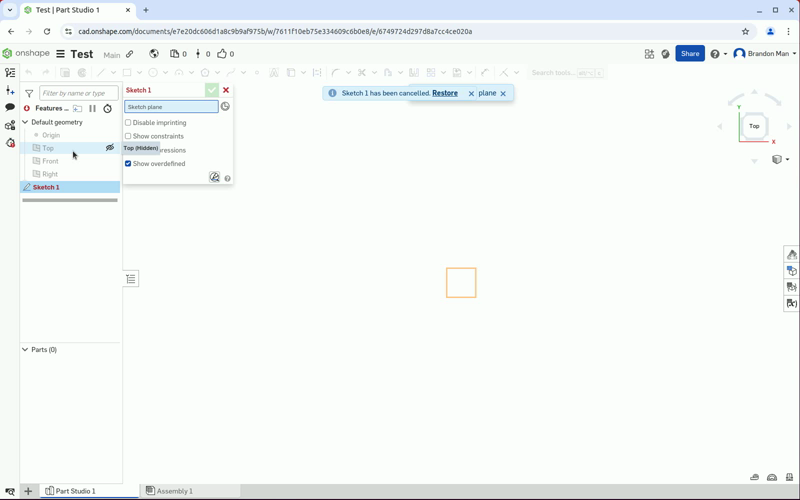
click(73, 150)
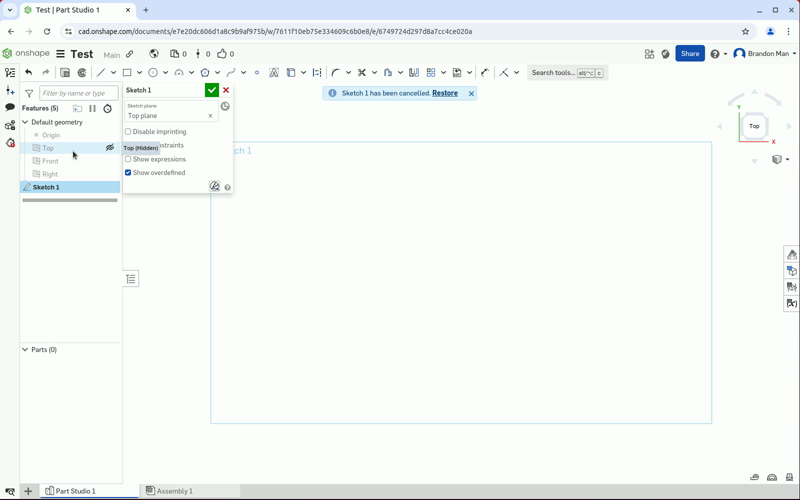
mouse_move(73, 352)
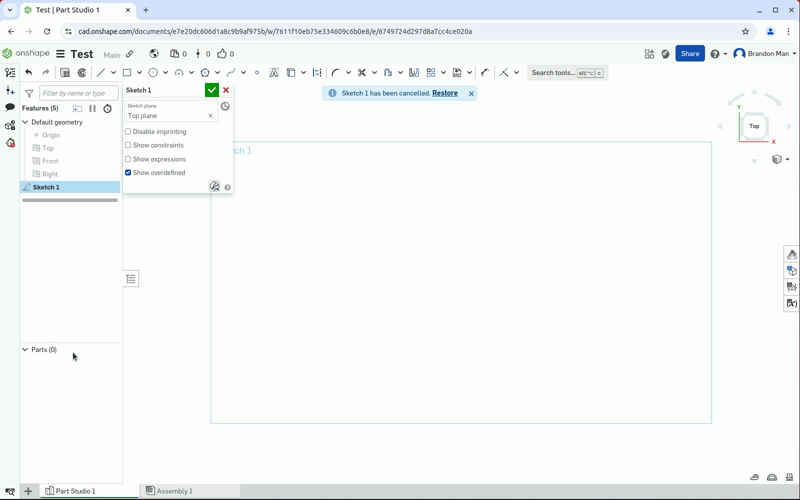
key(y)
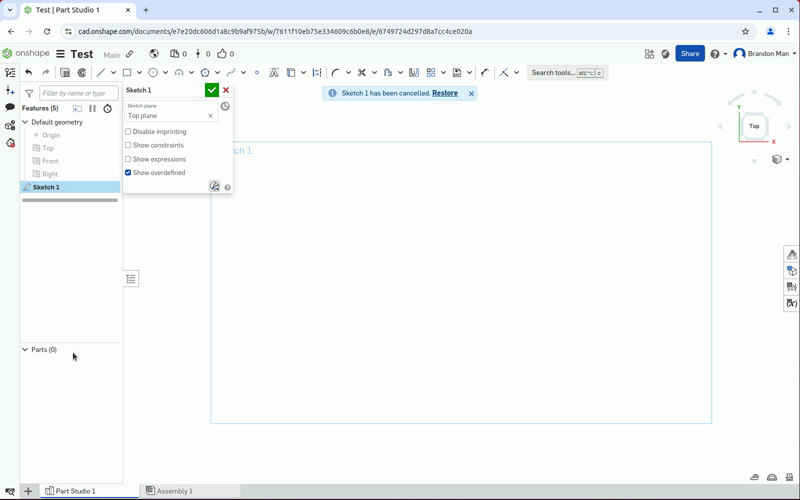
key(l)
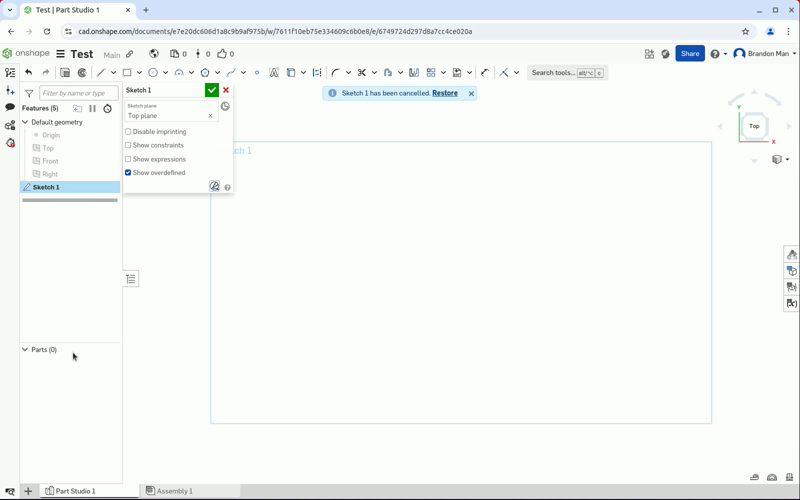
key_down(shift)
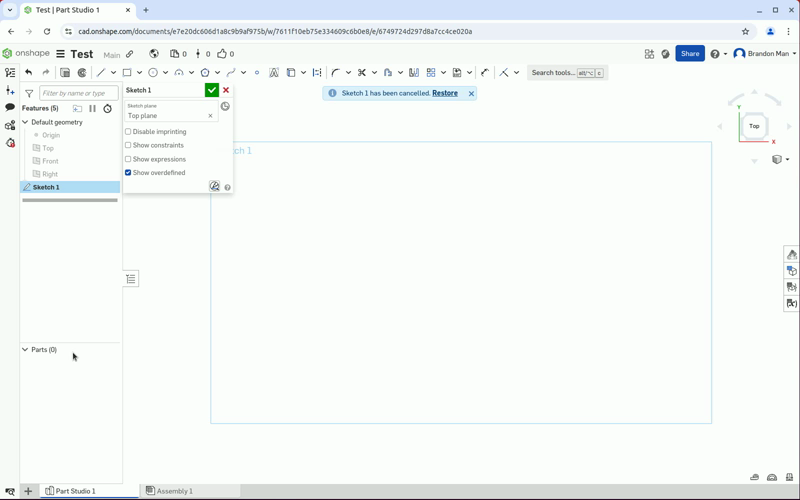
mouse_move(348, 236)
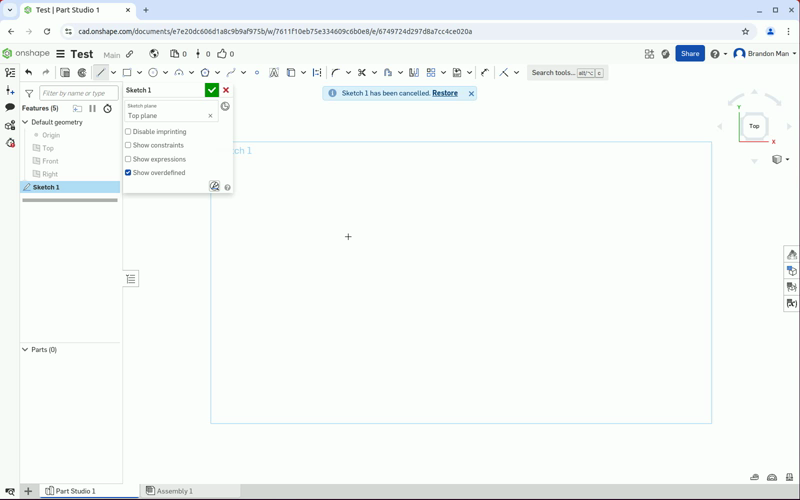
click(348, 236)
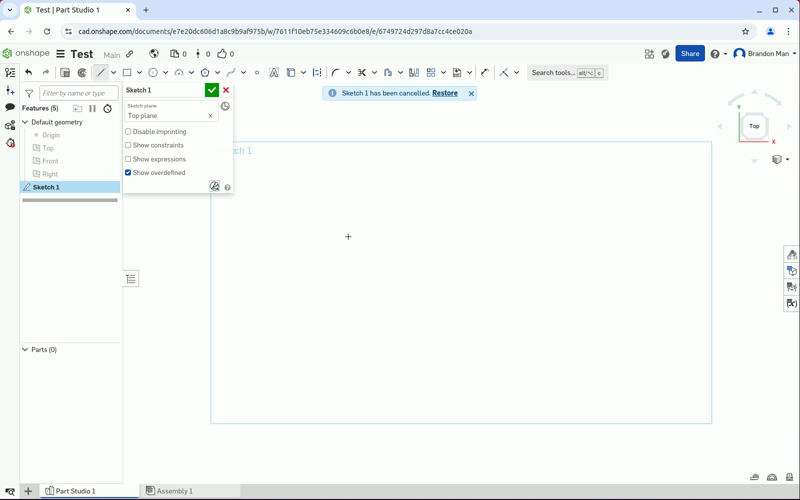
key_up(shift)
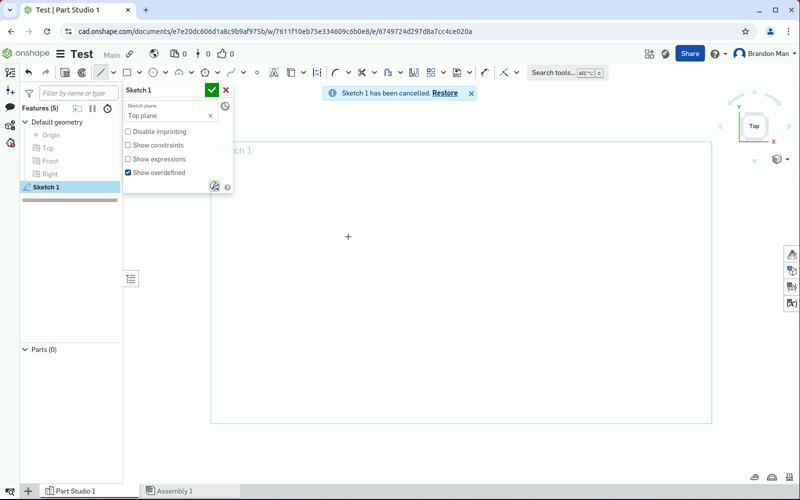
key_down(shift)
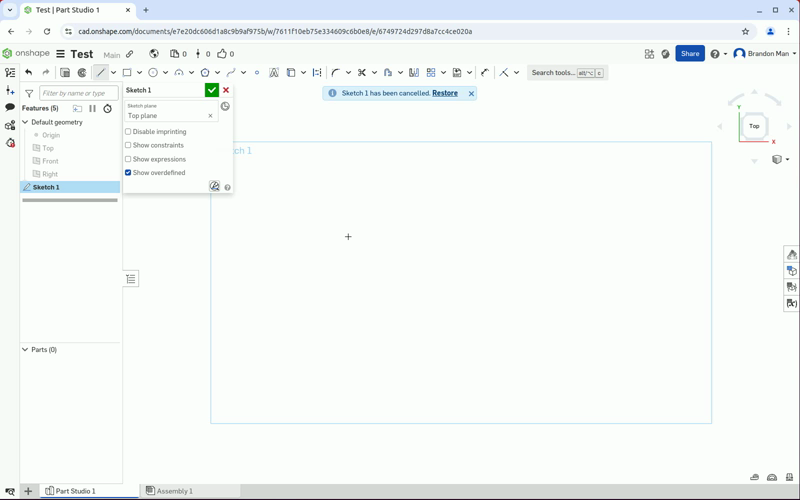
mouse_move(378, 236)
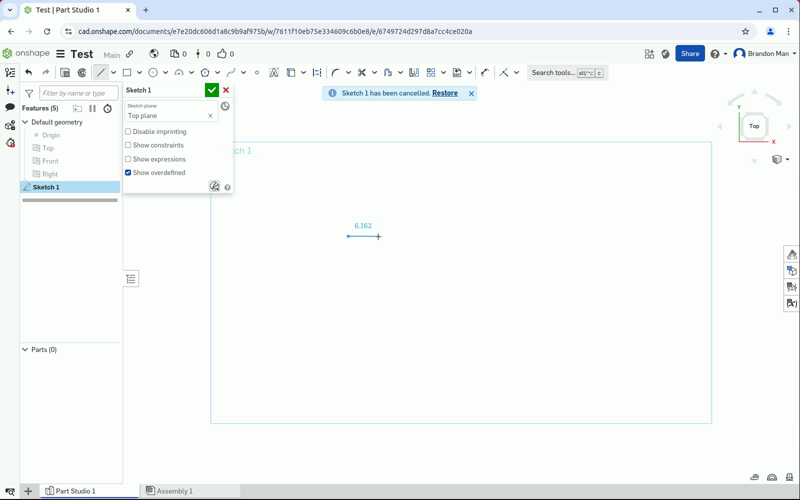
mouse_move(382, 236)
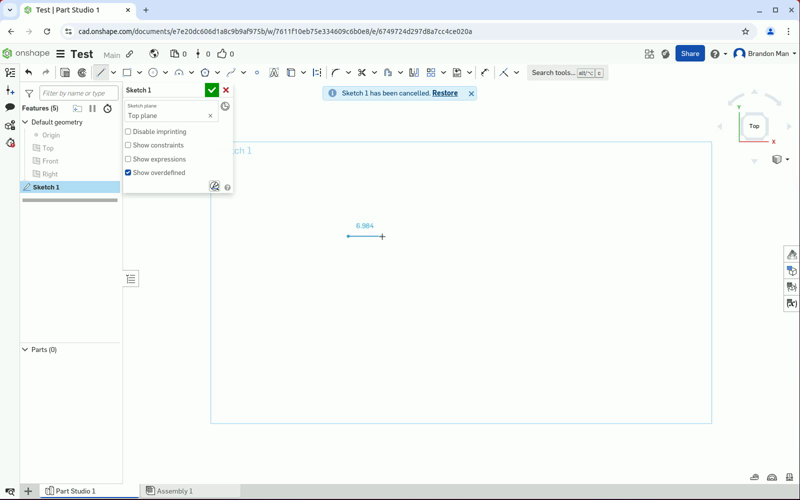
click(382, 236)
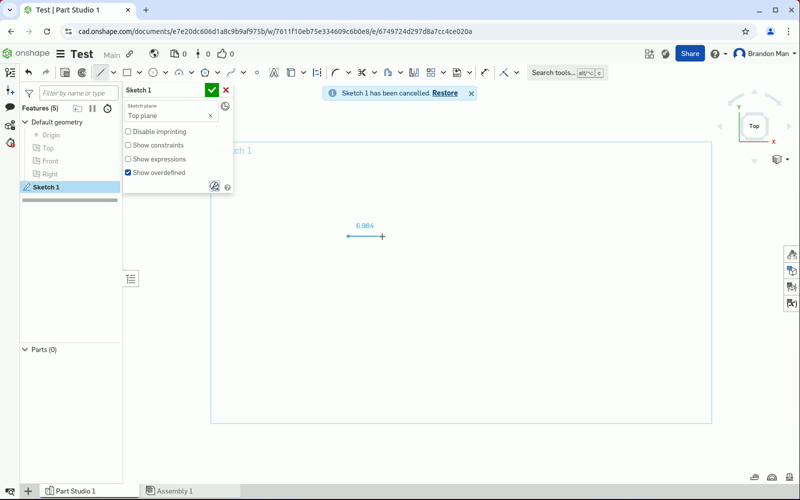
key_up(shift)
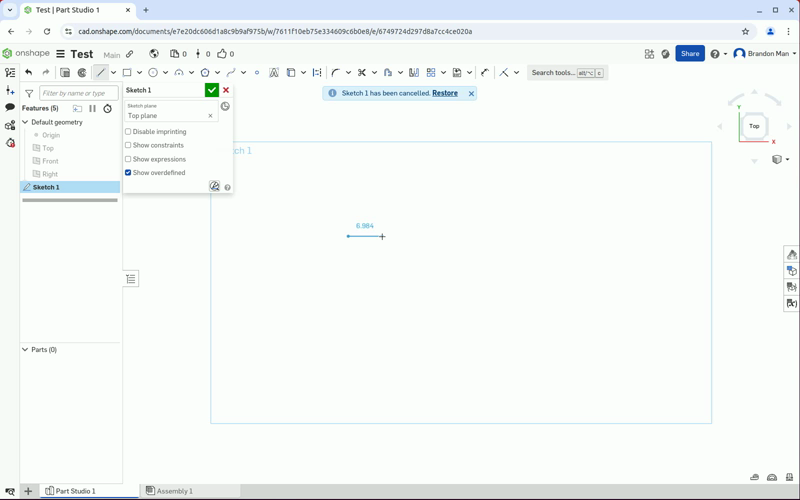
key_down(shift)
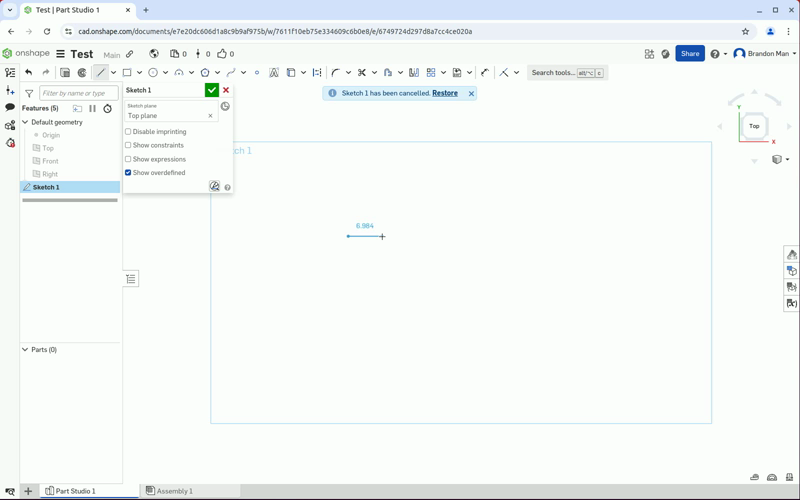
mouse_move(412, 236)
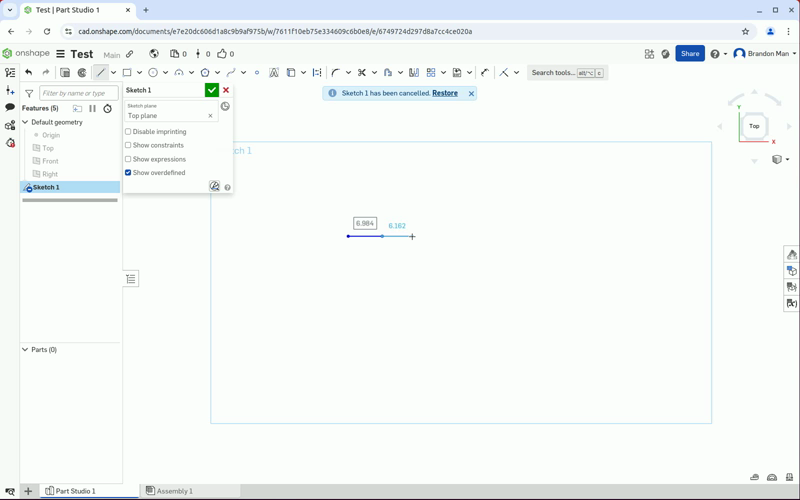
mouse_move(403, 248)
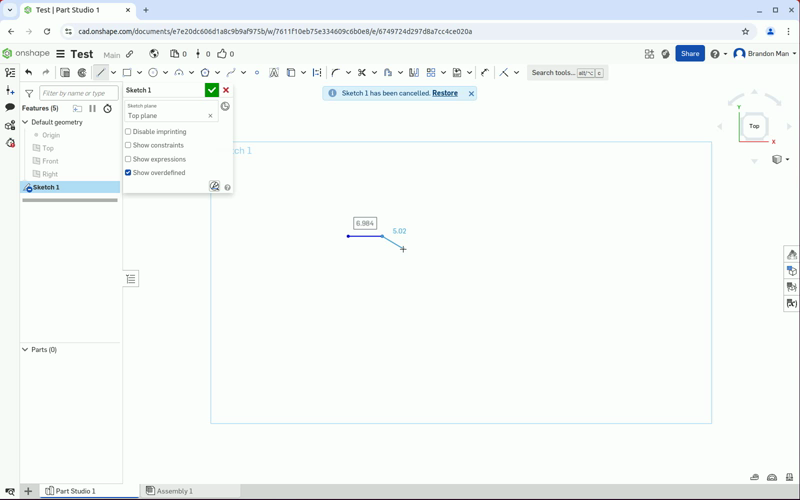
click(403, 248)
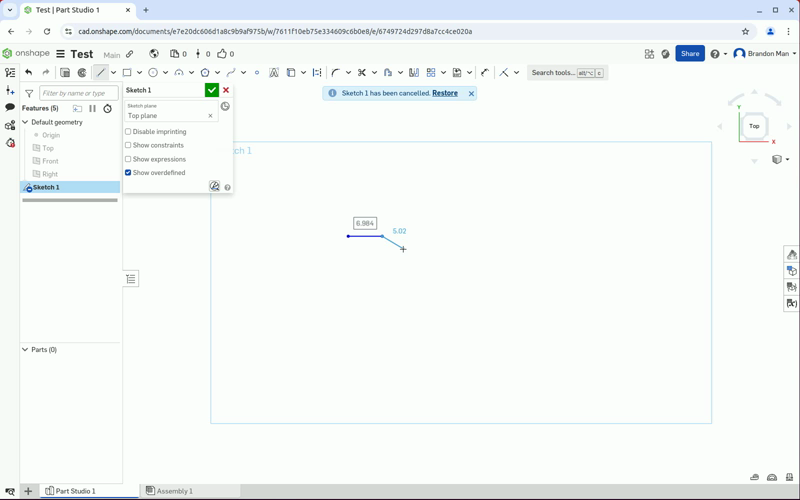
key_up(shift)
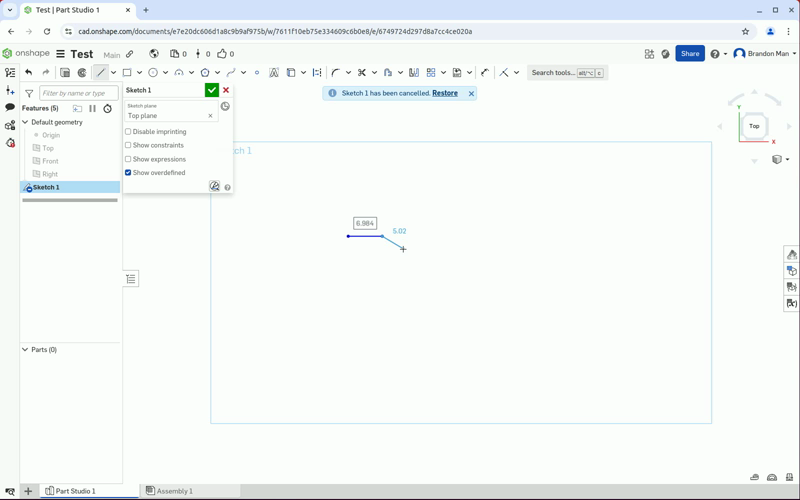
key_down(shift)
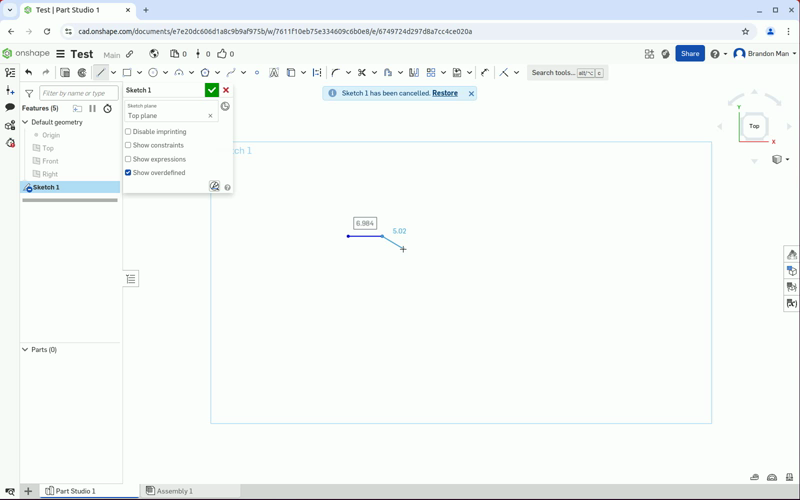
mouse_move(433, 248)
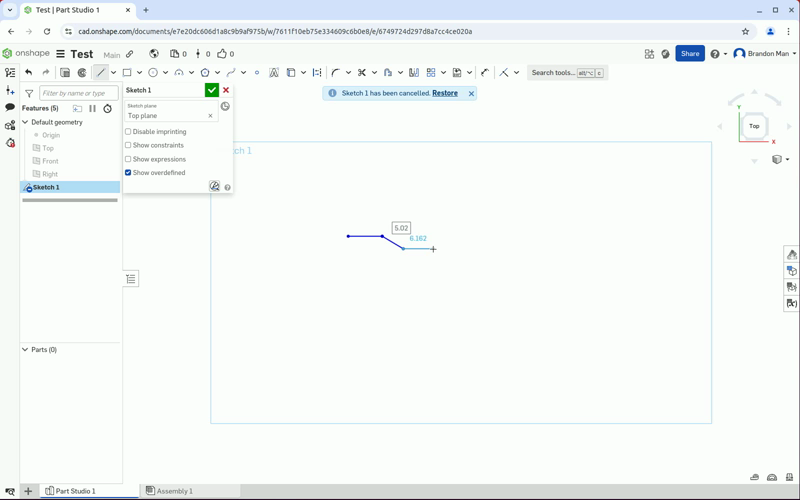
mouse_move(444, 248)
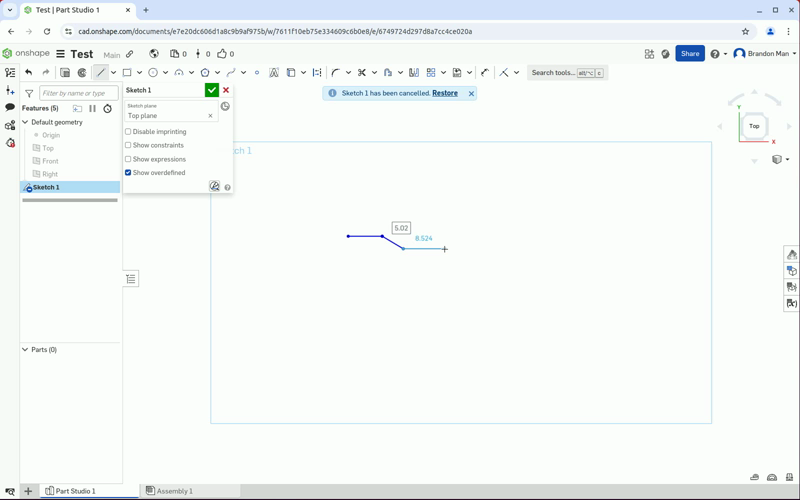
click(444, 248)
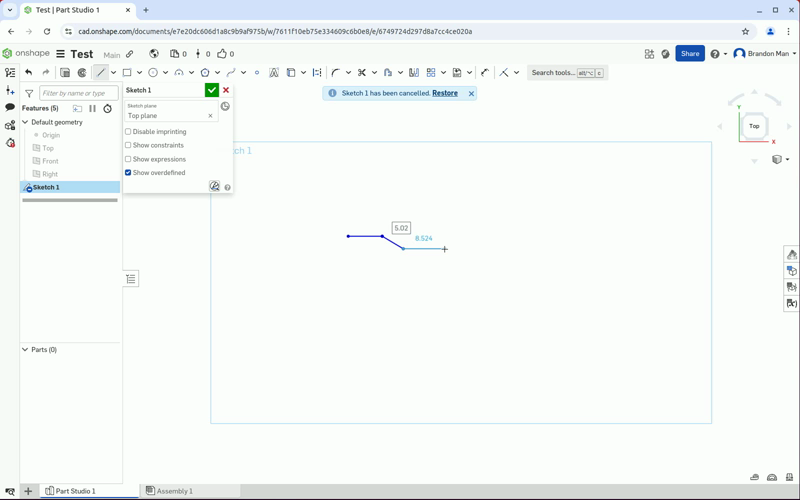
key_up(shift)
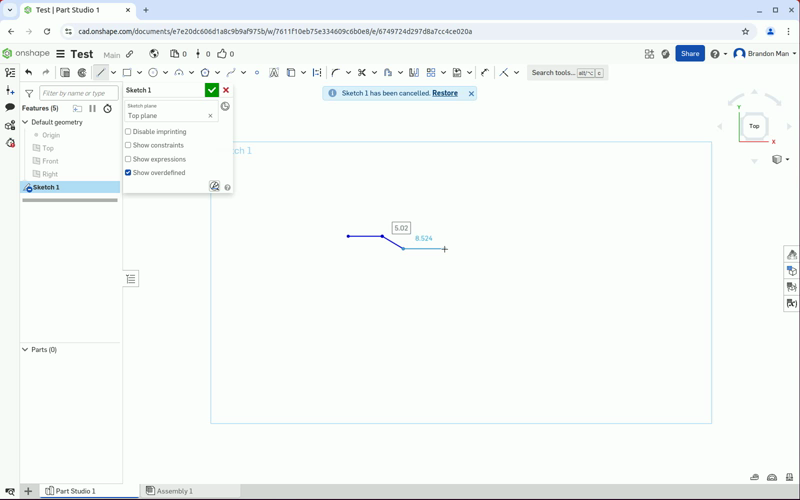
key(esc)
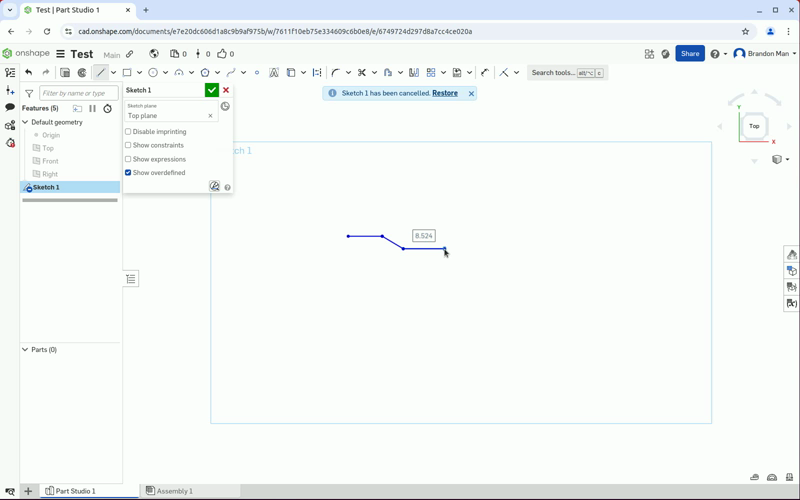
key(a)
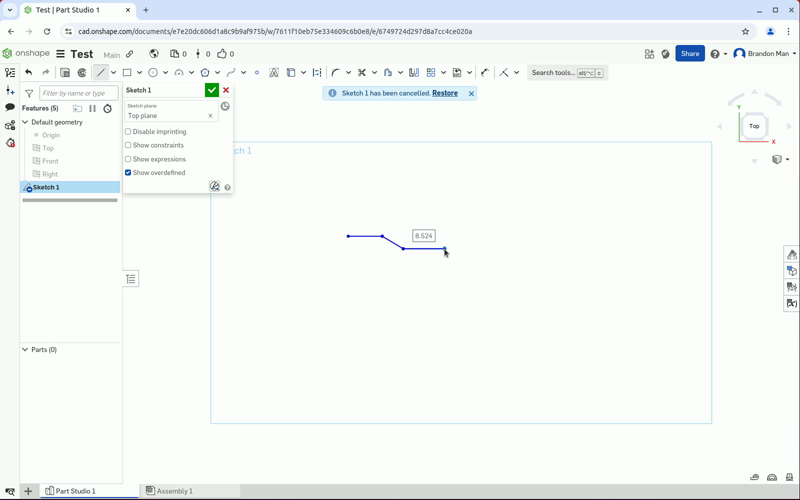
mouse_move(444, 248)
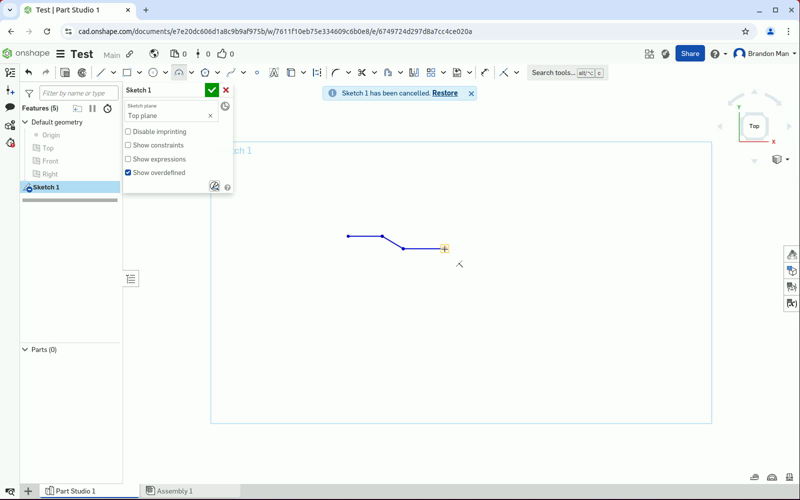
click(444, 248)
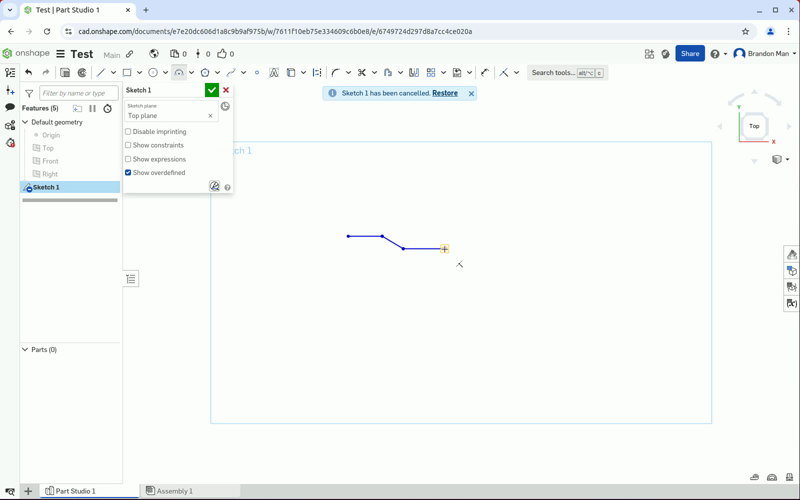
key_down(shift)
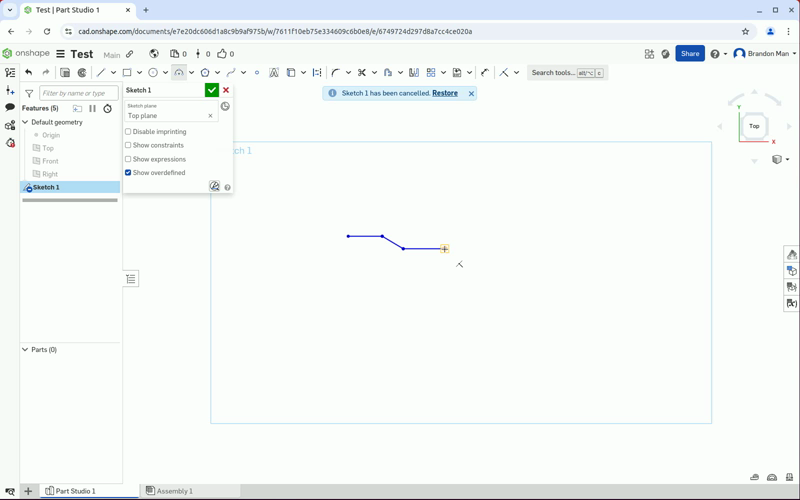
mouse_move(473, 277)
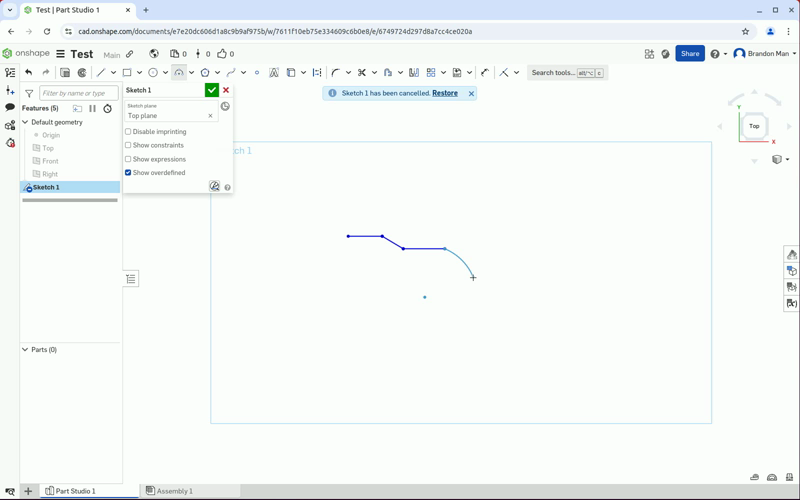
click(473, 277)
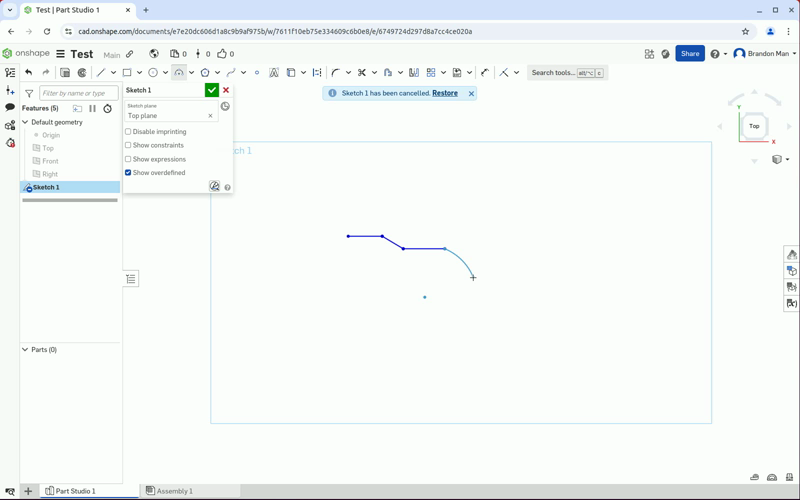
mouse_move(463, 258)
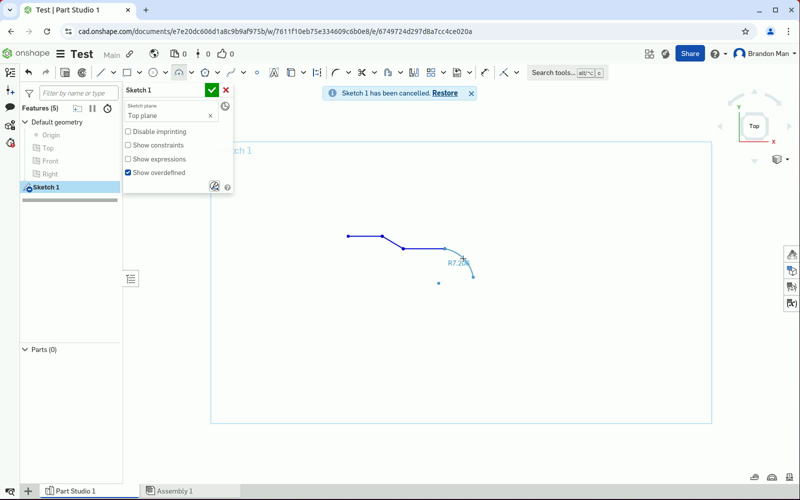
click(463, 258)
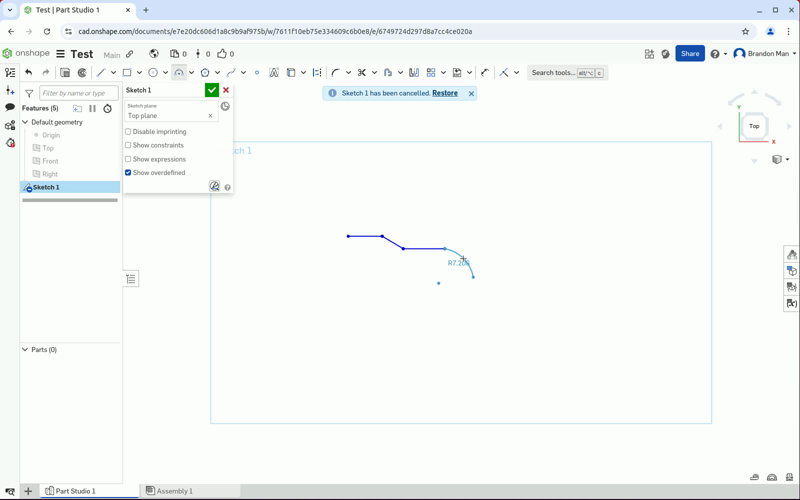
key_up(shift)
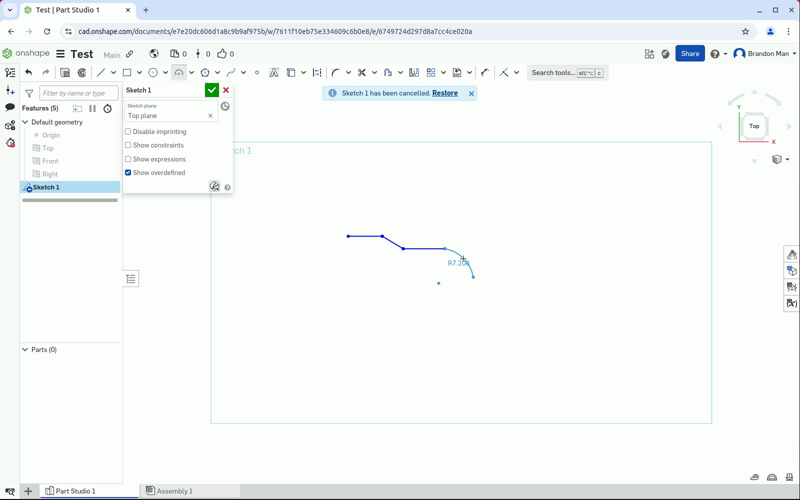
key(esc)
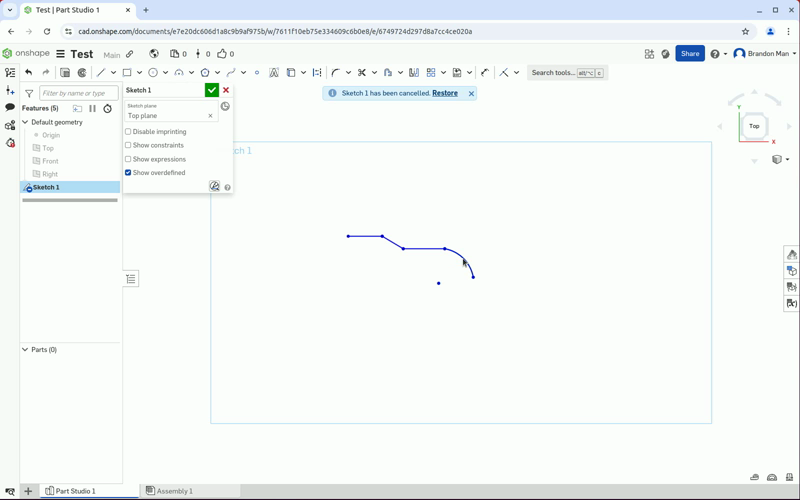
key(l)
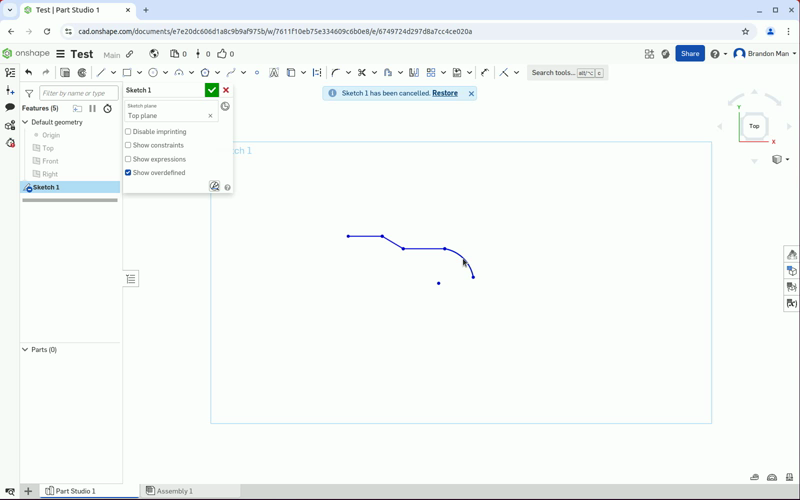
mouse_move(473, 277)
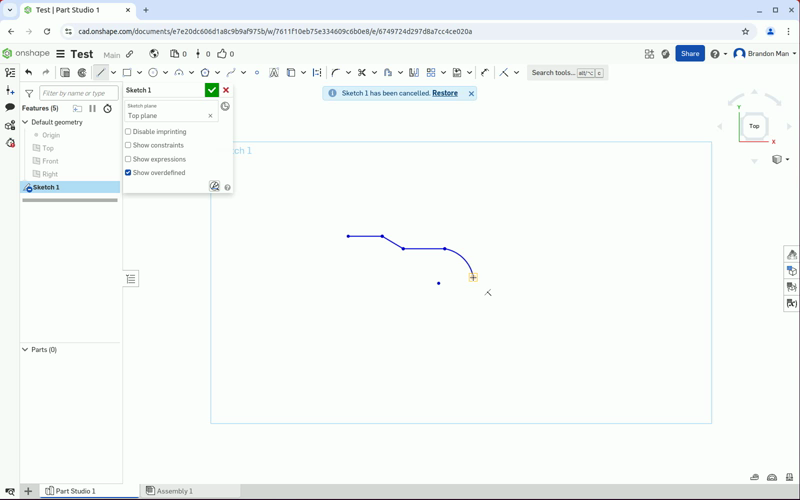
click(473, 277)
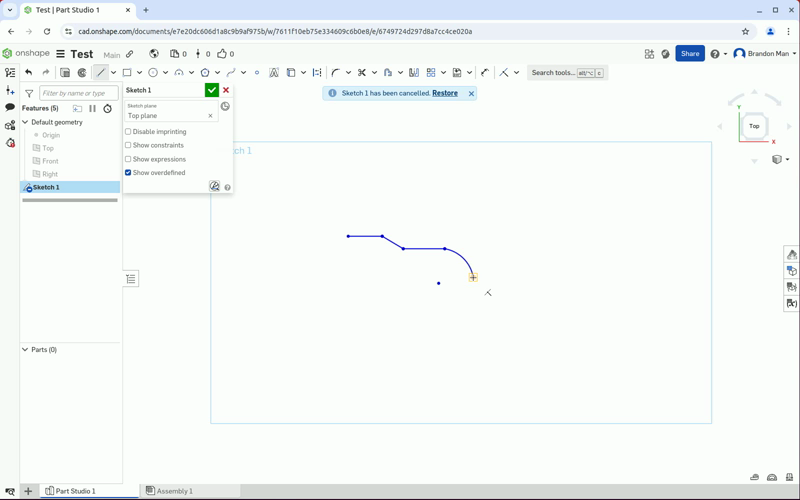
key_down(shift)
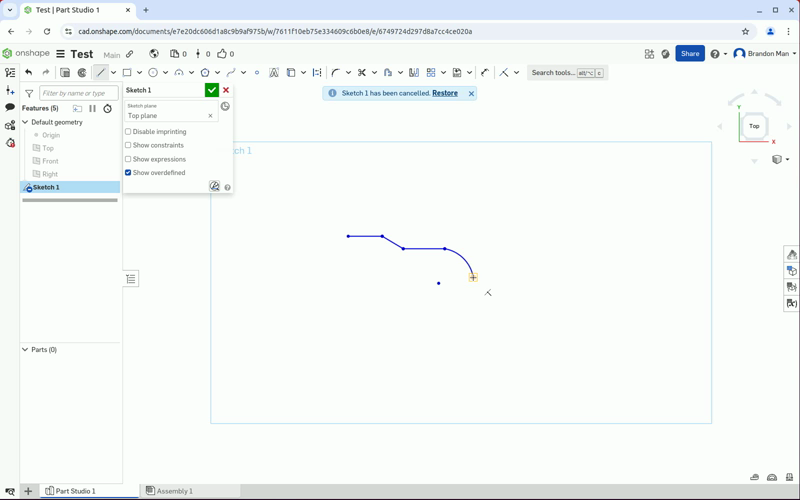
mouse_move(485, 342)
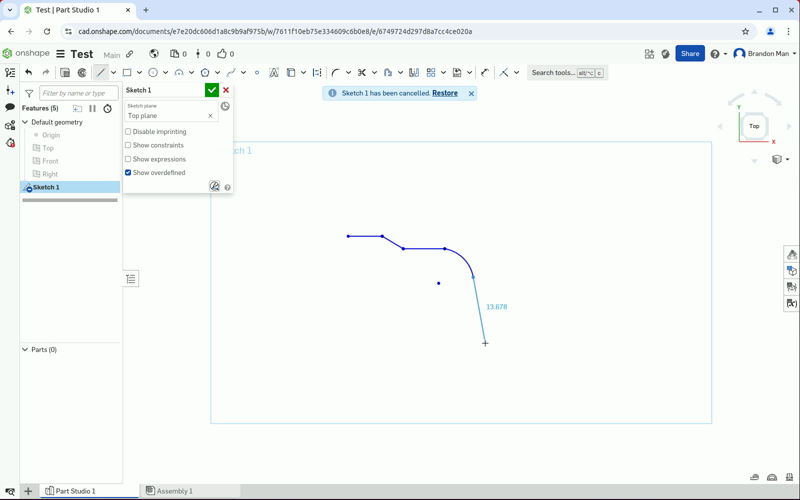
click(485, 342)
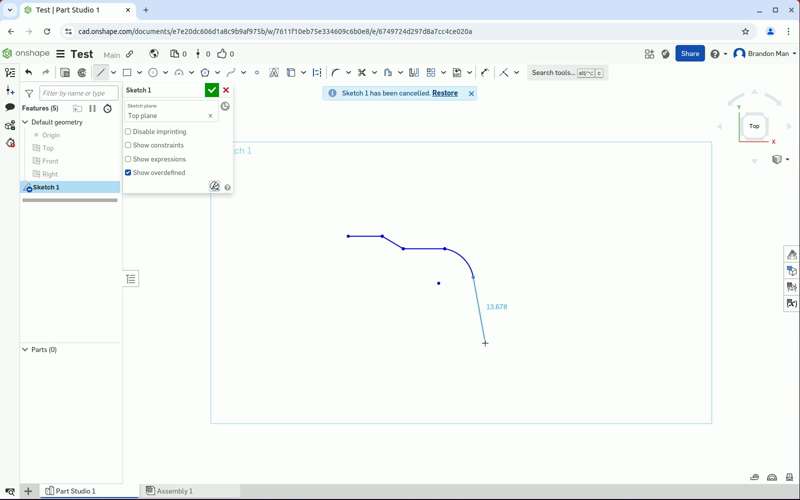
key_up(shift)
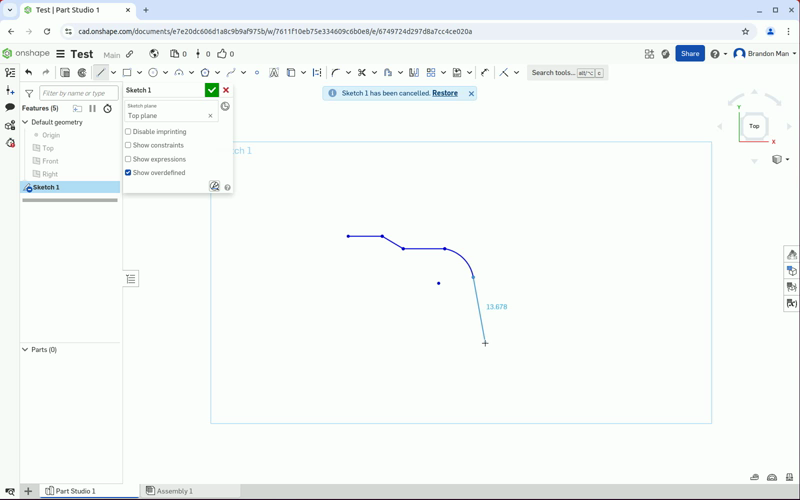
key_down(shift)
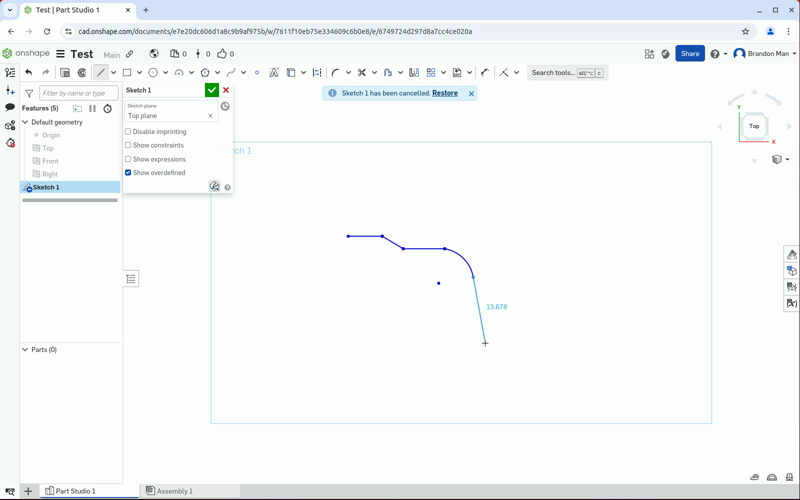
mouse_move(515, 342)
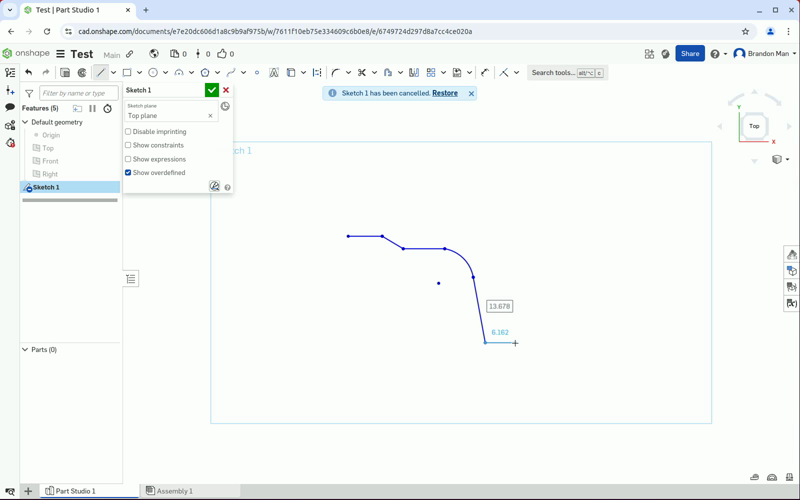
mouse_move(517, 336)
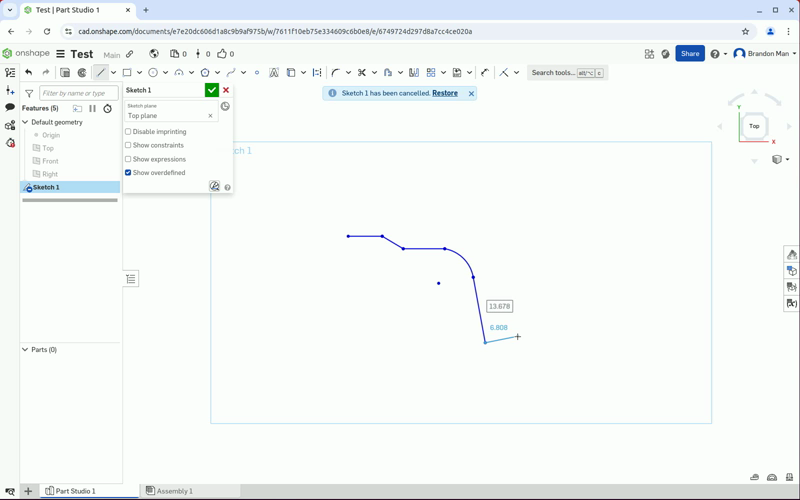
click(517, 336)
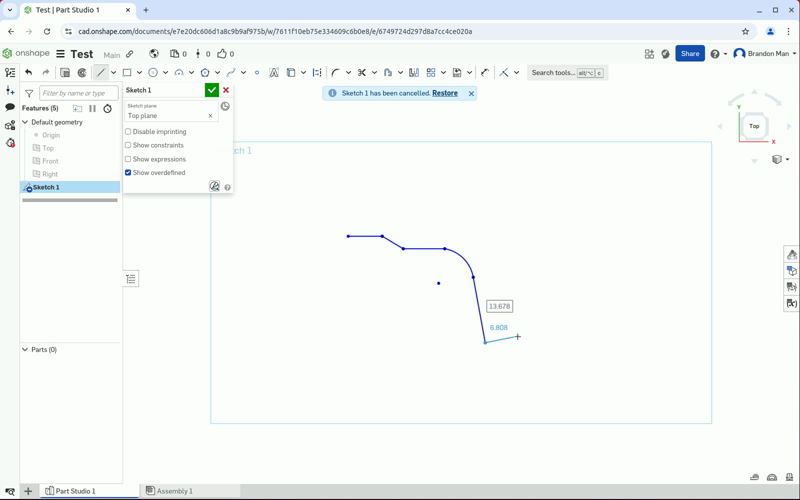
key_up(shift)
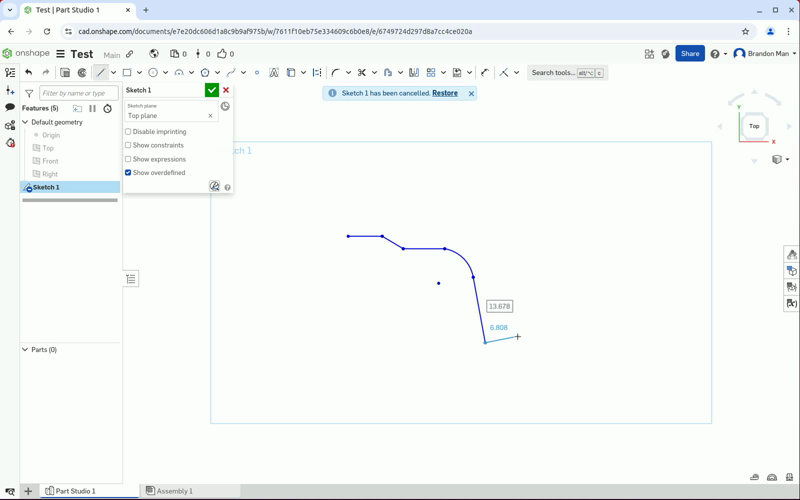
key_down(shift)
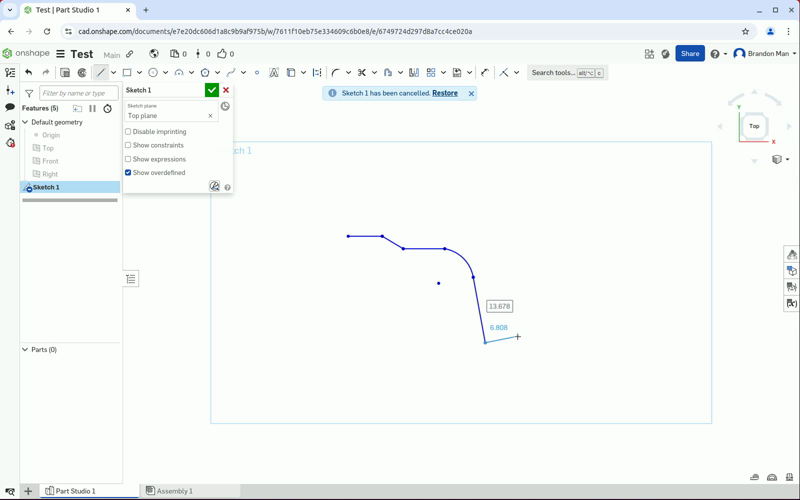
mouse_move(505, 262)
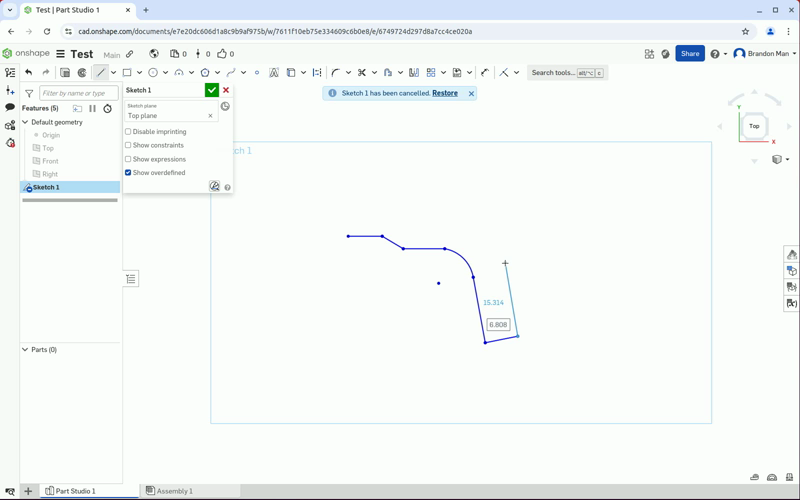
click(505, 262)
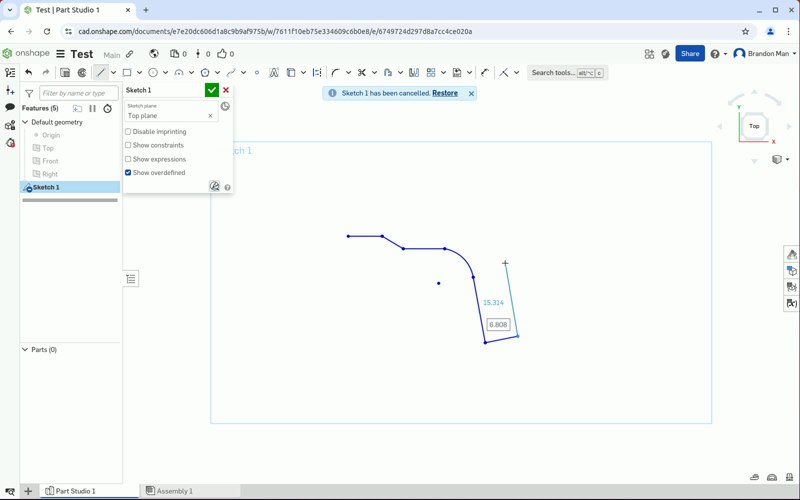
key_up(shift)
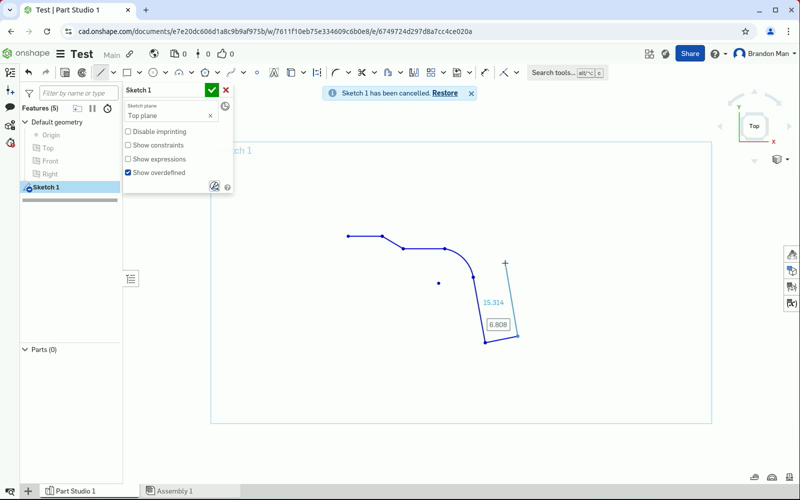
key(esc)
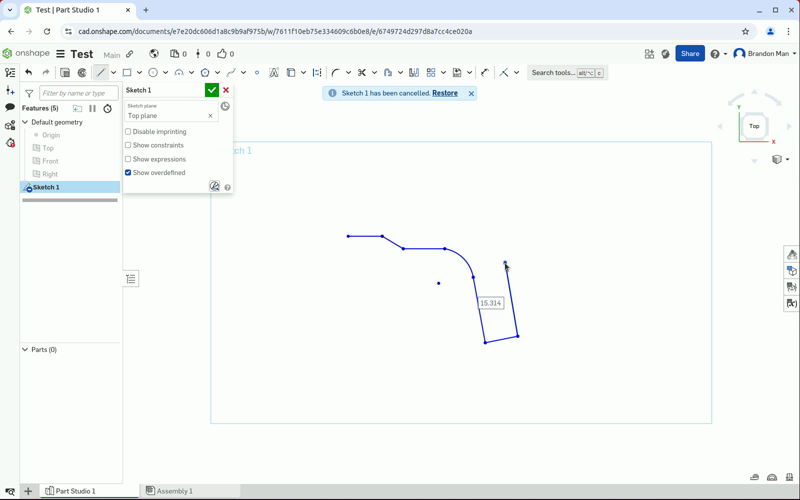
key(a)
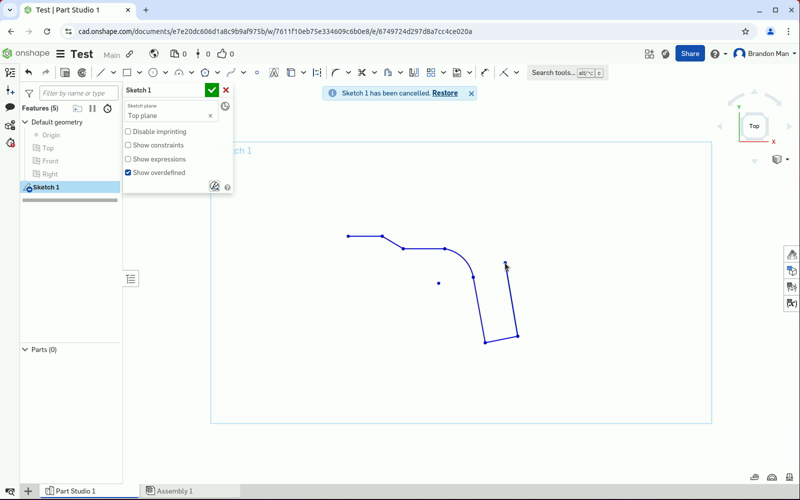
mouse_move(505, 262)
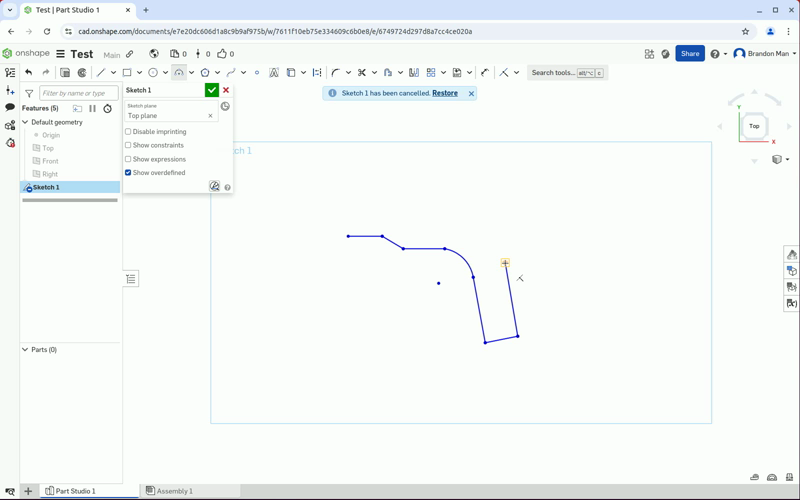
click(505, 262)
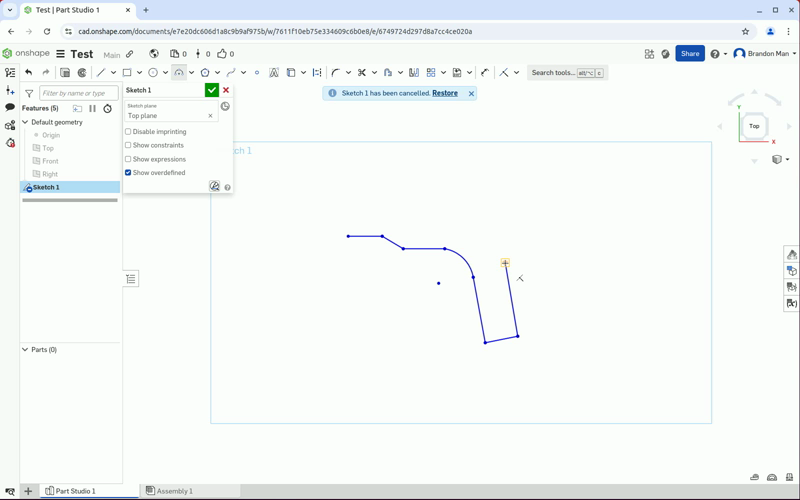
key_down(shift)
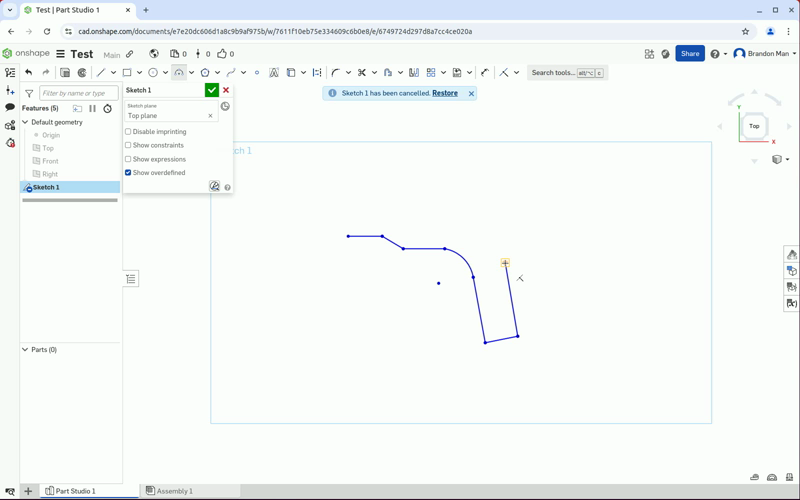
mouse_move(444, 211)
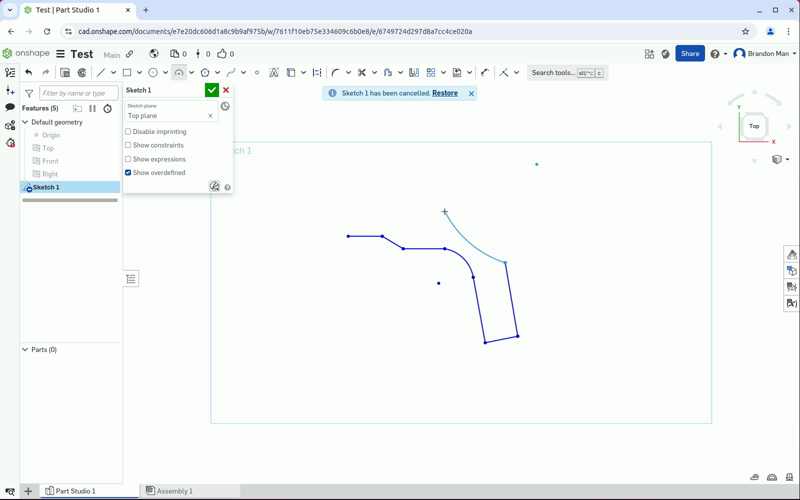
click(444, 211)
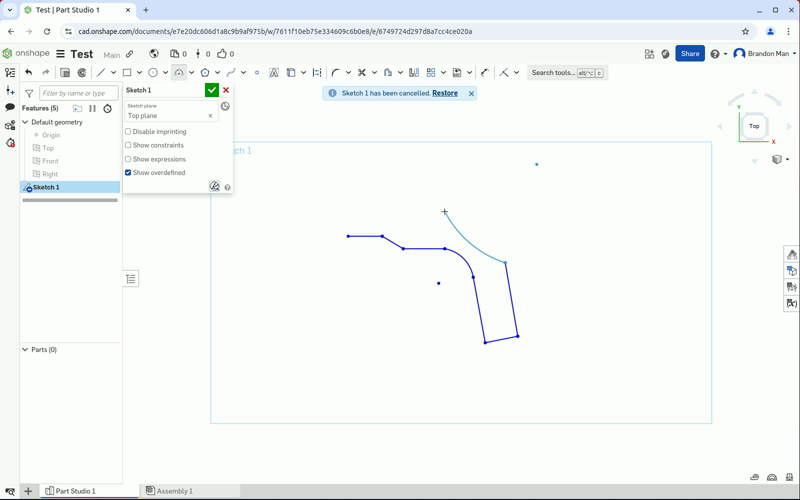
mouse_move(484, 225)
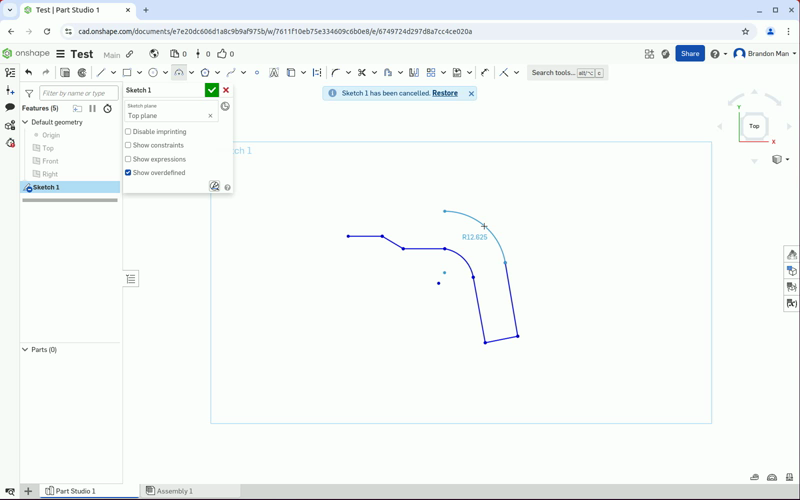
click(484, 225)
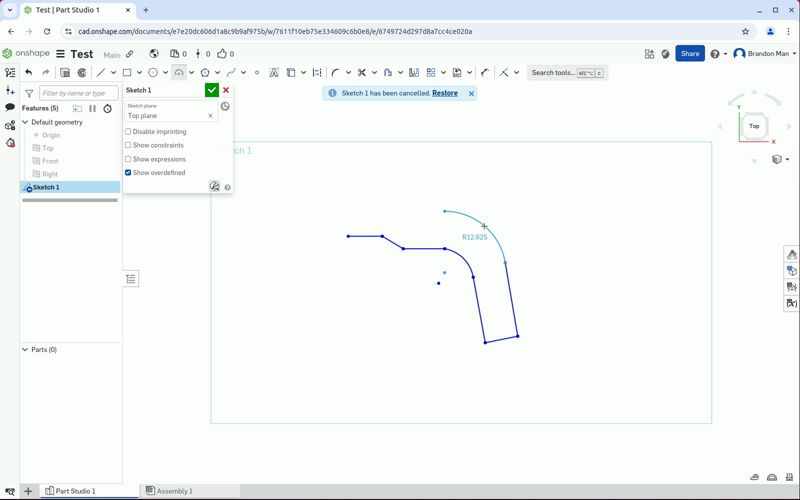
key_up(shift)
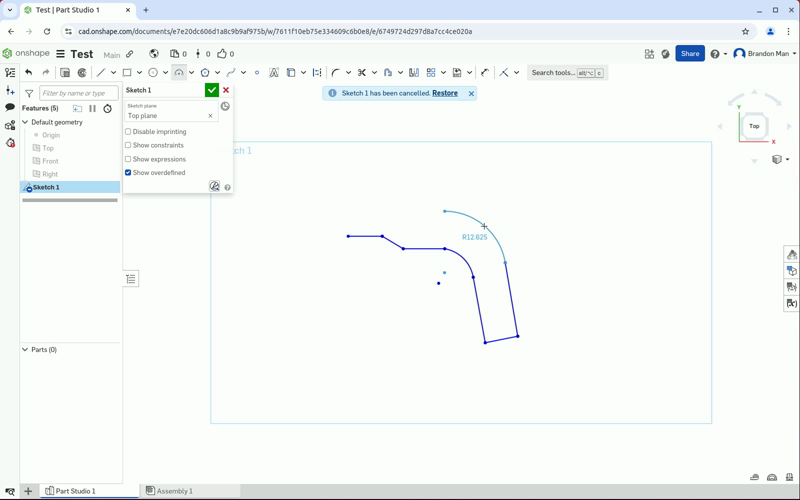
key(esc)
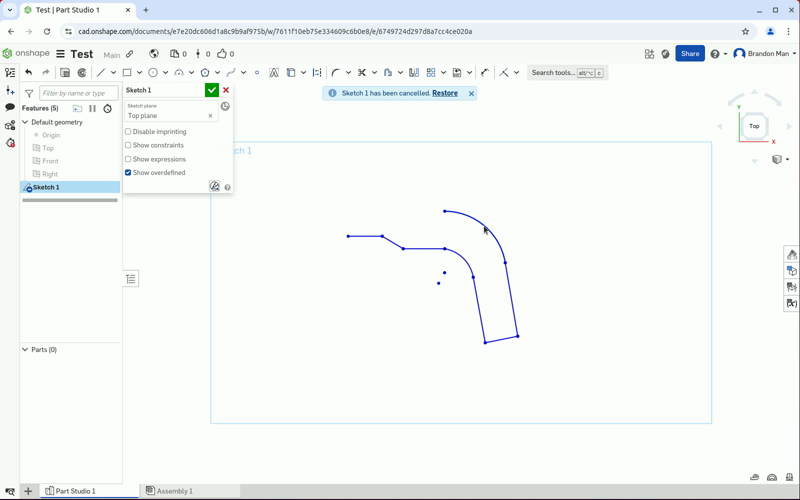
key(l)
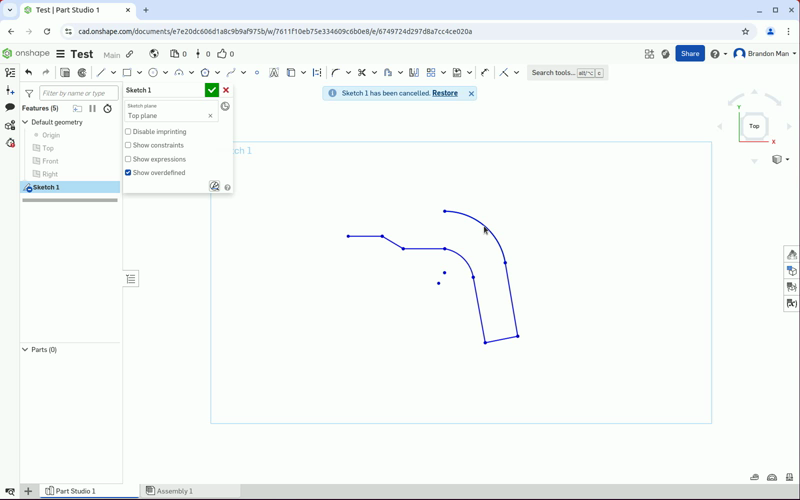
mouse_move(444, 211)
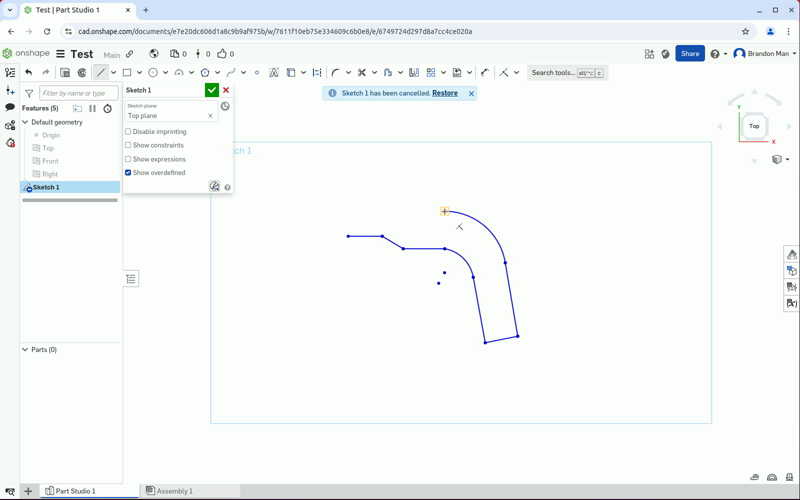
click(444, 211)
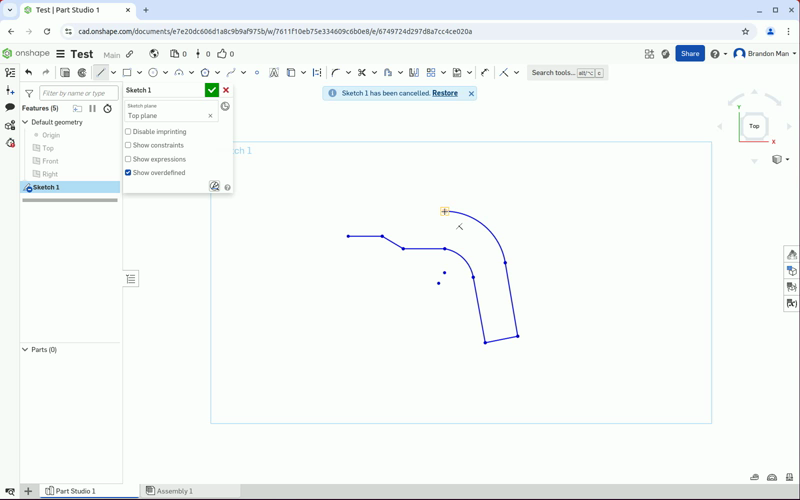
key_down(shift)
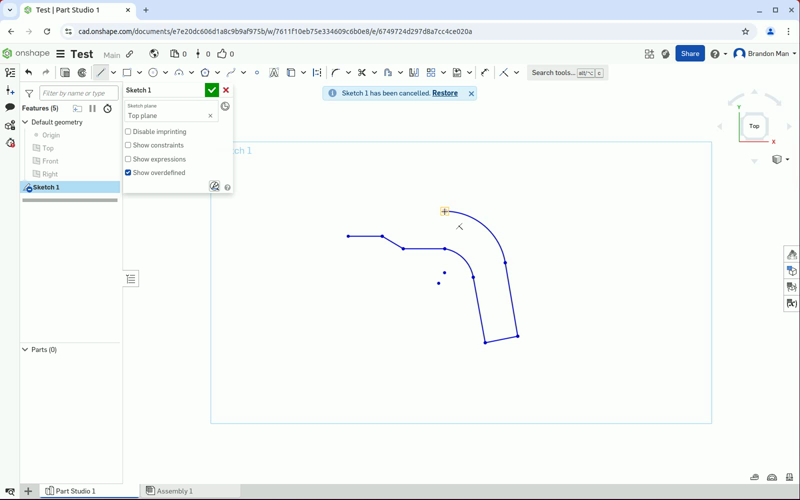
mouse_move(348, 211)
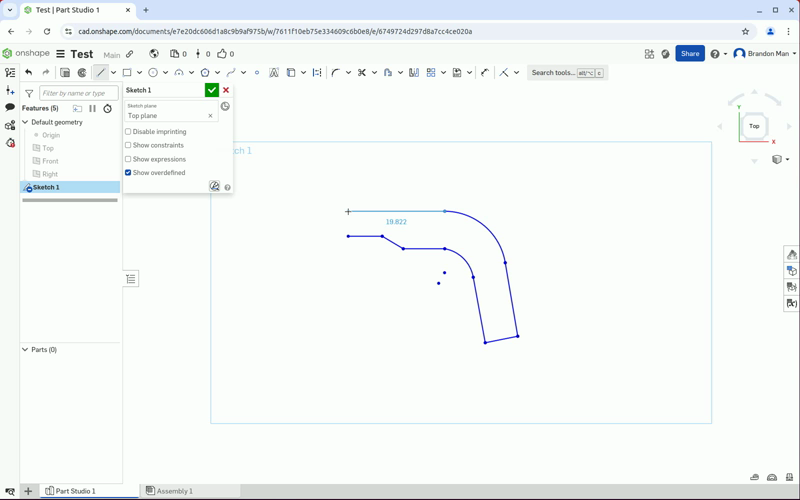
click(348, 211)
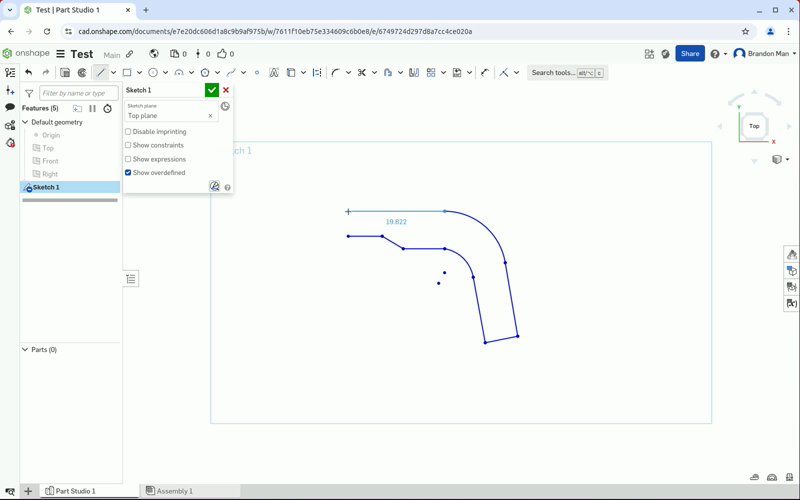
key_up(shift)
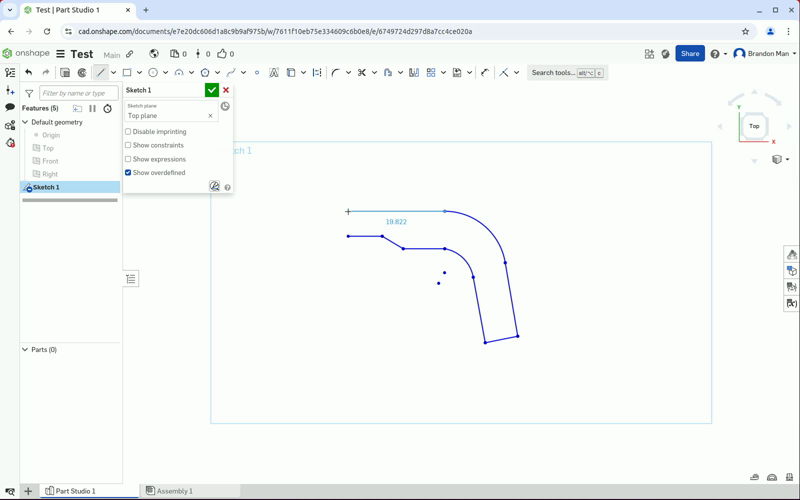
mouse_move(378, 211)
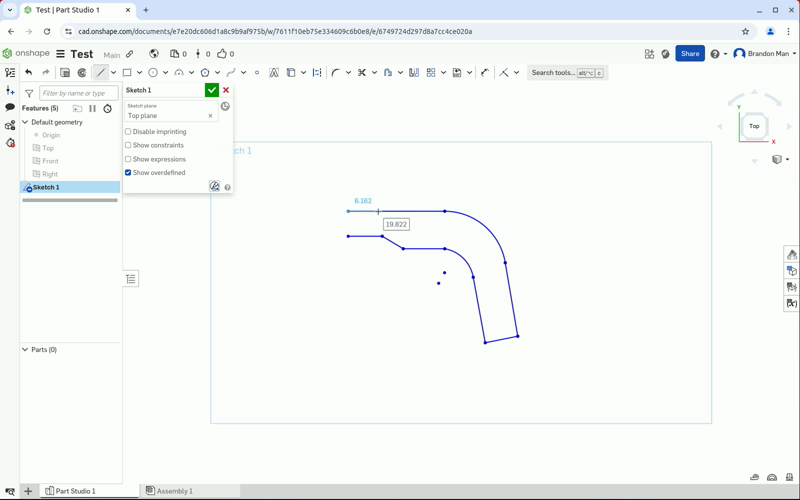
key_down(shift)
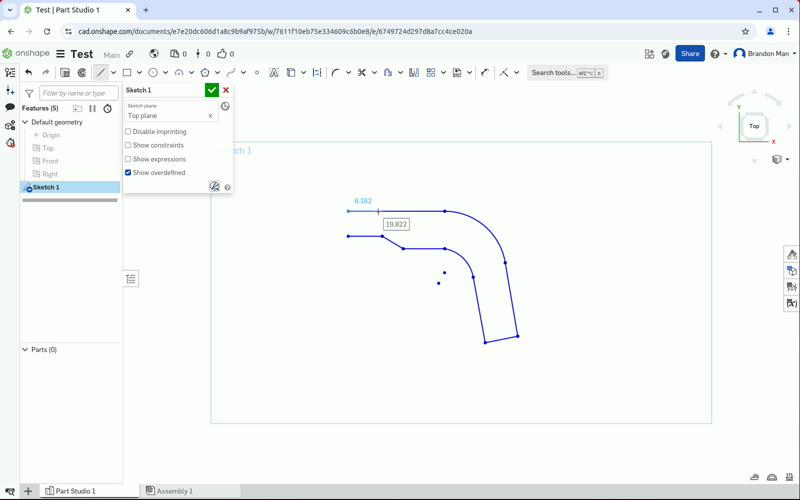
mouse_move(348, 236)
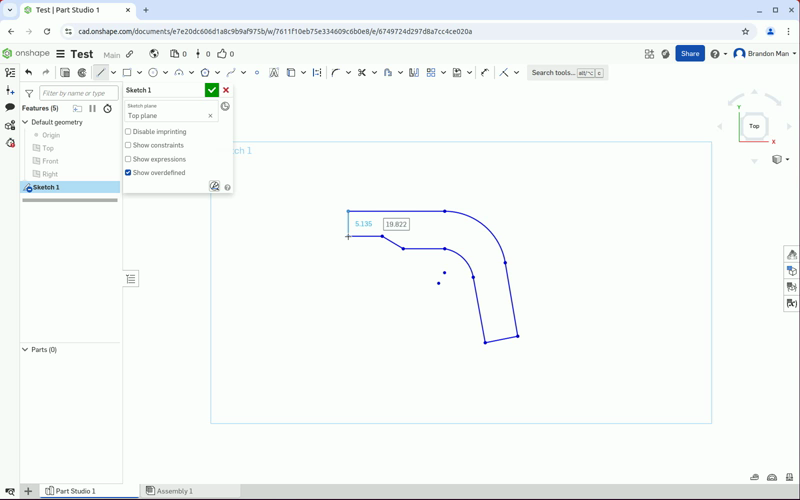
key_up(shift)
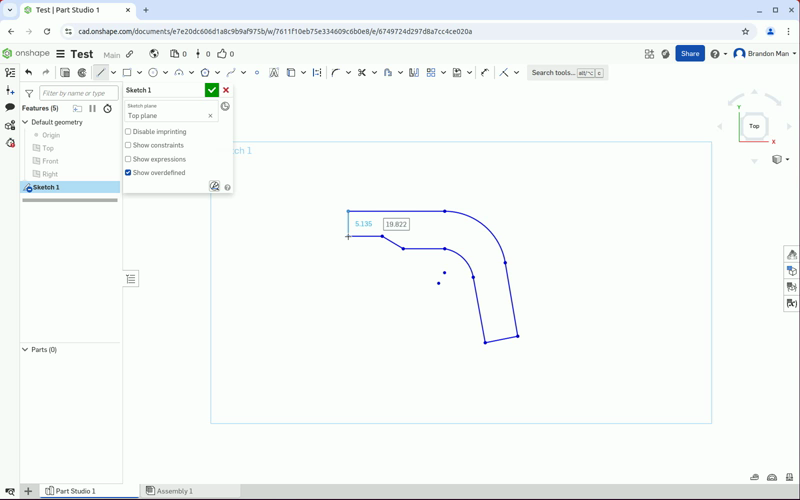
click(348, 236)
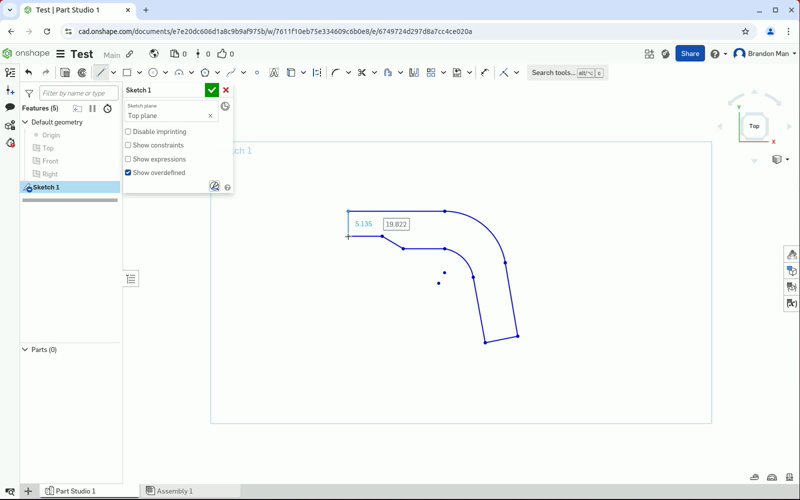
key(esc)
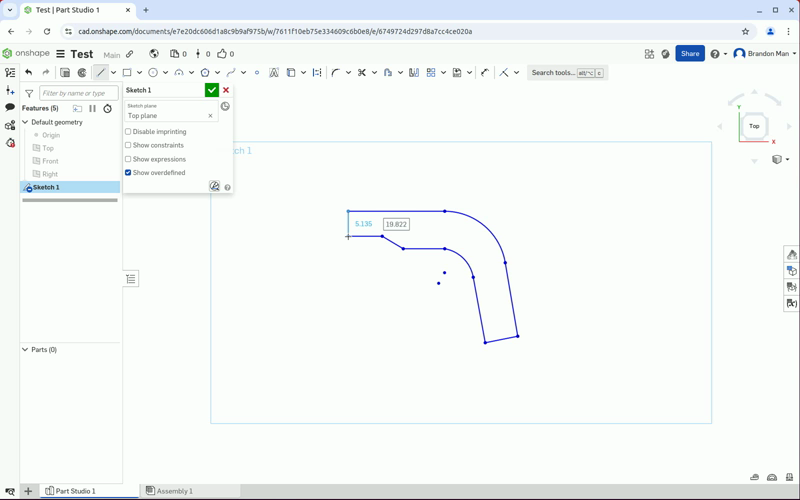
mouse_move(389, 223)
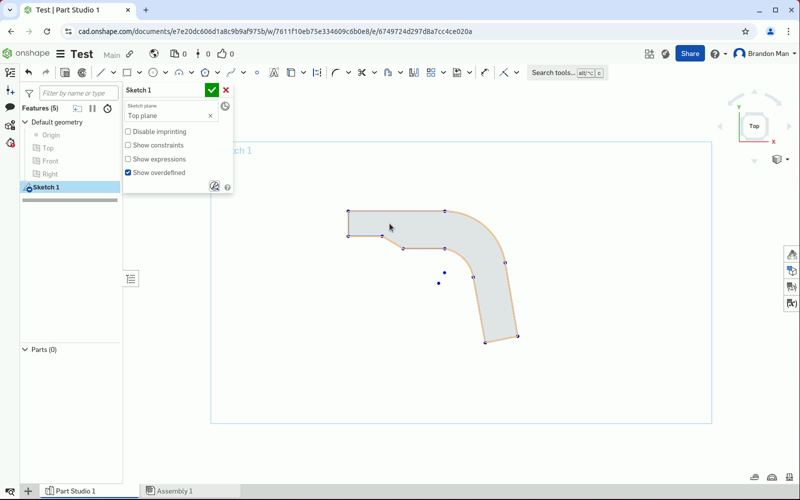
click(389, 223)
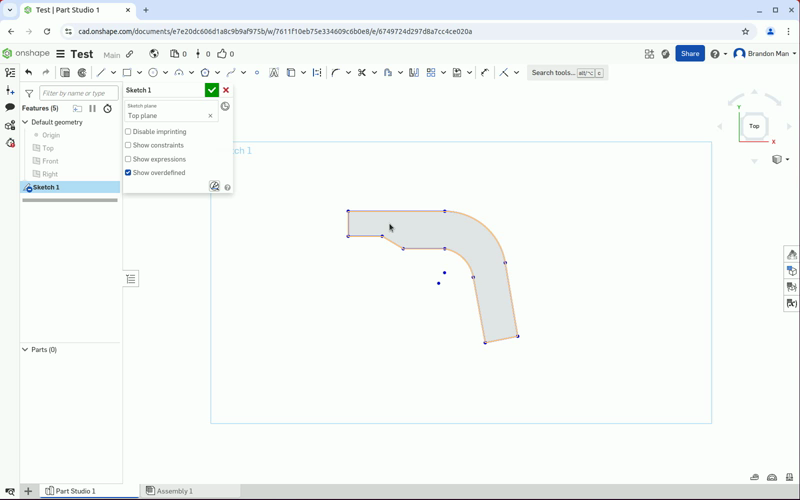
mouse_move(73, 352)
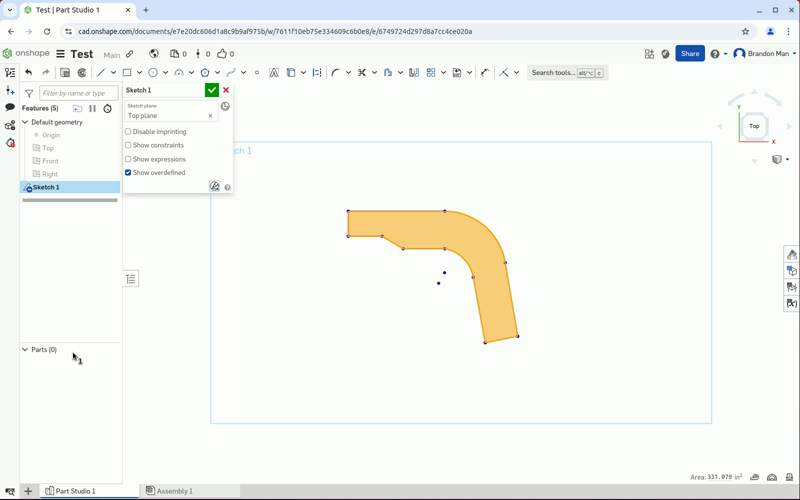
key(shift+y)
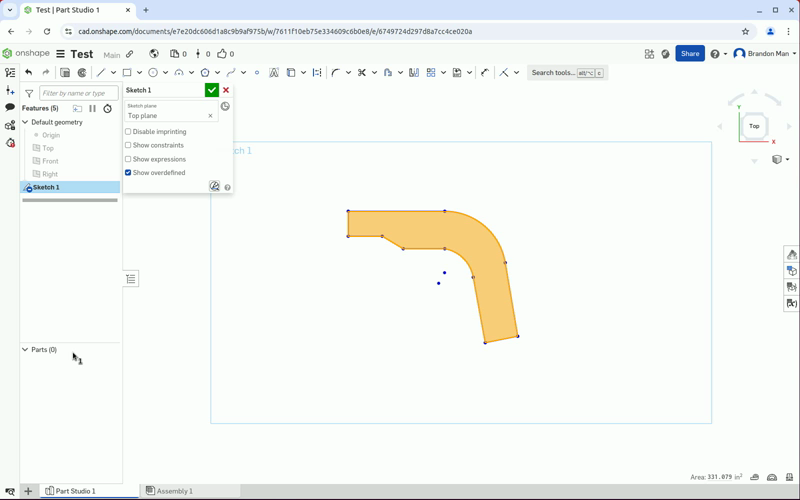
key(shift+e)
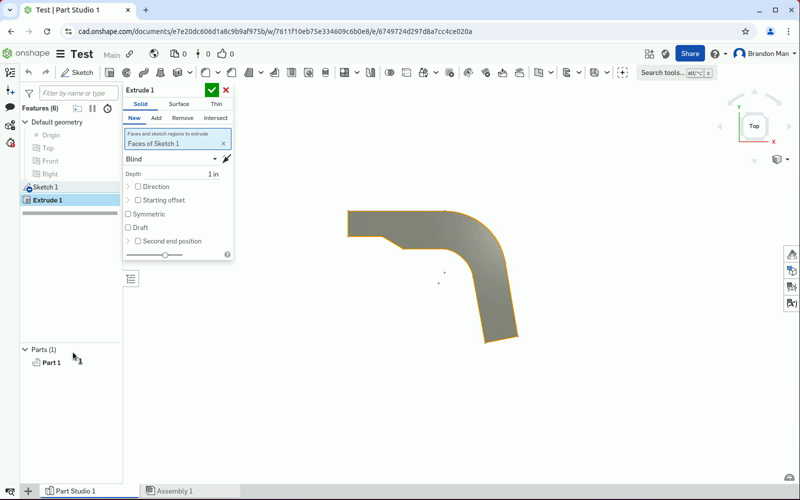
mouse_move(143, 106)
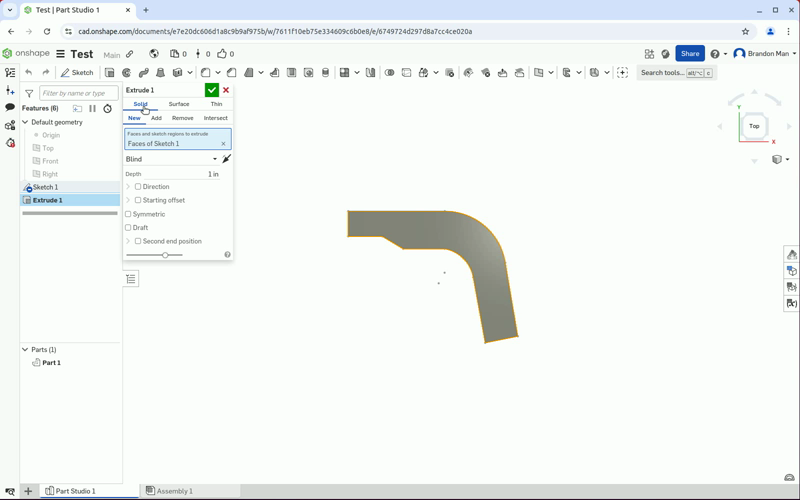
click(143, 106)
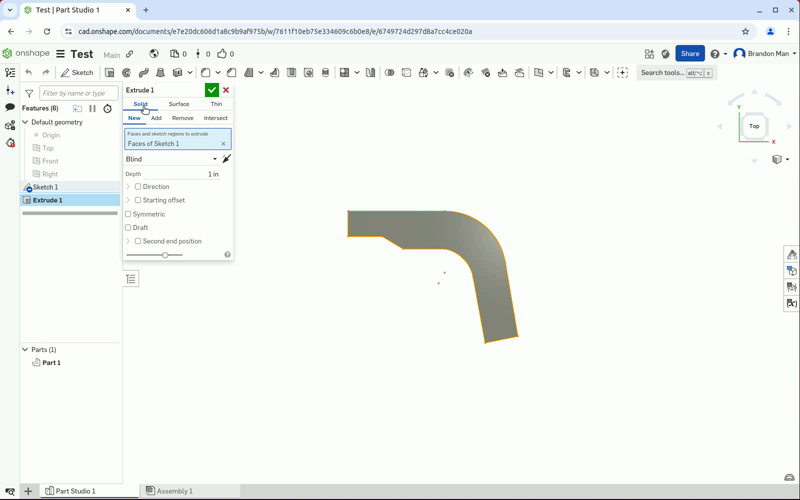
mouse_move(137, 120)
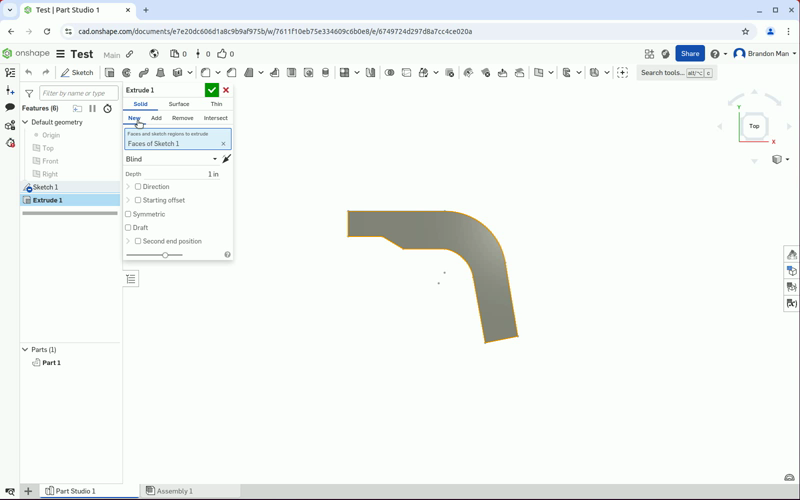
click(137, 120)
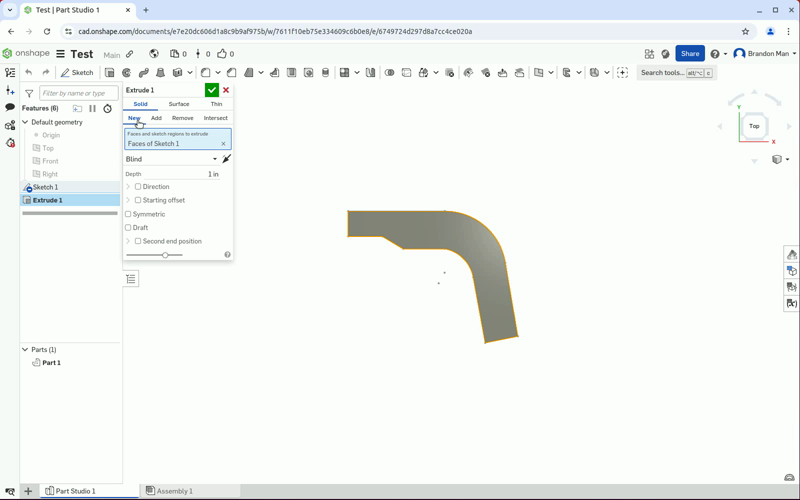
key(tab, 4)
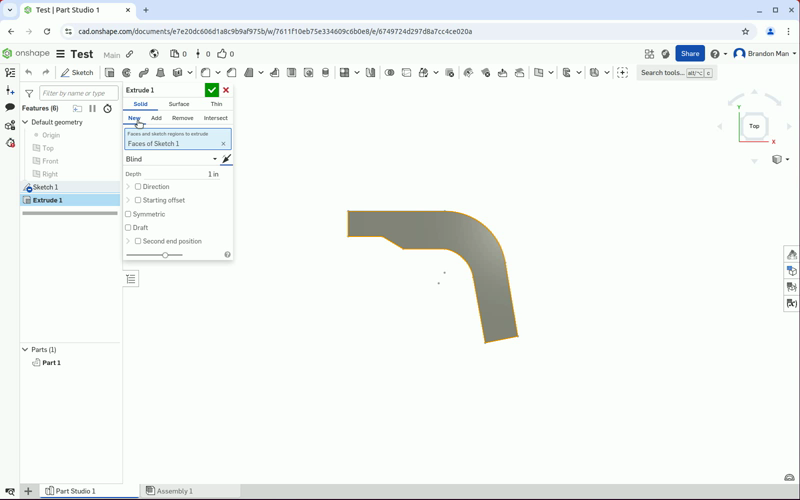
text(0.481)
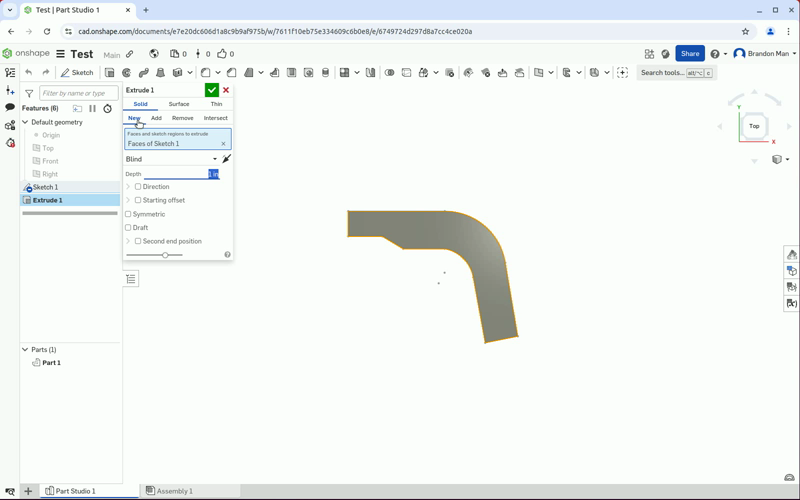
key(enter)
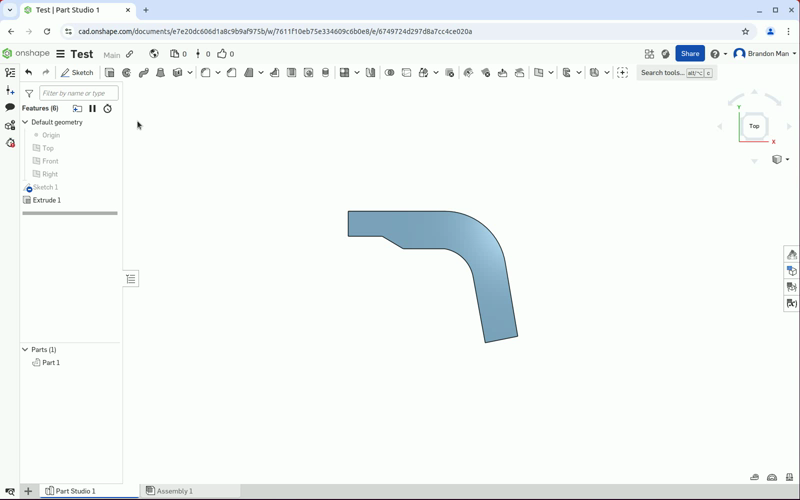
key(shift+h)
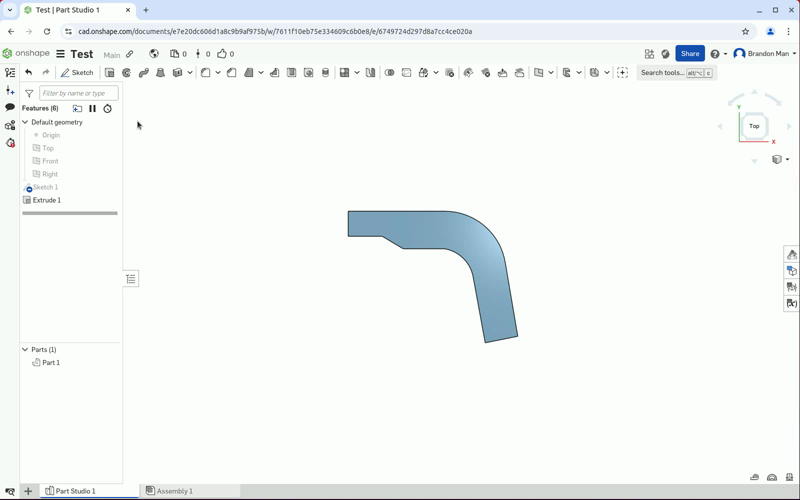
key(shift+h)
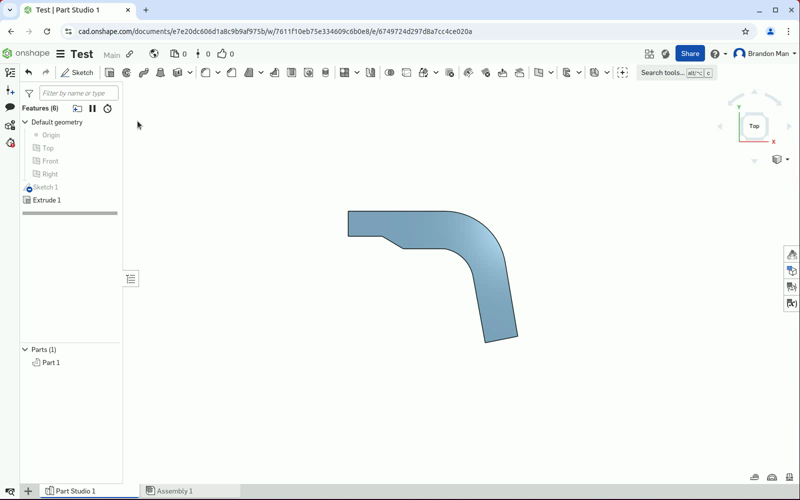
mouse_move(73, 189)
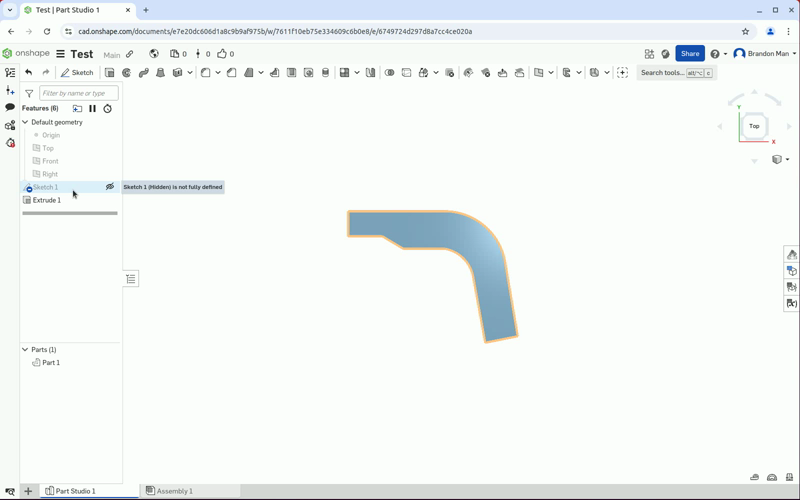
click(73, 189)
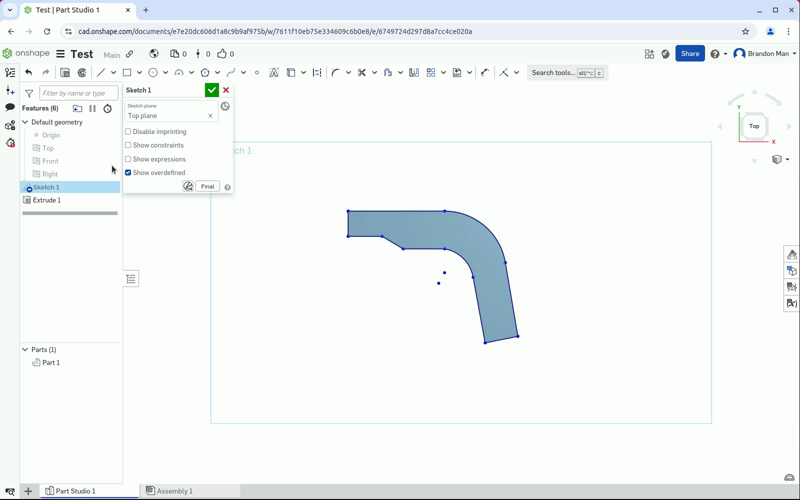
mouse_move(229, 92)
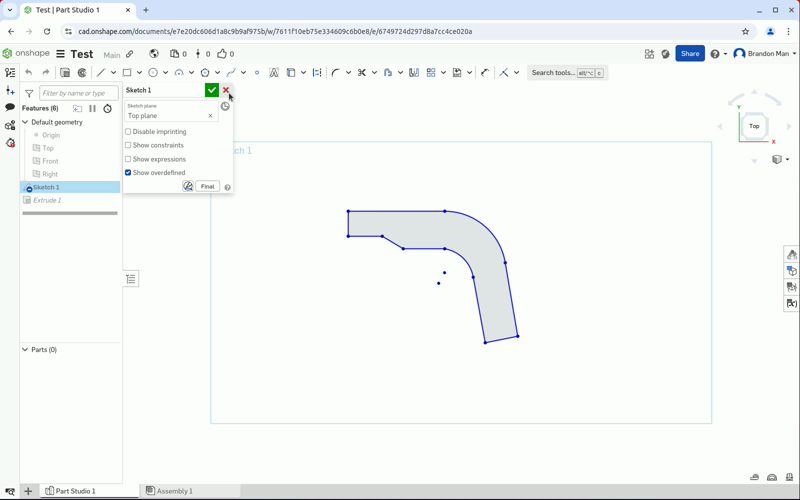
click(229, 92)
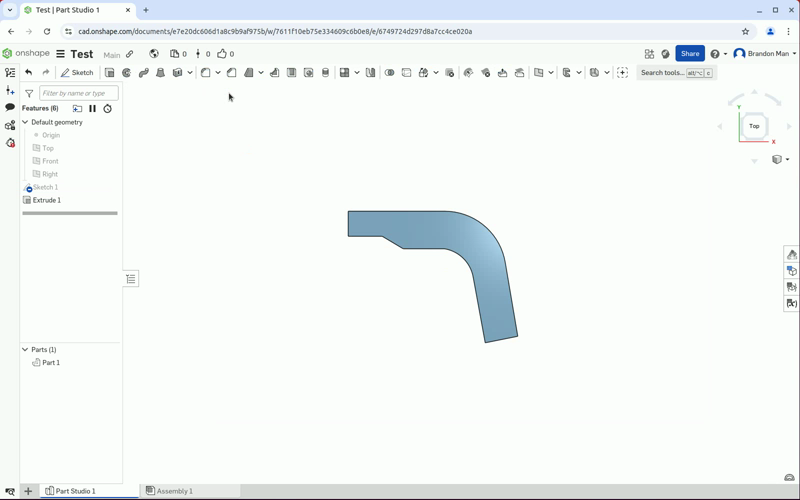
mouse_move(541, 75)
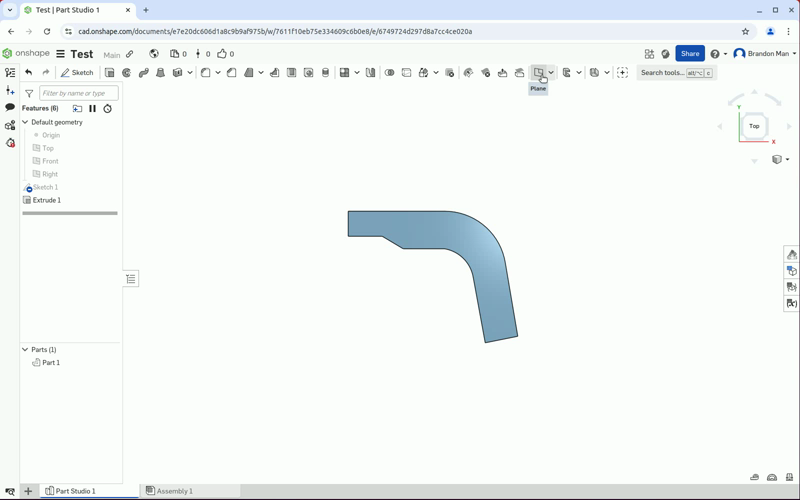
click(541, 75)
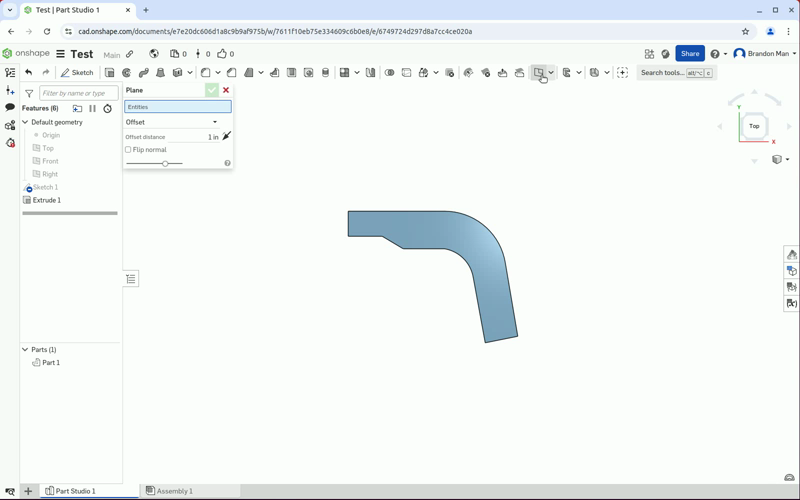
mouse_move(73, 150)
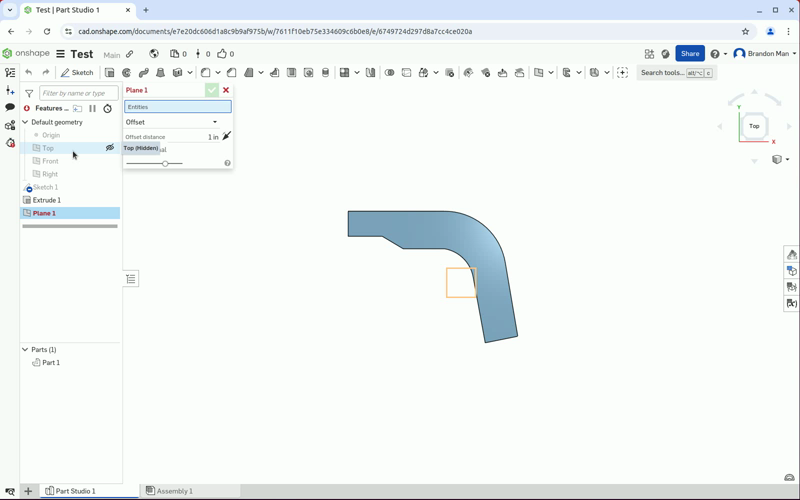
click(73, 150)
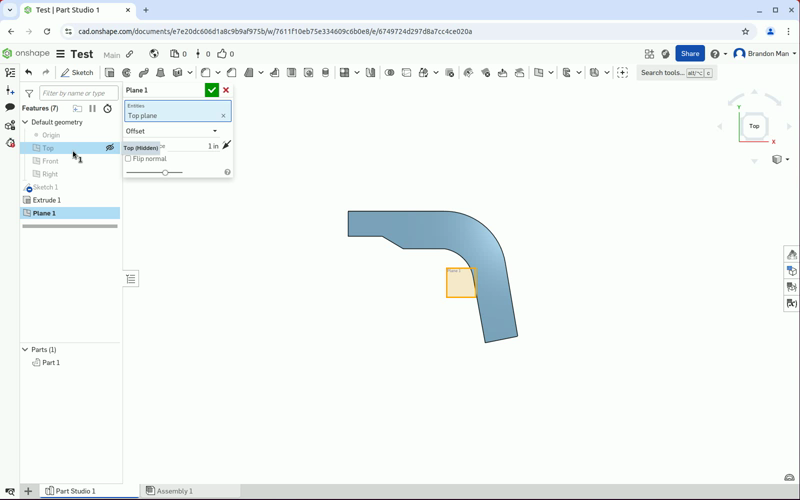
key(tab, 2)
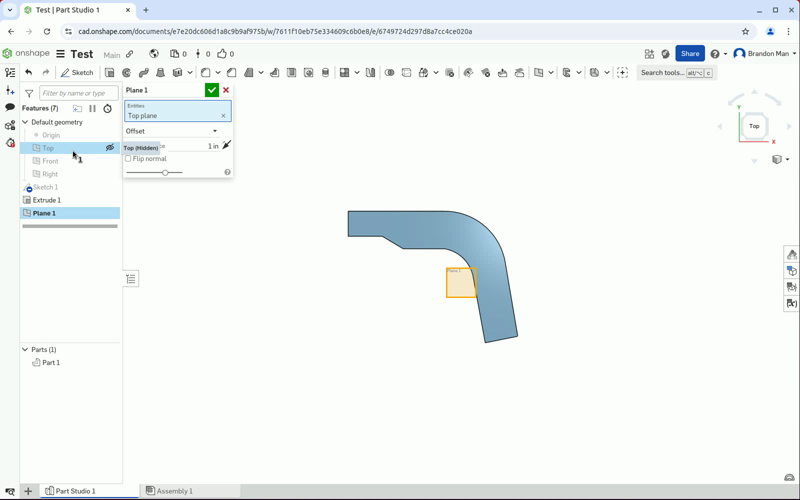
text(0.493)
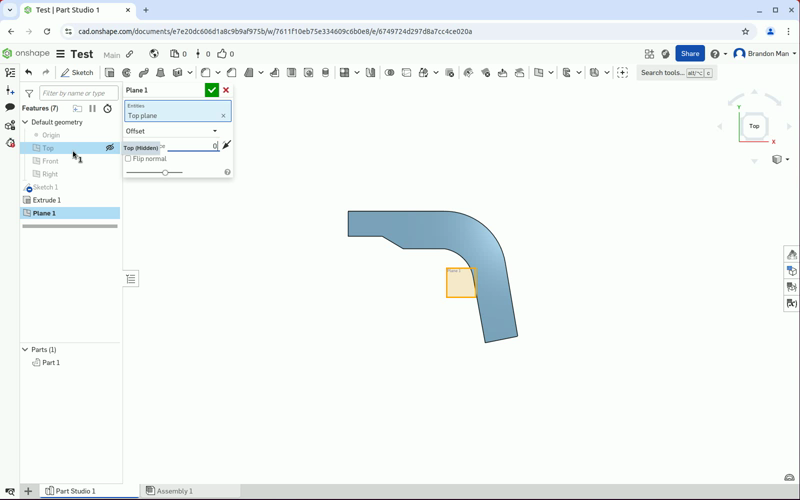
key(enter, 2)
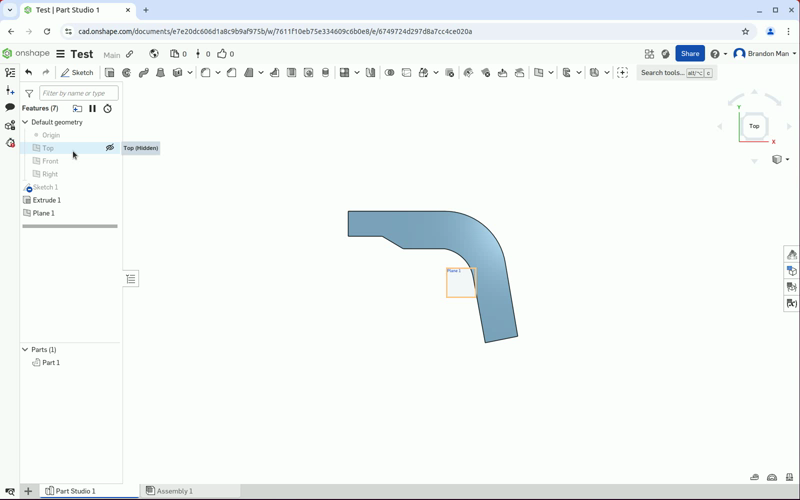
key(shift+s)
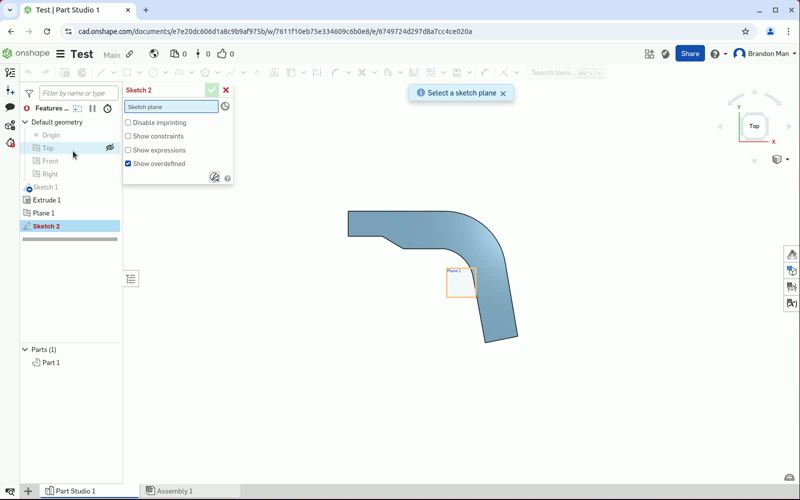
mouse_move(73, 215)
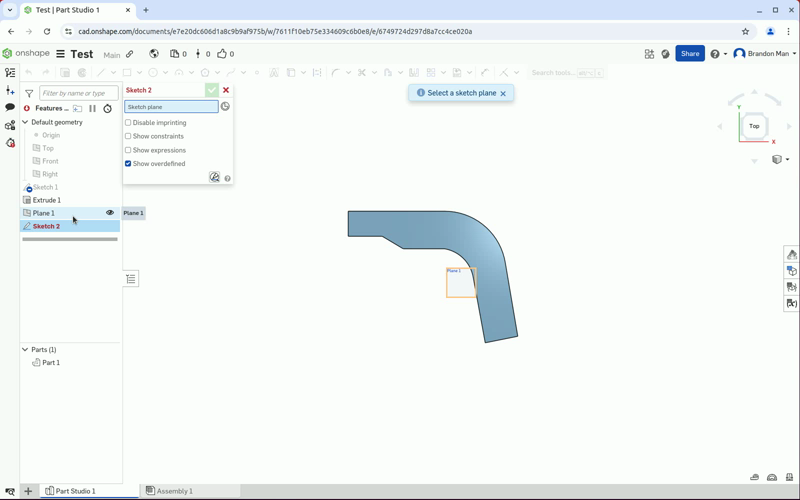
click(73, 215)
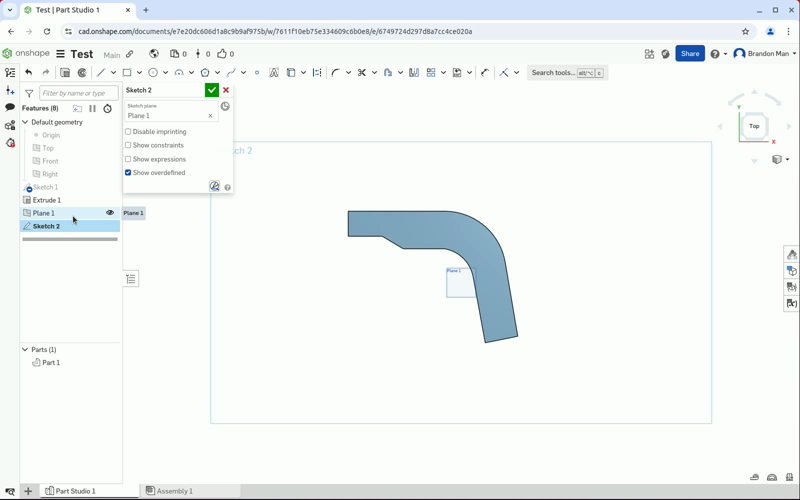
mouse_move(73, 352)
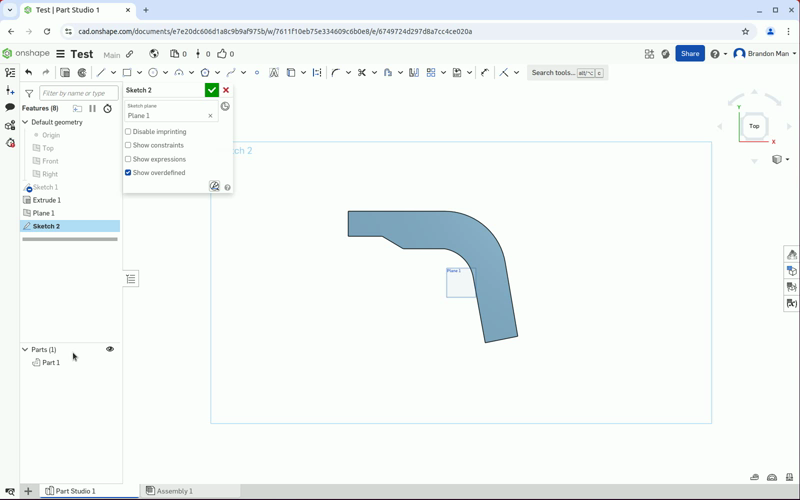
key(y)
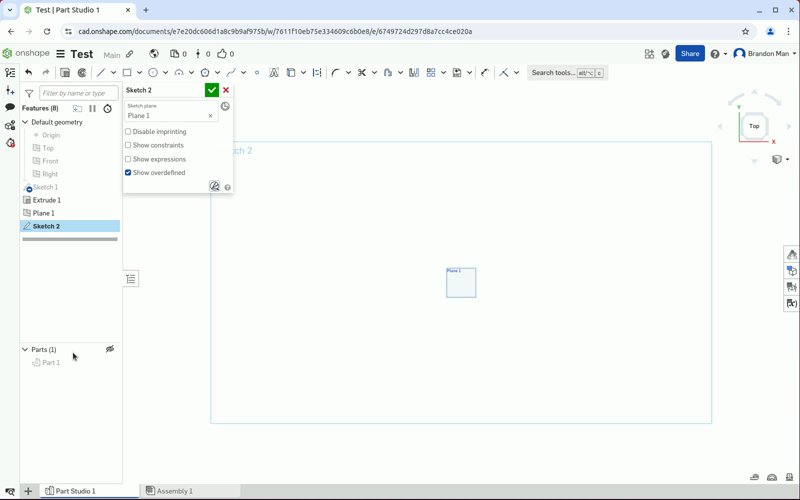
key(l)
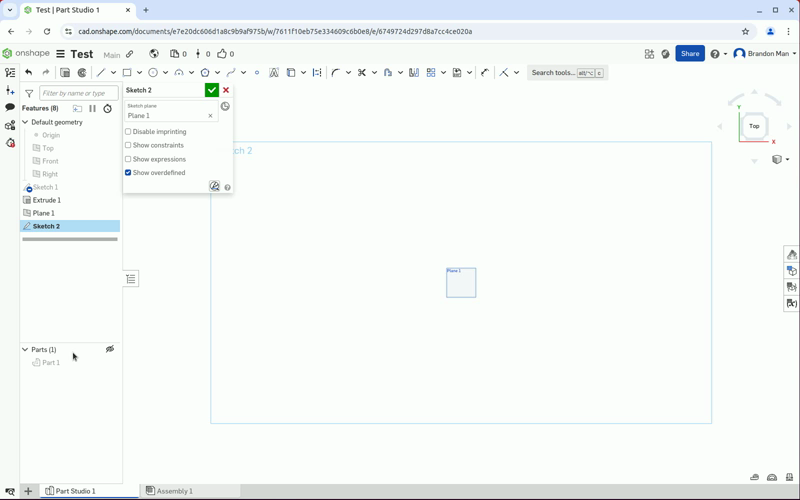
key_down(shift)
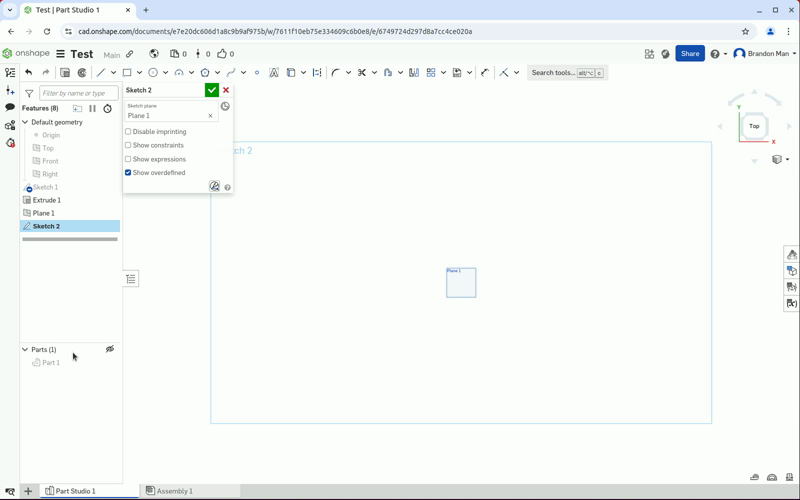
mouse_move(350, 233)
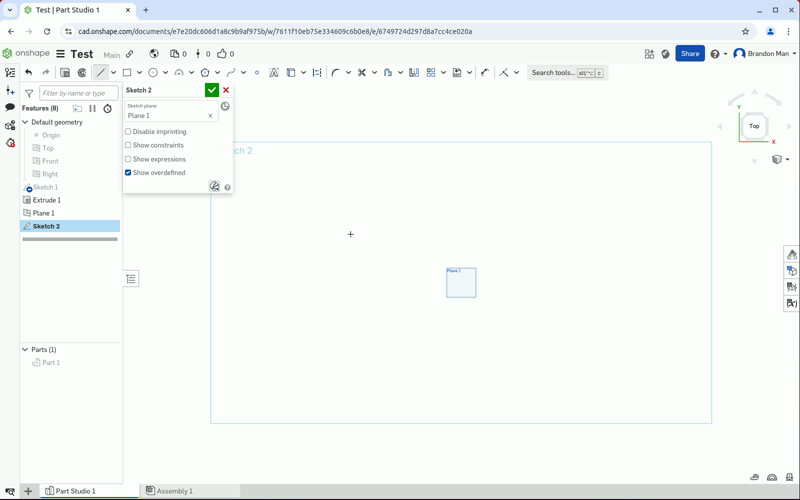
click(350, 233)
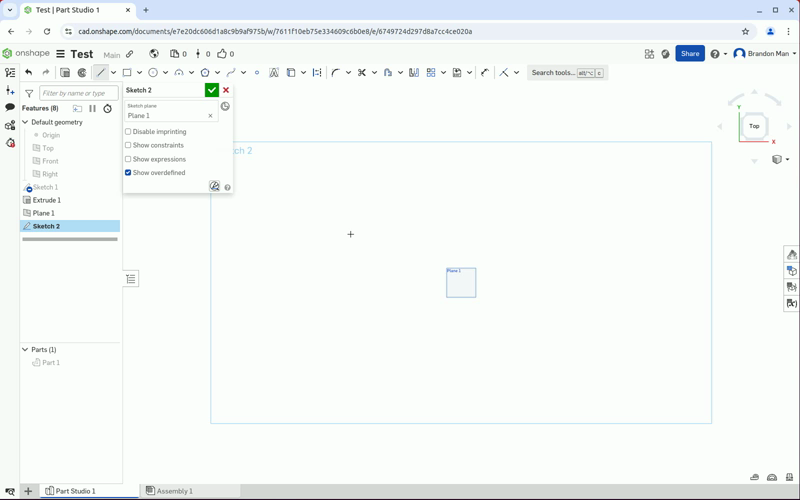
key_up(shift)
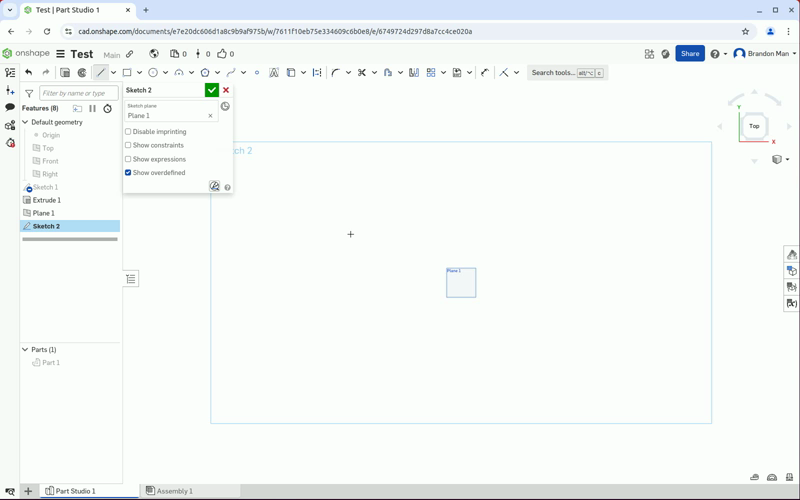
key_down(shift)
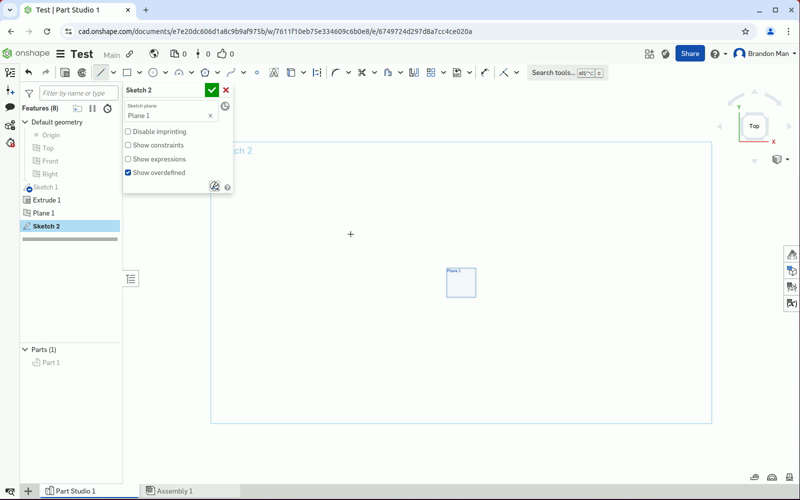
mouse_move(380, 233)
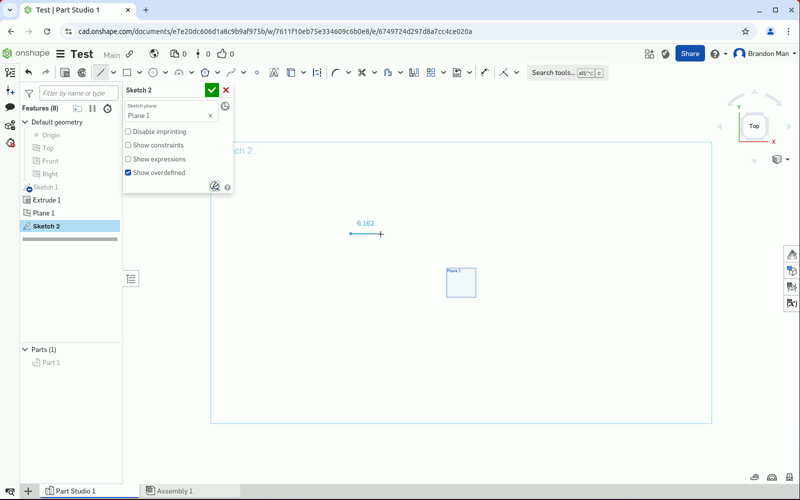
mouse_move(381, 233)
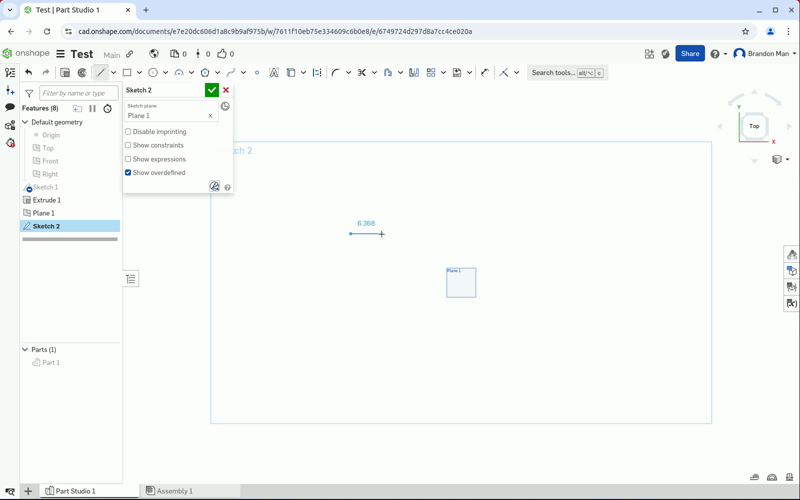
click(381, 233)
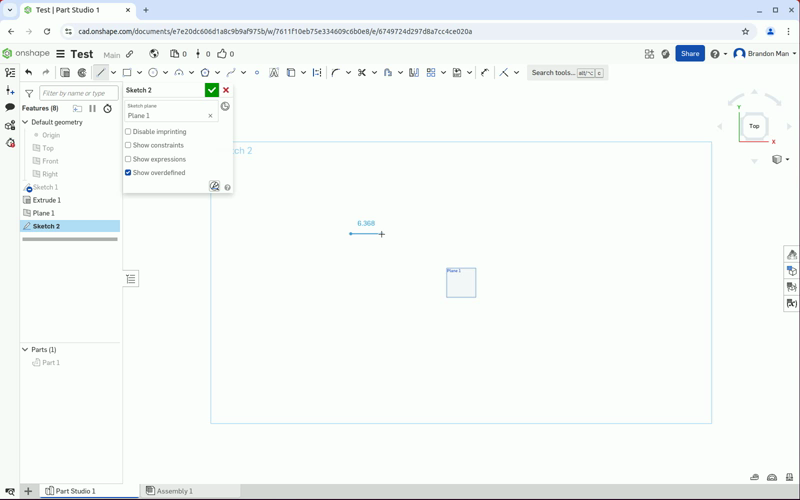
key_up(shift)
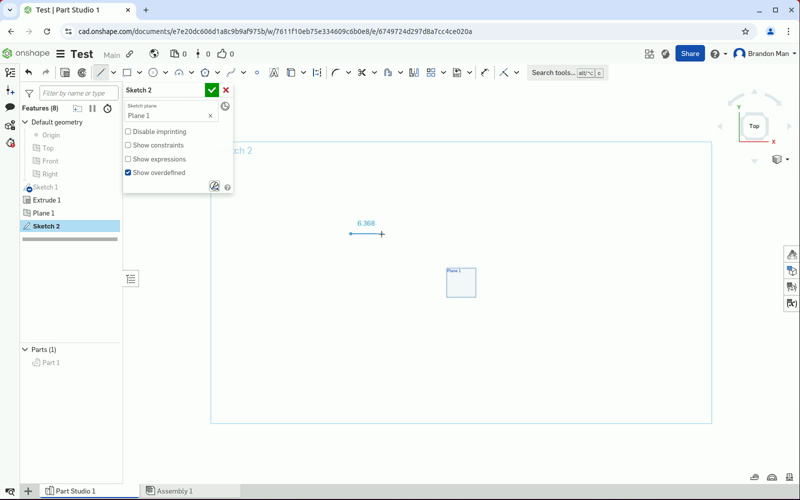
key_down(shift)
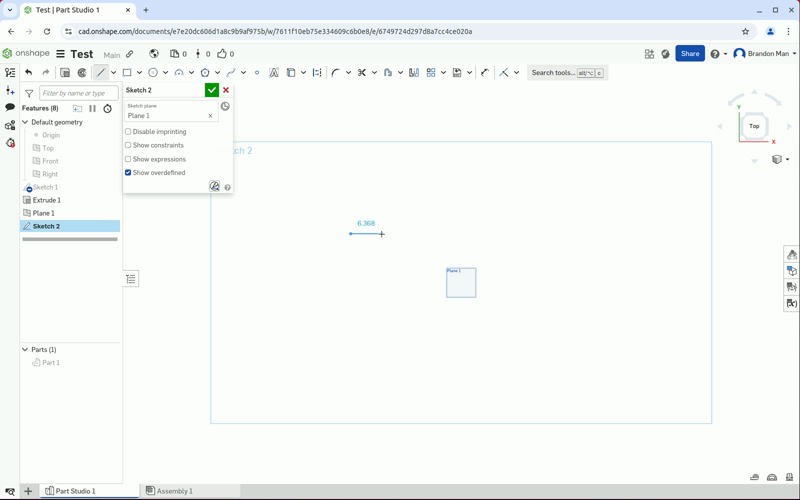
mouse_move(411, 233)
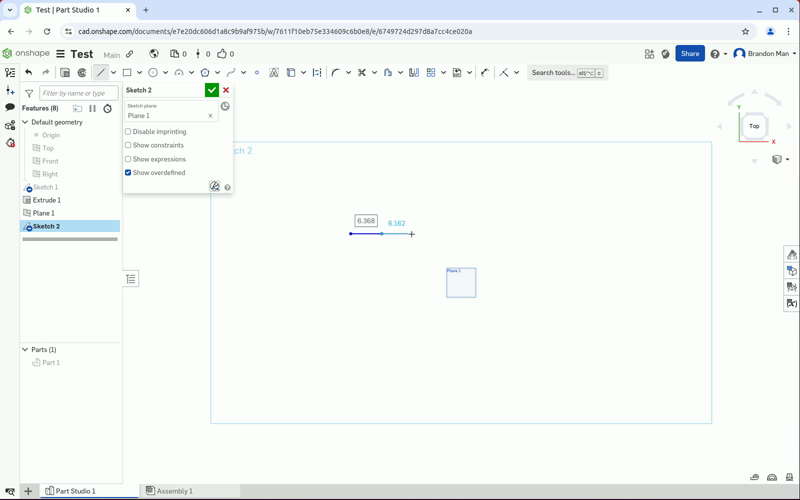
mouse_move(404, 245)
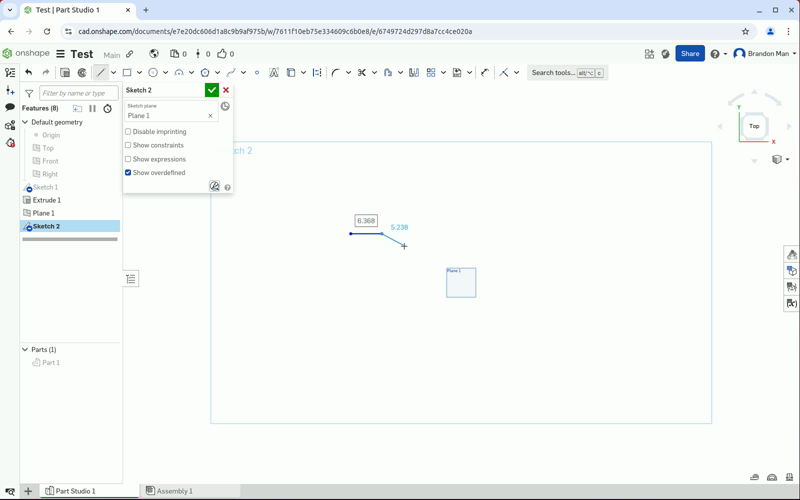
click(404, 245)
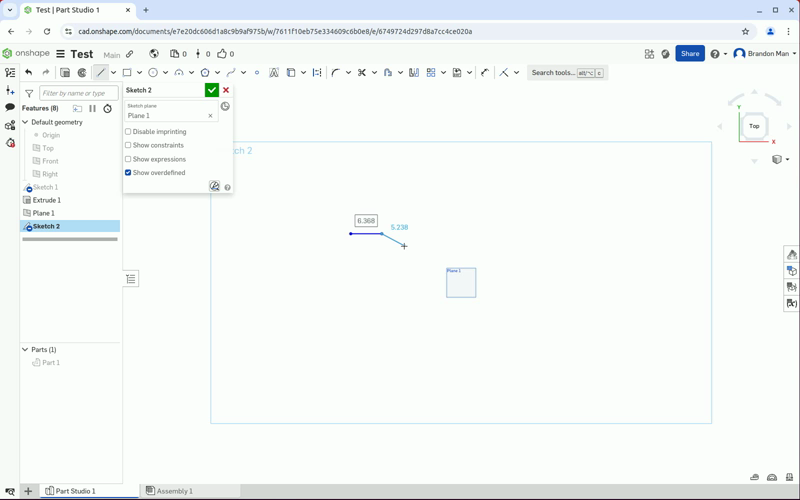
key_up(shift)
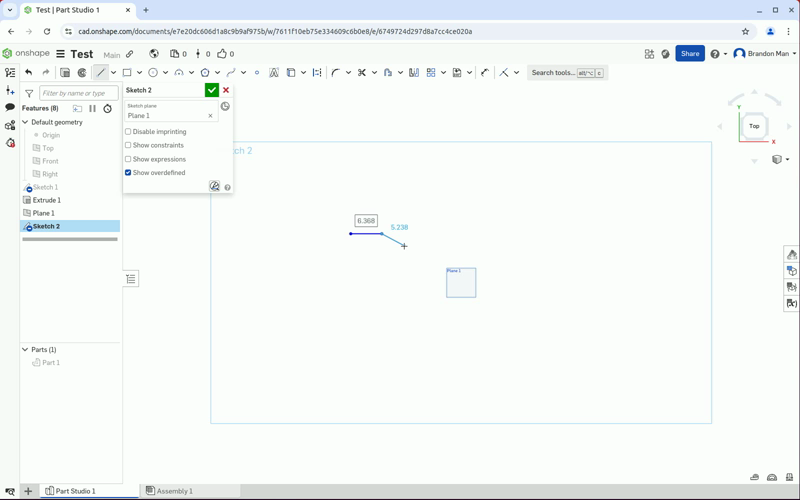
key_down(shift)
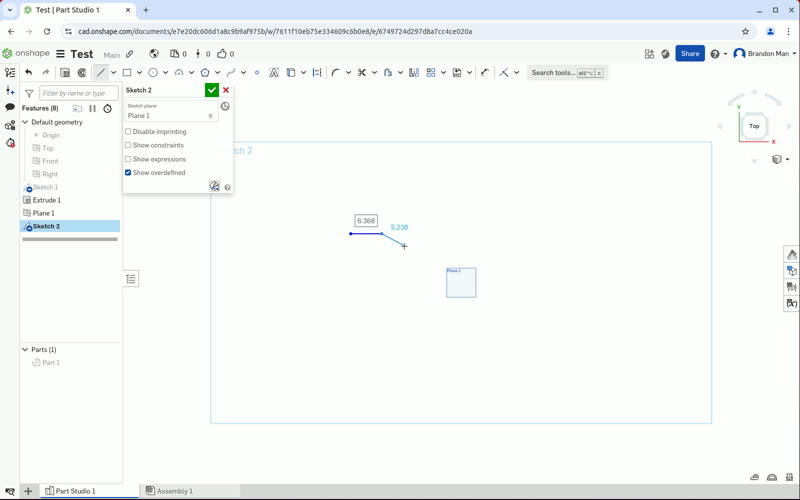
mouse_move(434, 245)
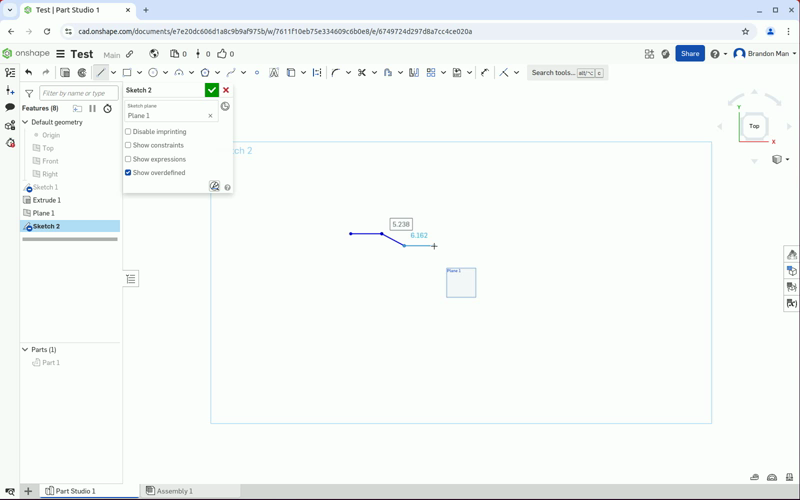
mouse_move(444, 245)
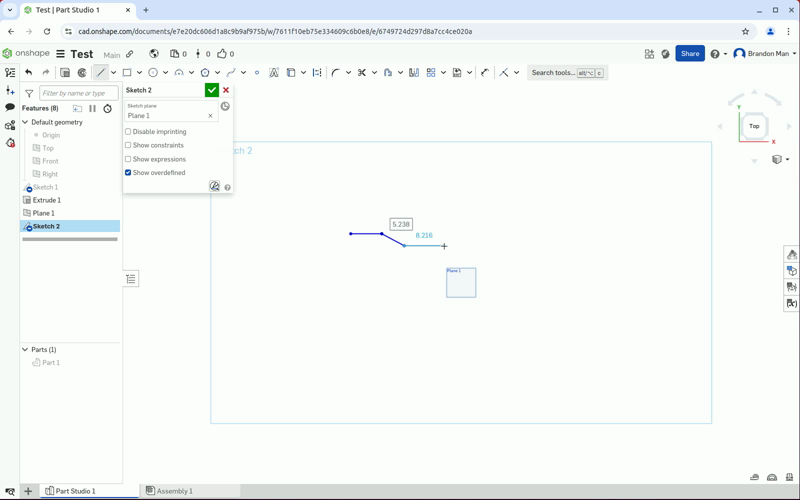
click(444, 245)
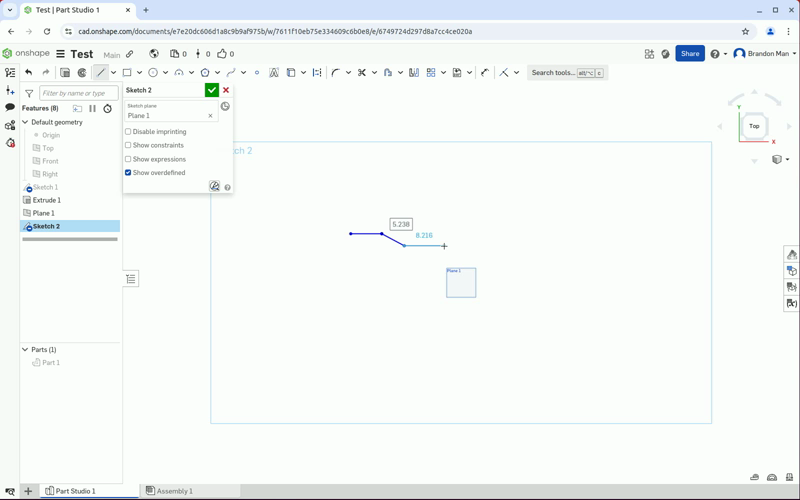
key_up(shift)
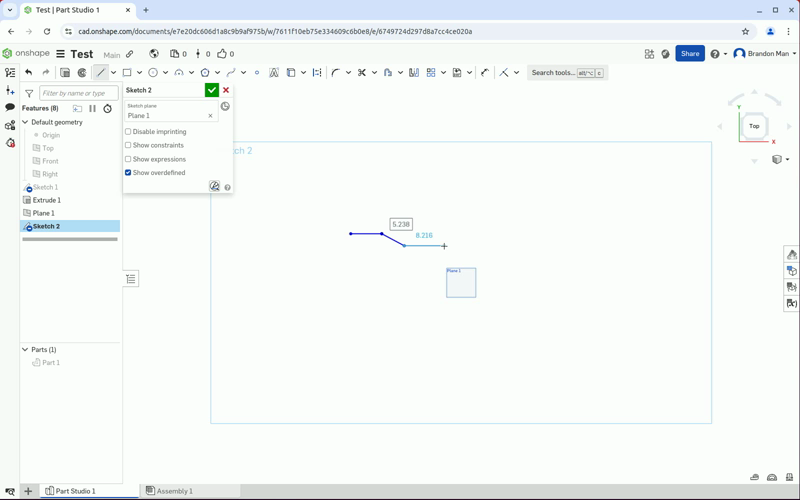
key(esc)
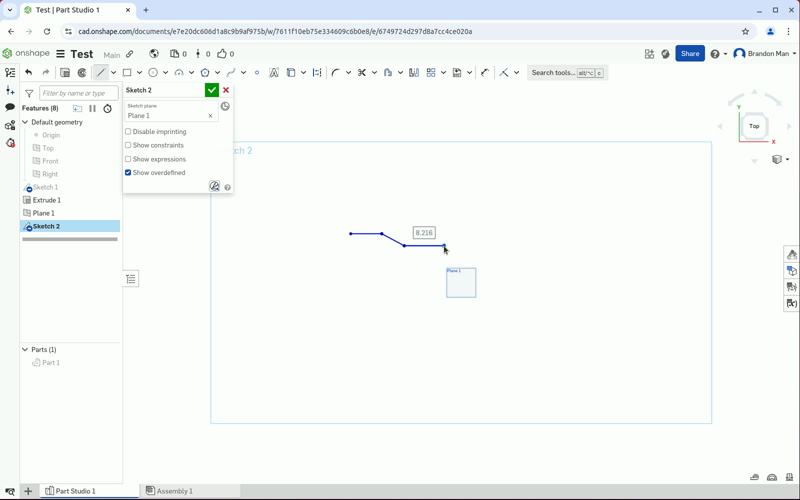
key(a)
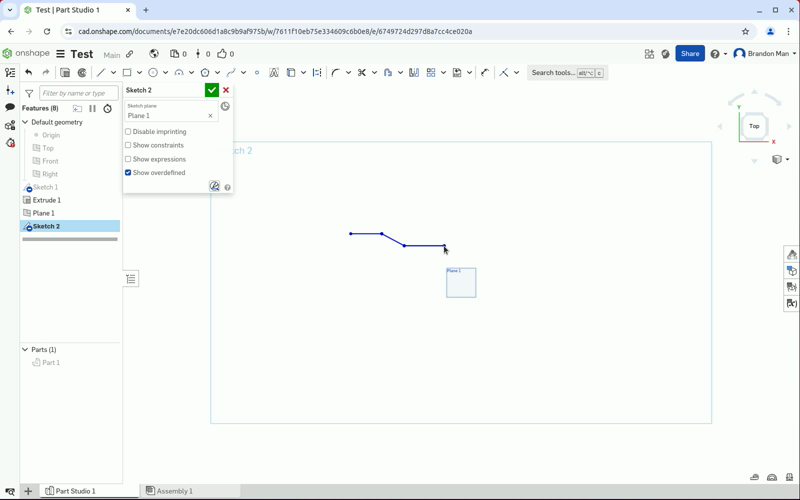
mouse_move(444, 245)
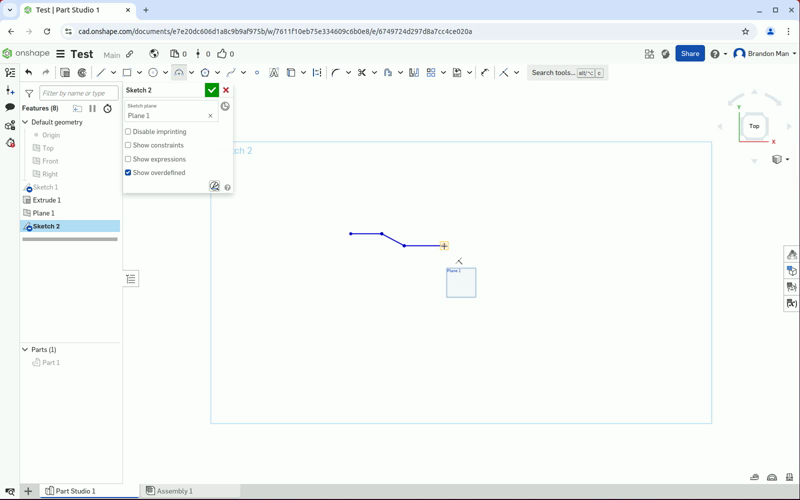
click(444, 245)
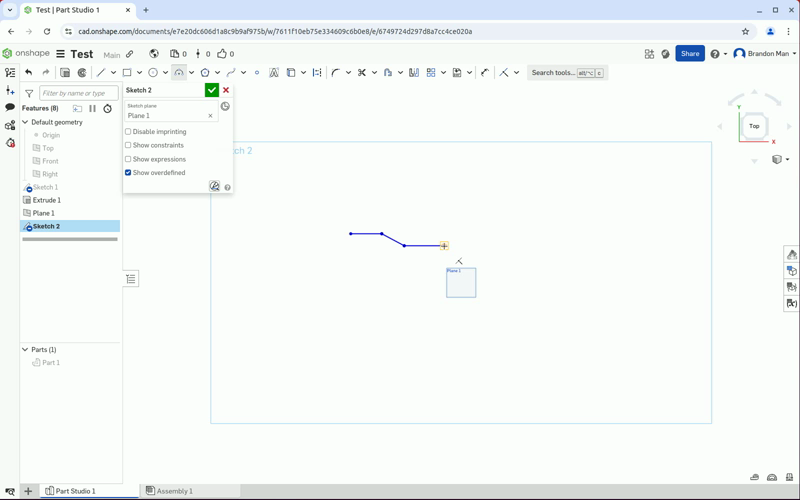
key_down(shift)
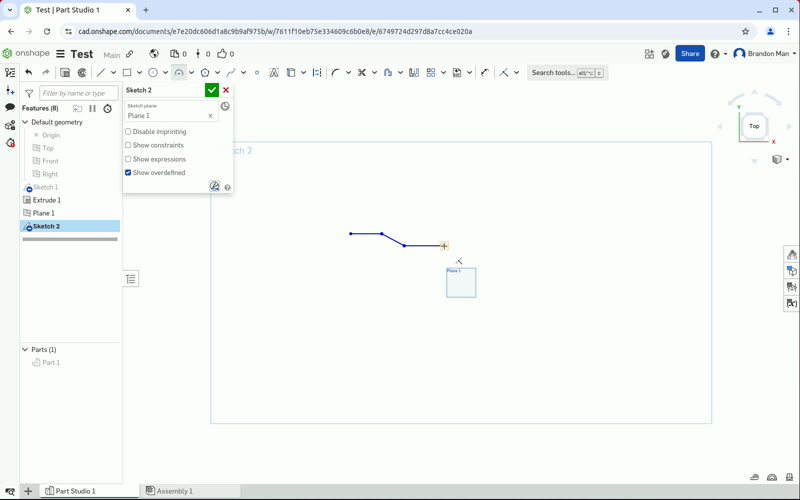
mouse_move(477, 276)
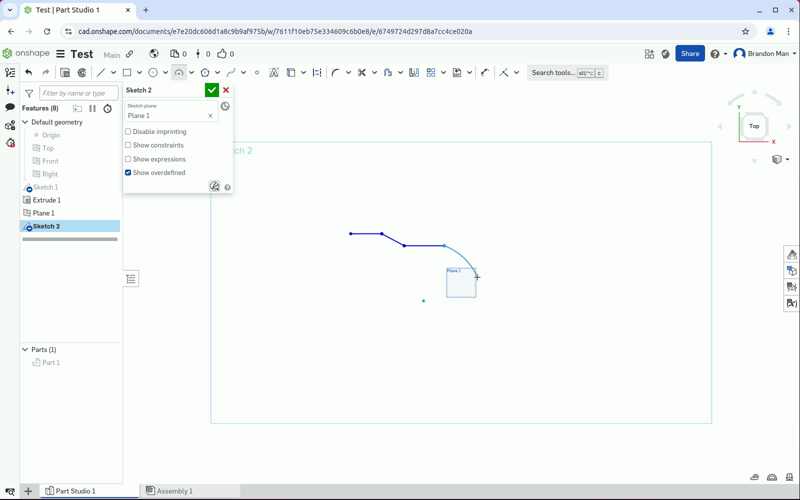
click(477, 276)
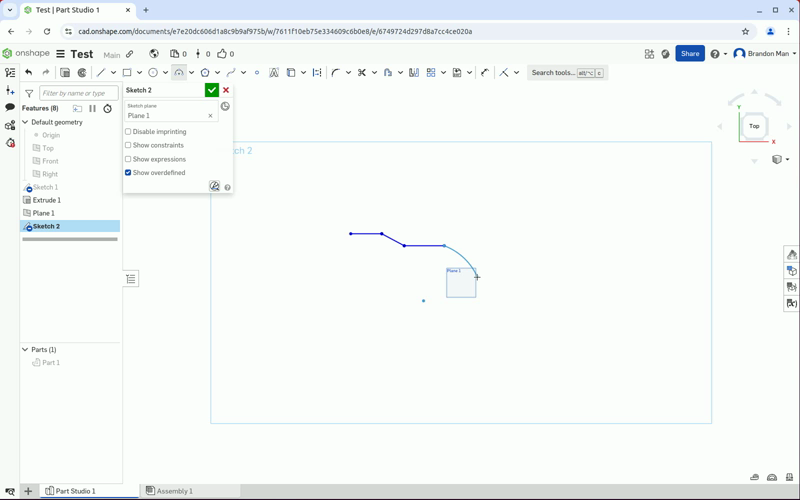
mouse_move(465, 255)
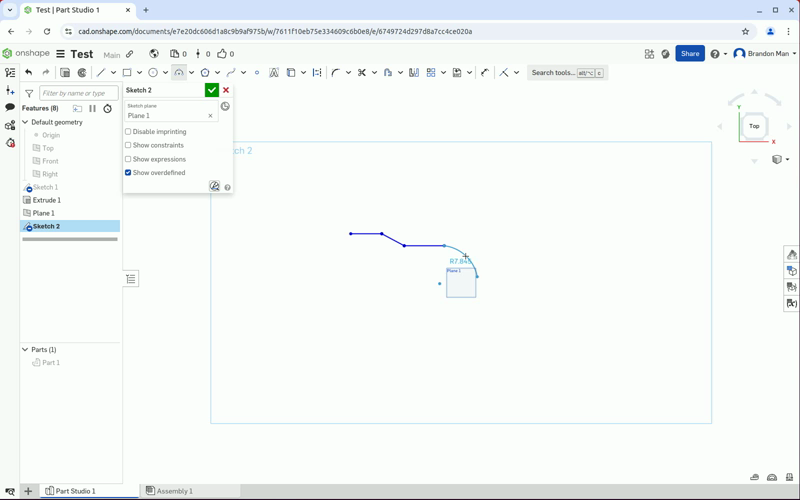
click(465, 255)
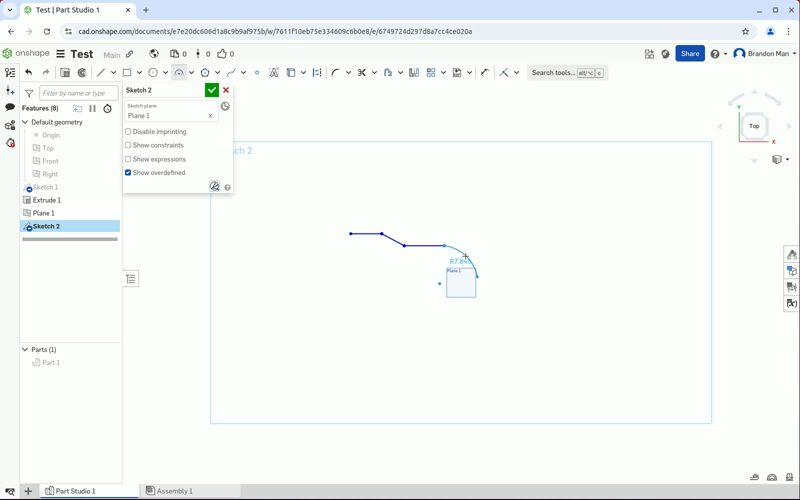
key_up(shift)
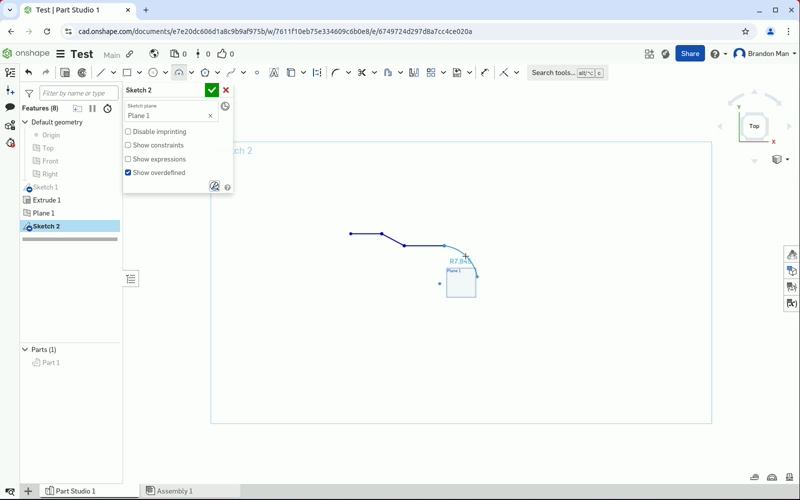
key(esc)
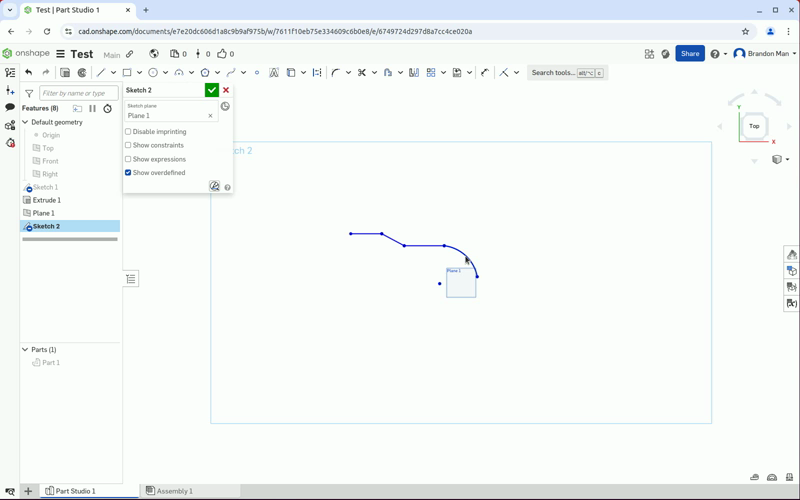
key(l)
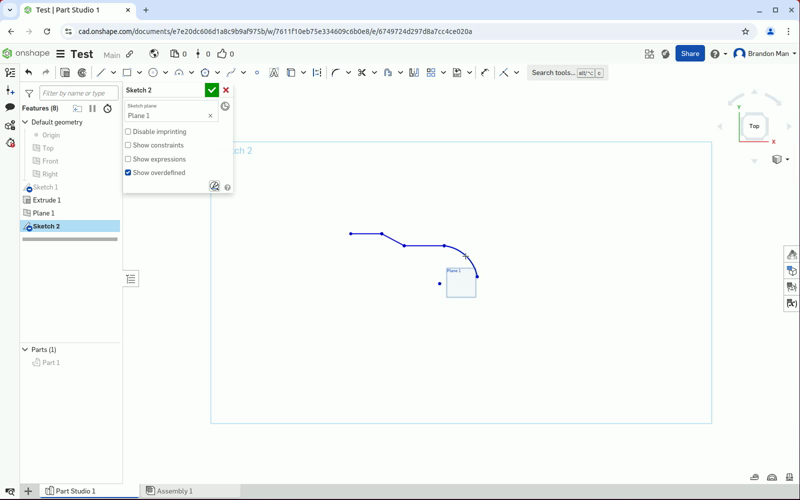
mouse_move(477, 276)
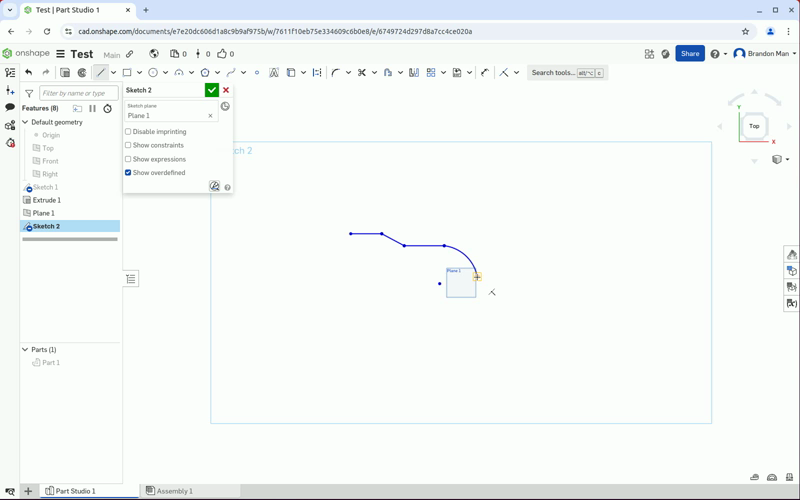
click(477, 276)
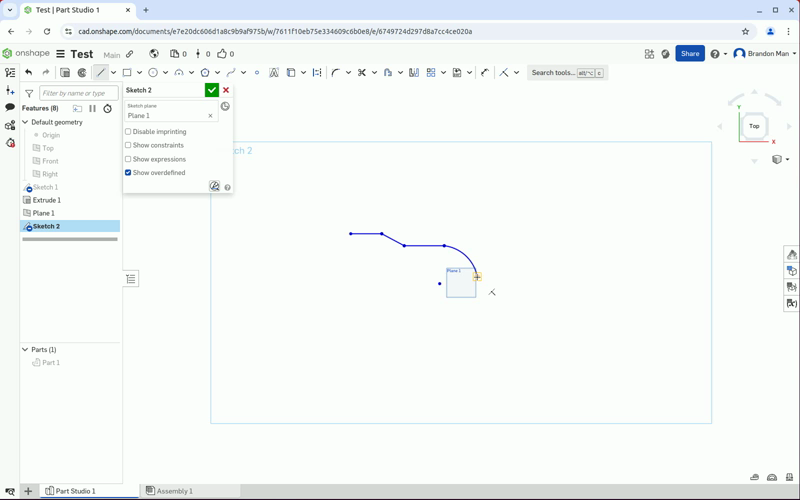
key_down(shift)
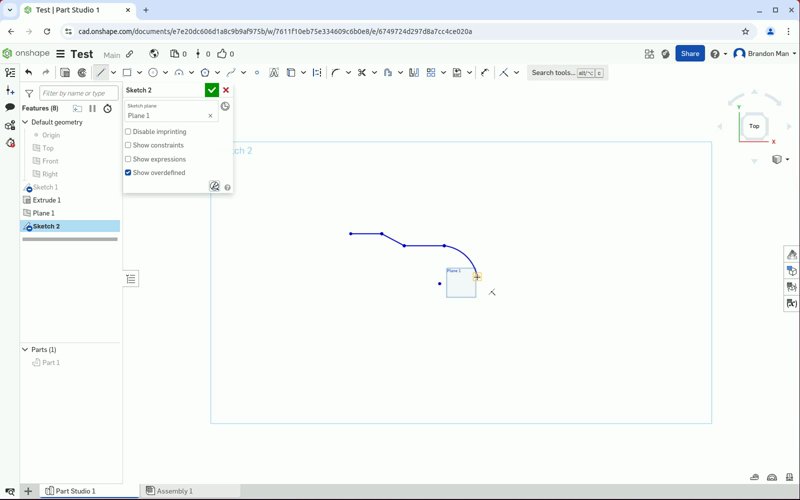
mouse_move(487, 339)
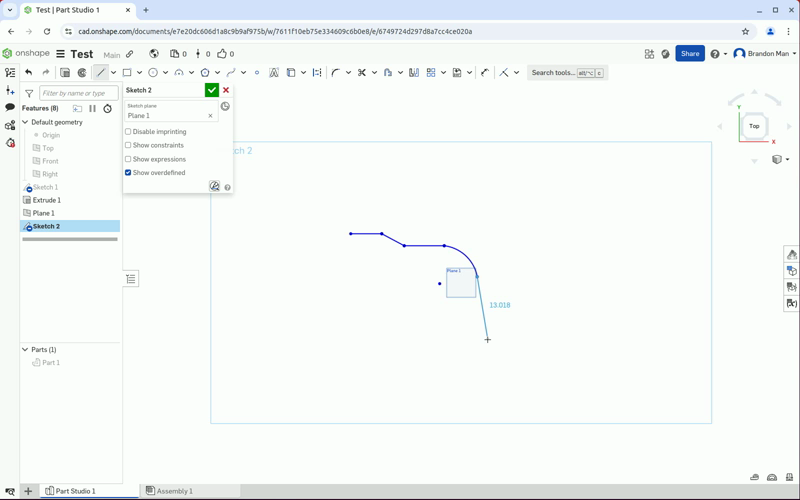
click(487, 339)
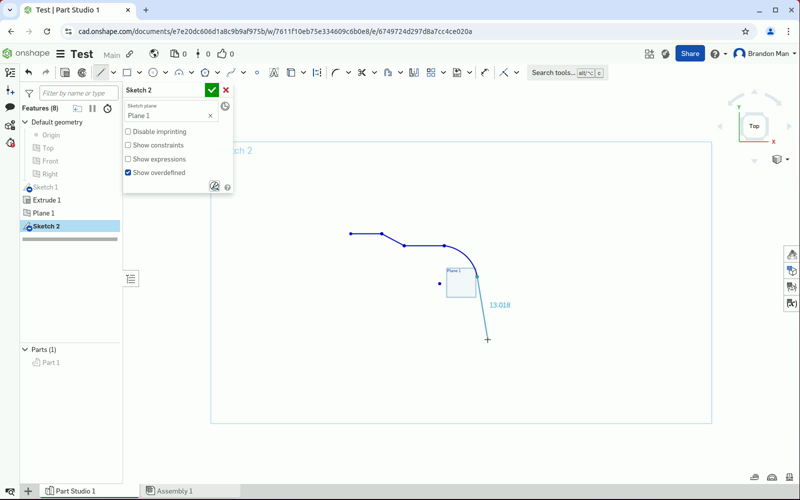
key_up(shift)
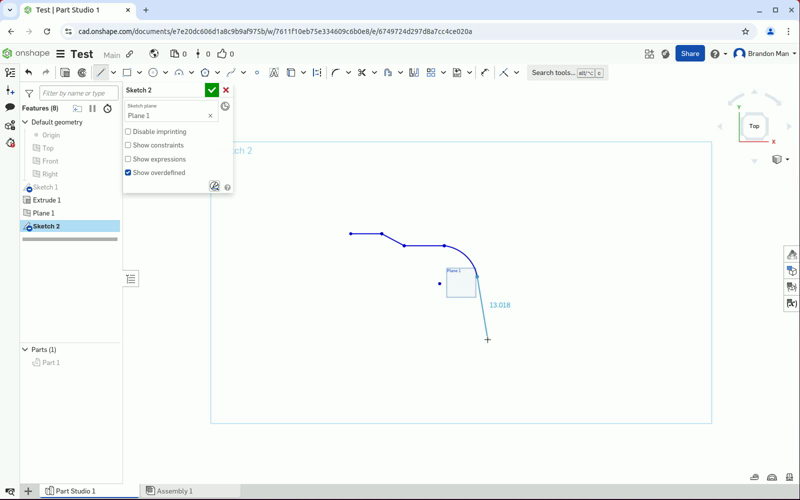
key_down(shift)
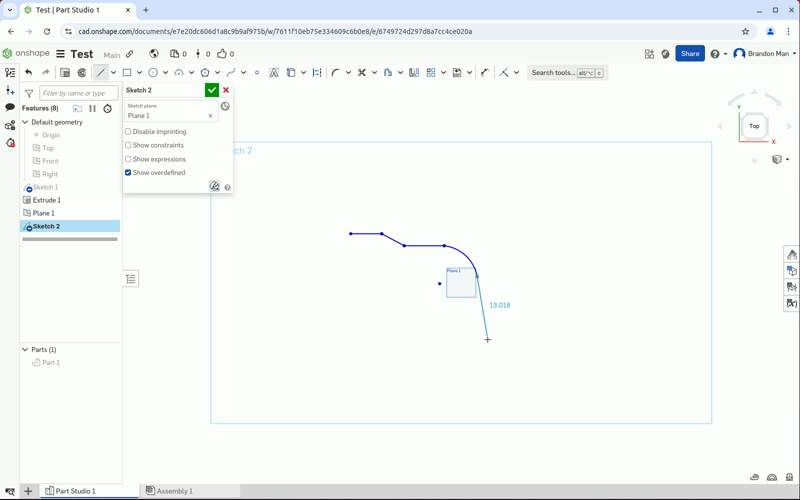
mouse_move(517, 339)
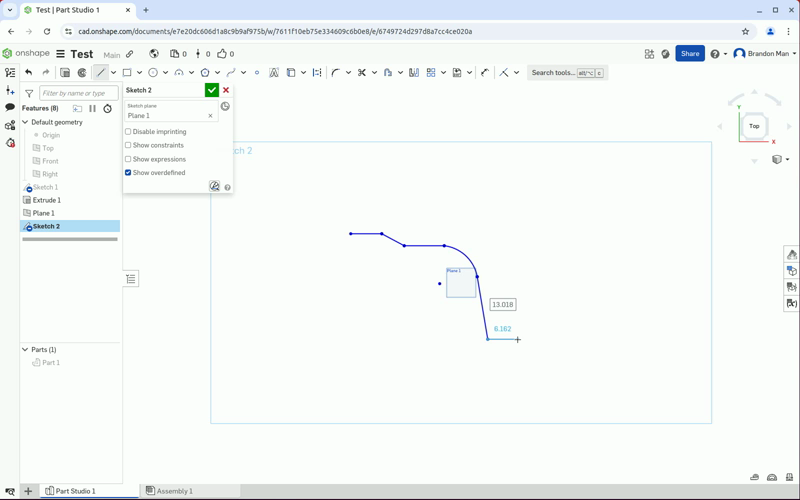
mouse_move(515, 334)
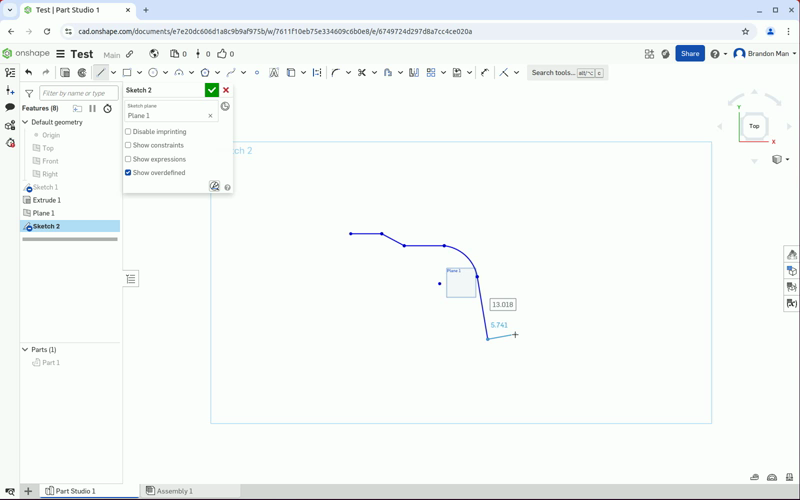
click(515, 334)
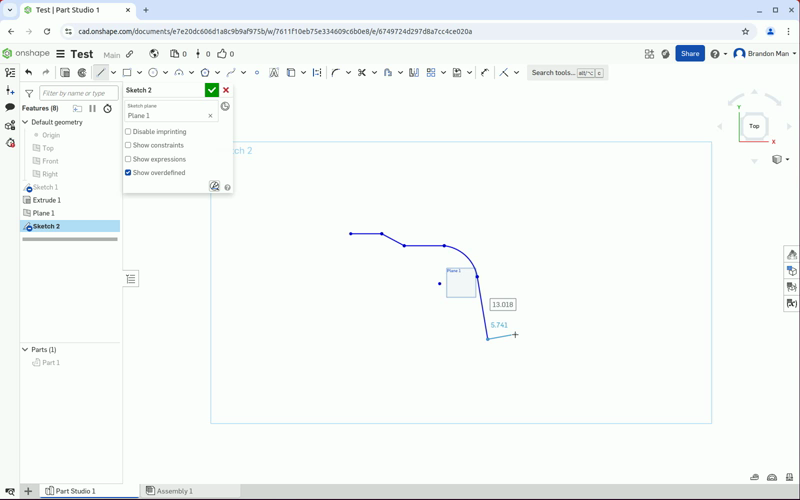
key_up(shift)
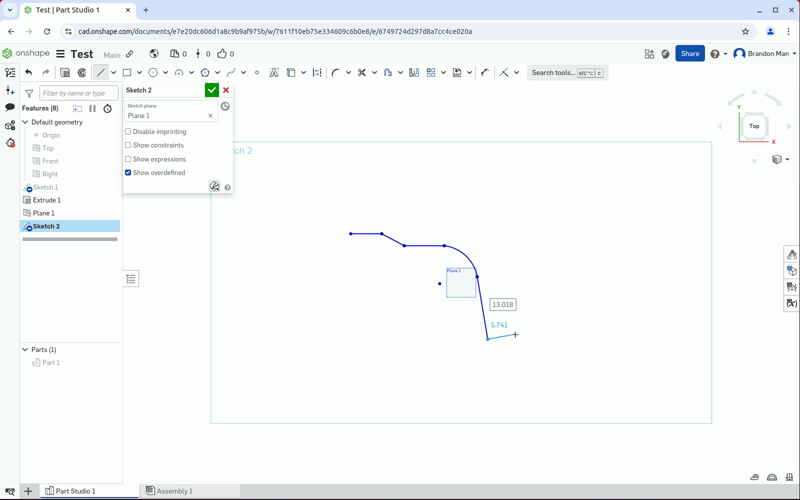
key_down(shift)
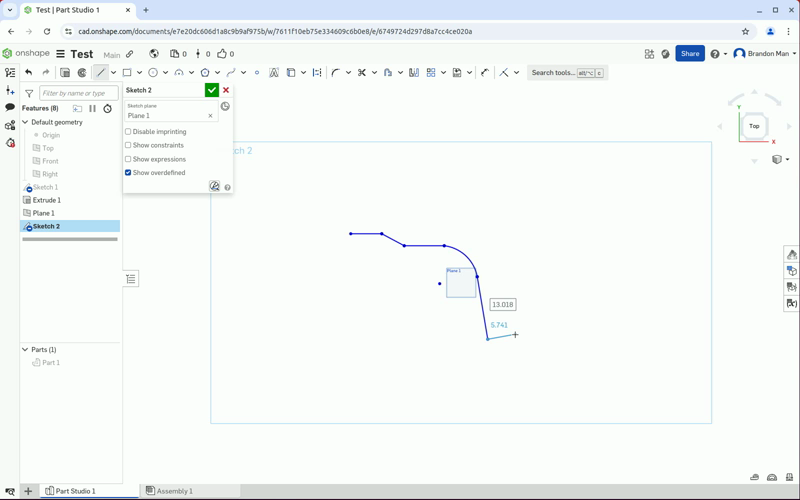
mouse_move(503, 263)
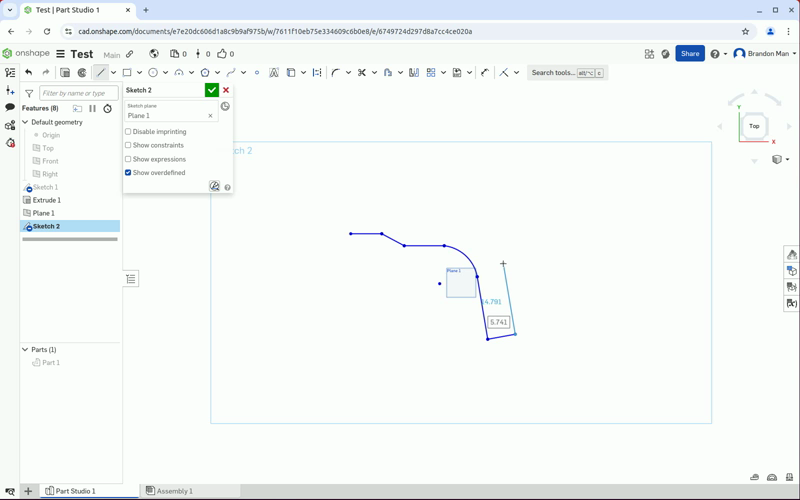
click(503, 263)
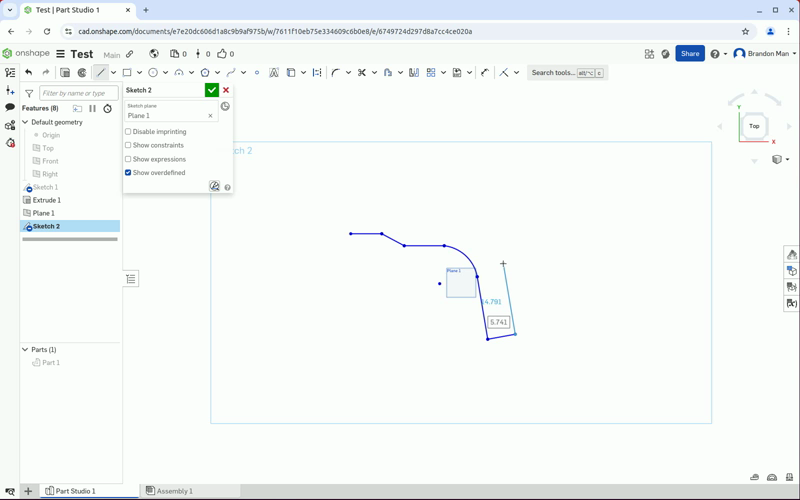
key_up(shift)
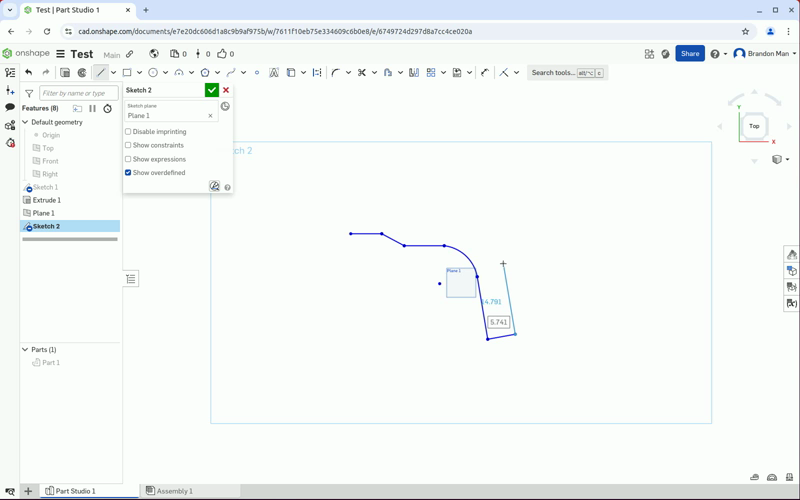
key(esc)
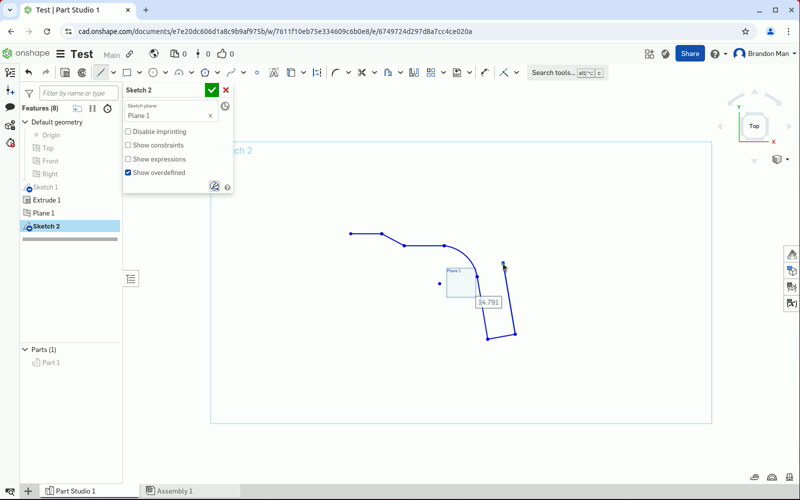
key(a)
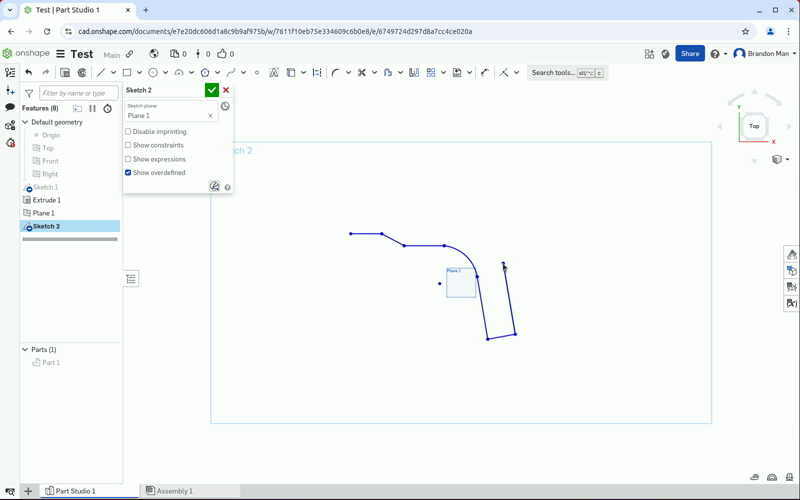
mouse_move(503, 263)
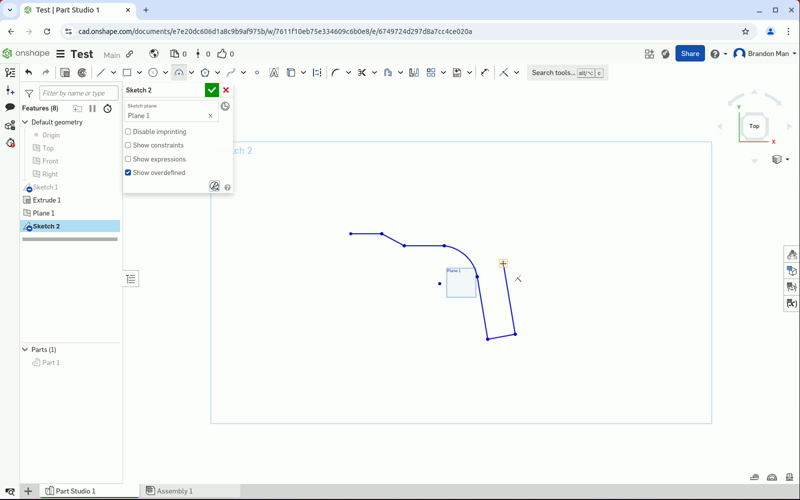
click(503, 263)
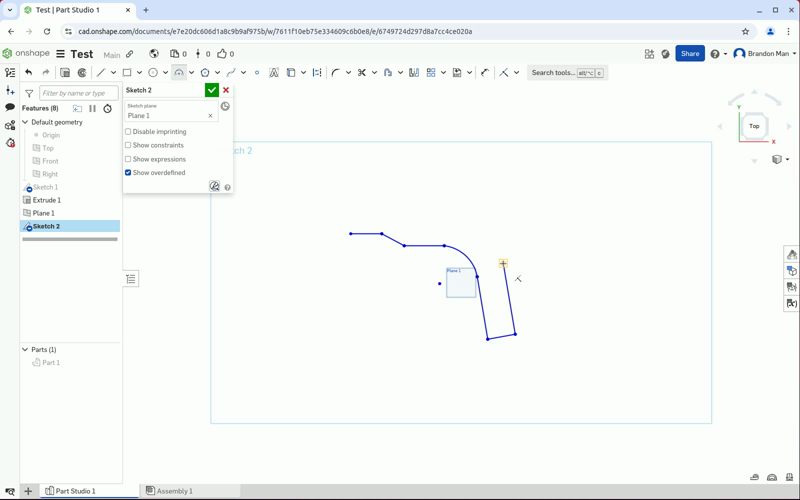
key_down(shift)
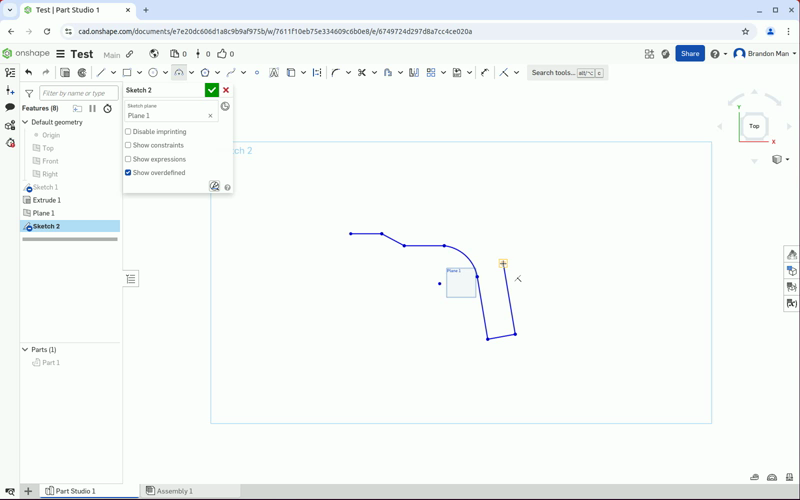
mouse_move(444, 213)
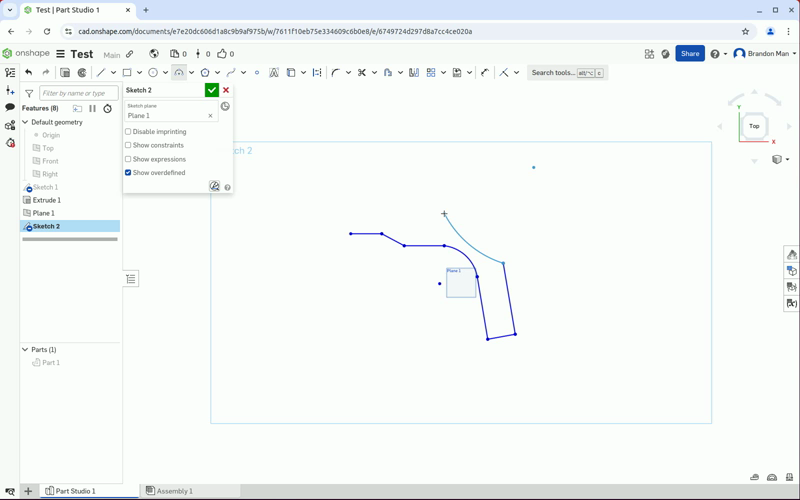
click(444, 213)
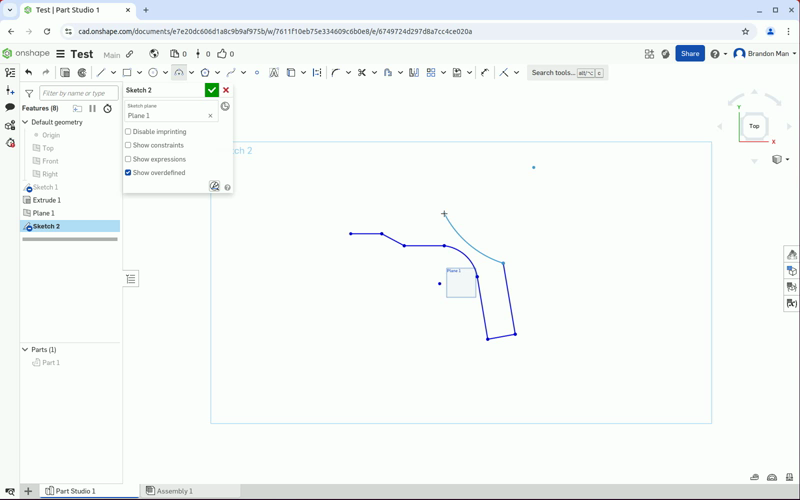
mouse_move(483, 227)
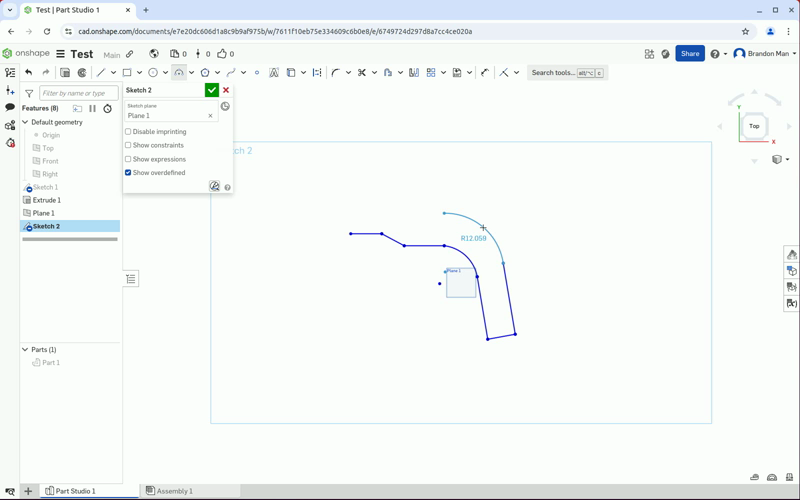
click(483, 227)
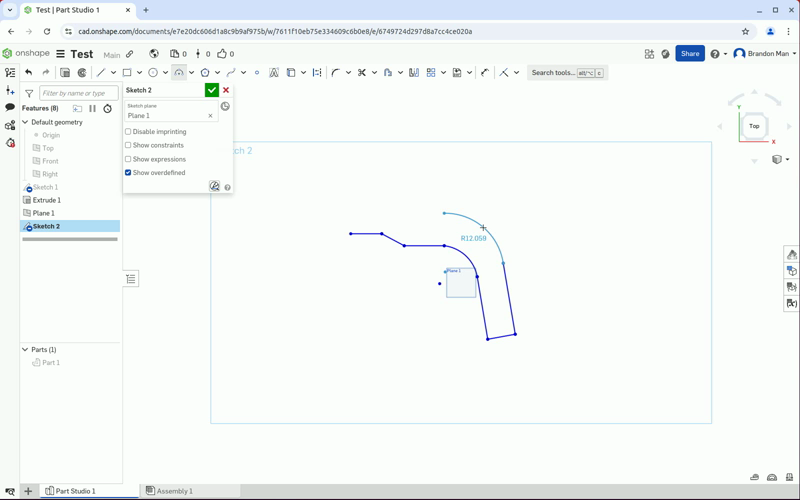
key_up(shift)
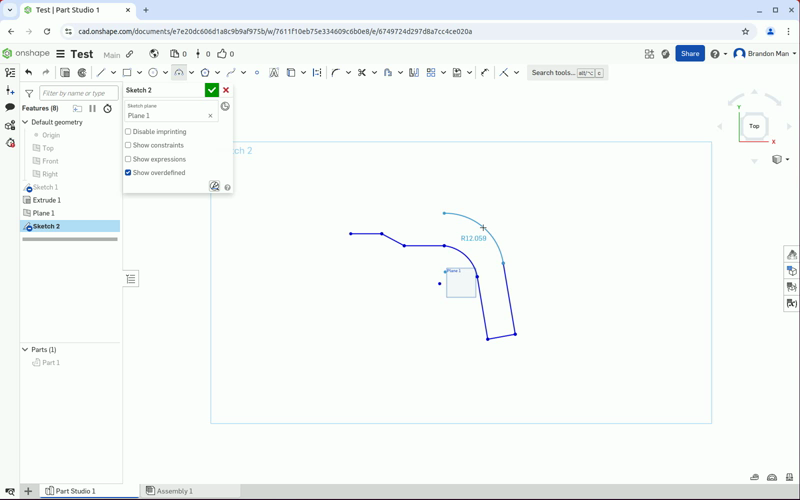
key(esc)
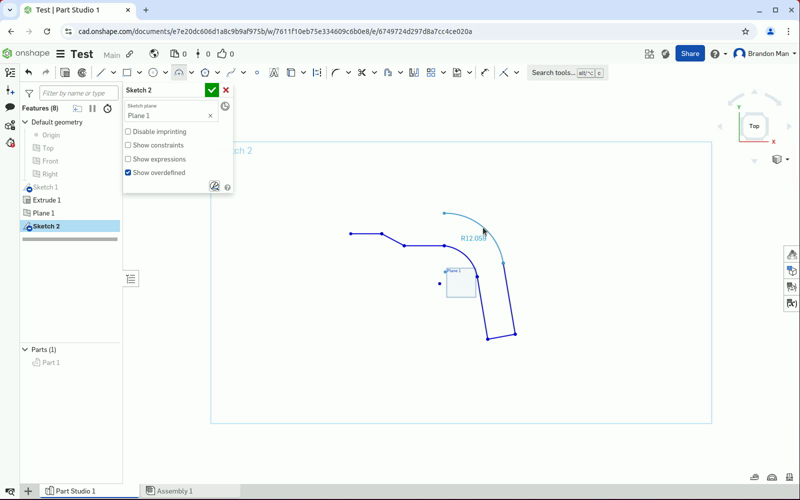
key(l)
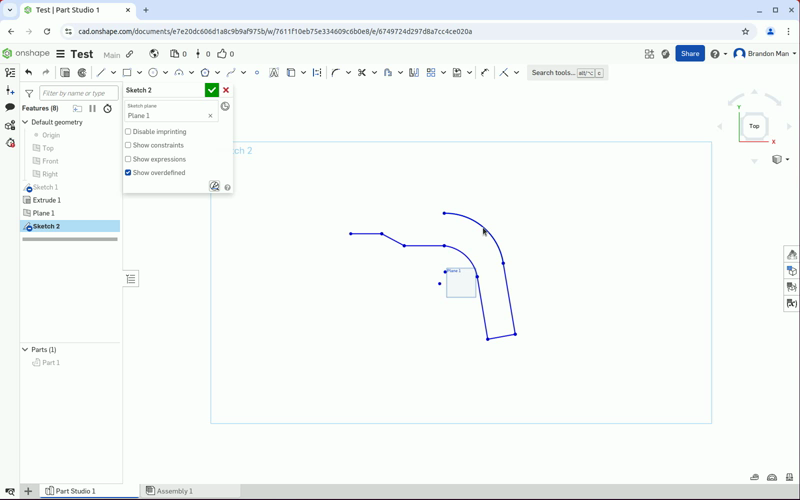
mouse_move(444, 213)
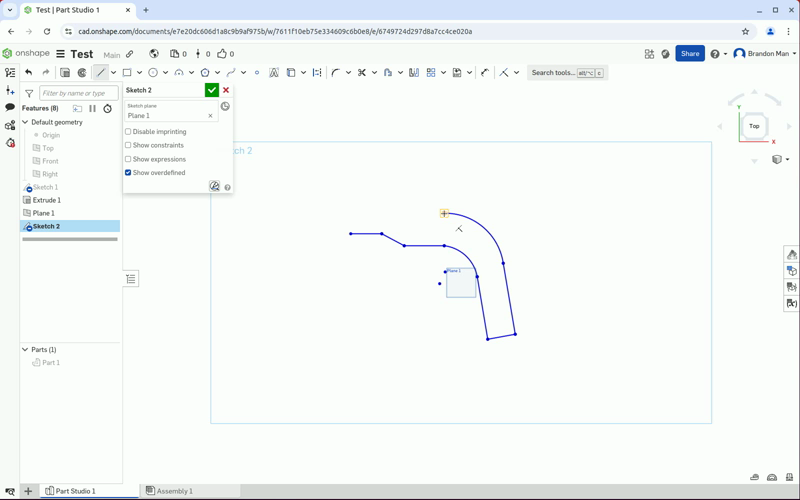
click(444, 213)
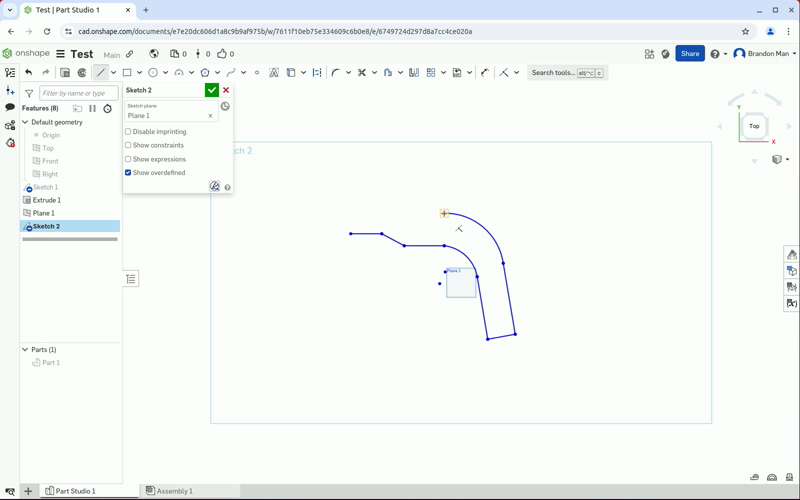
key_down(shift)
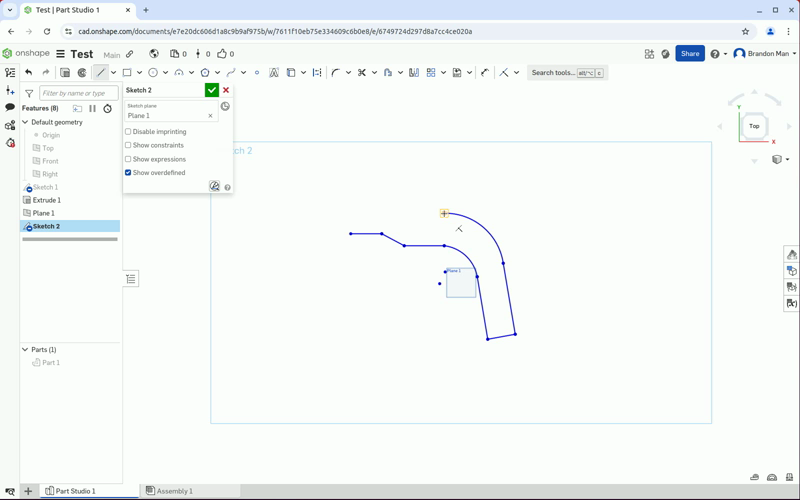
mouse_move(350, 213)
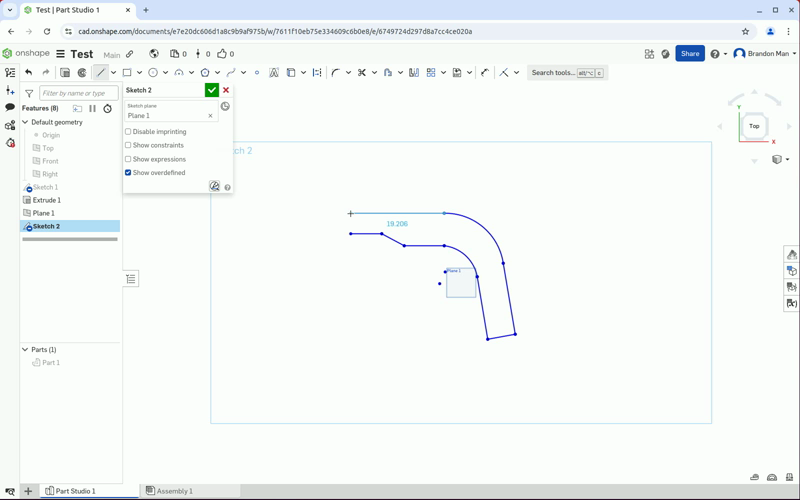
click(350, 213)
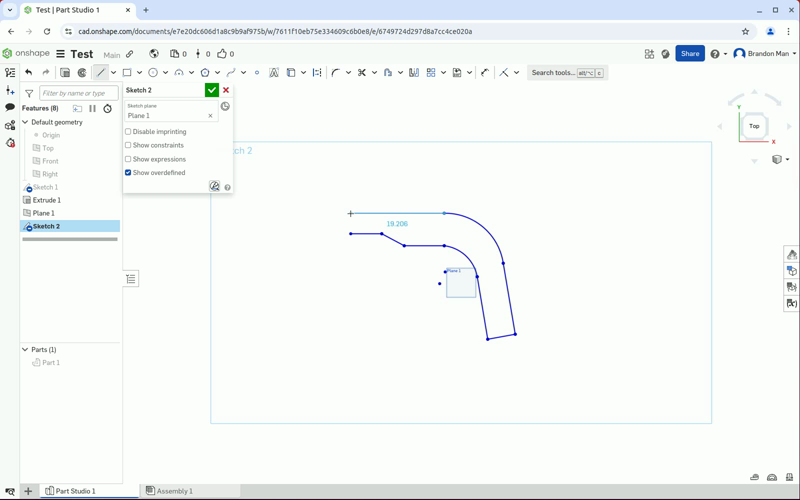
key_up(shift)
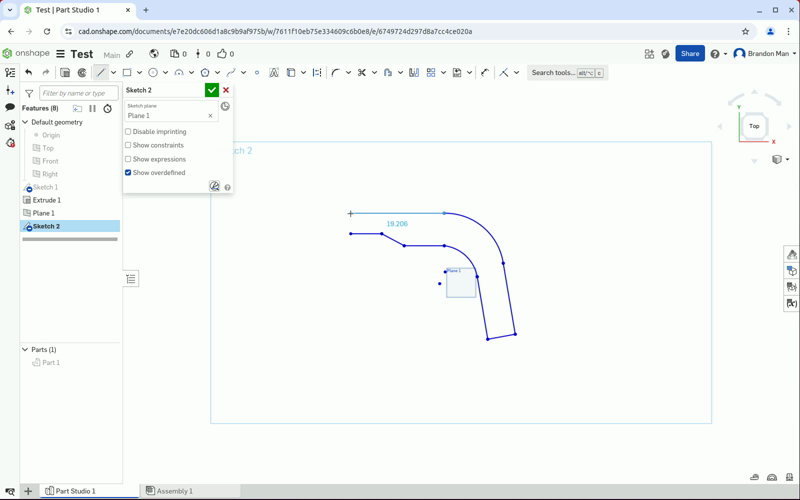
mouse_move(380, 213)
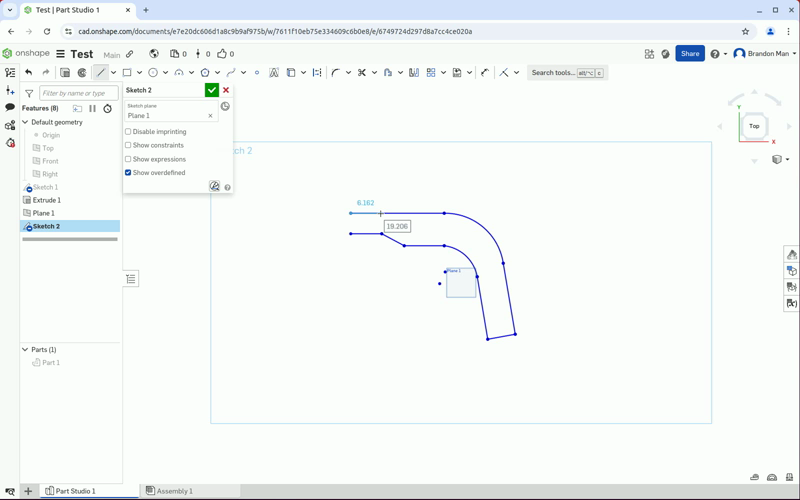
key_down(shift)
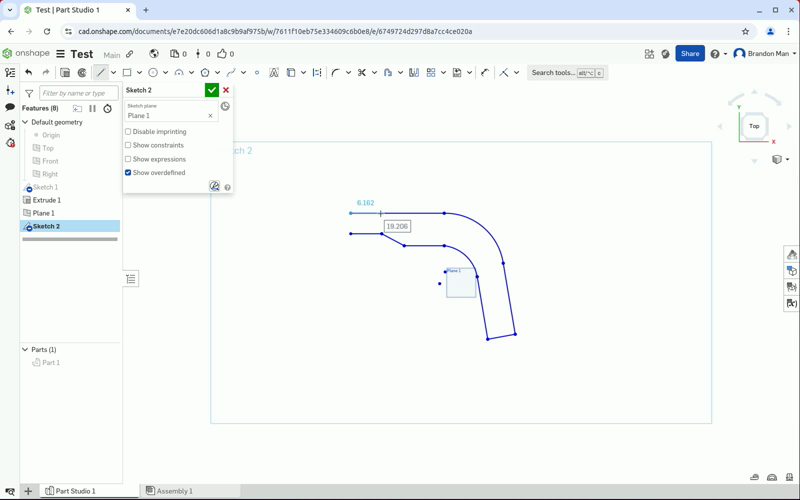
mouse_move(350, 233)
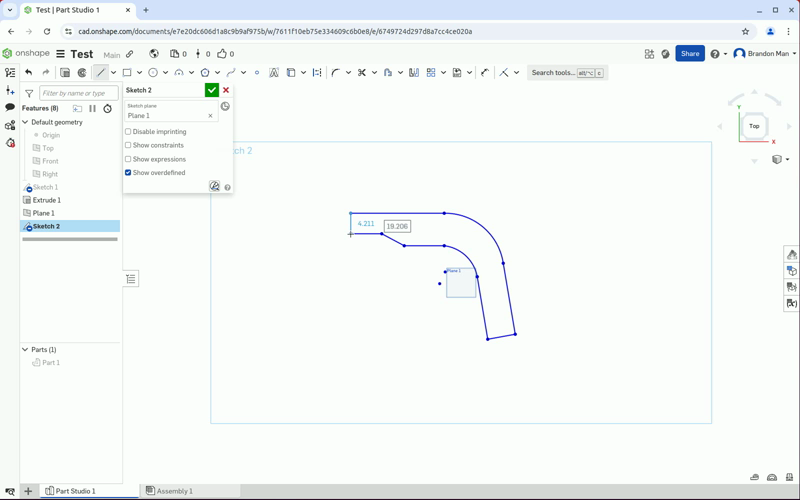
key_up(shift)
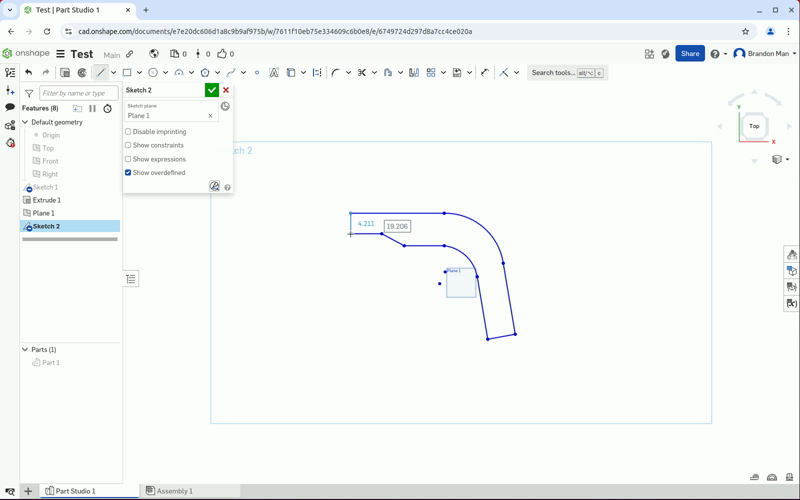
click(350, 233)
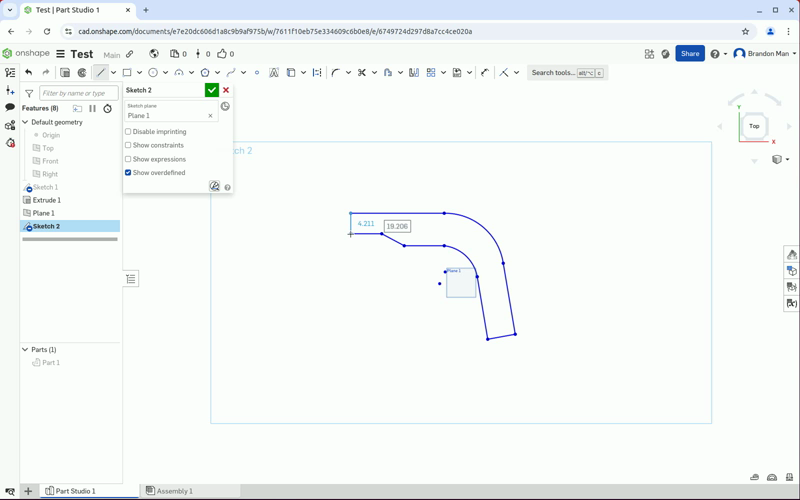
key(esc)
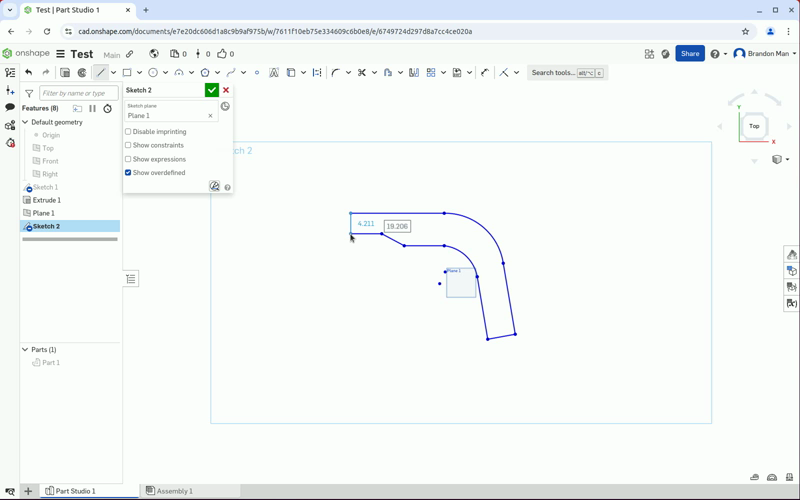
mouse_move(452, 242)
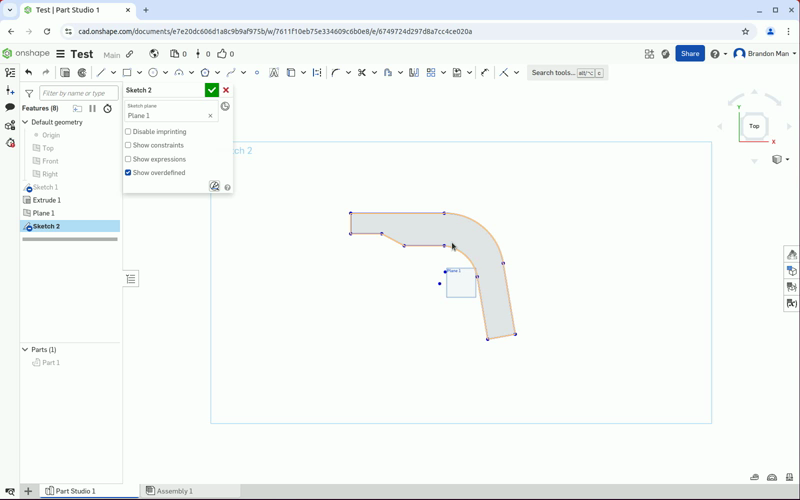
click(452, 242)
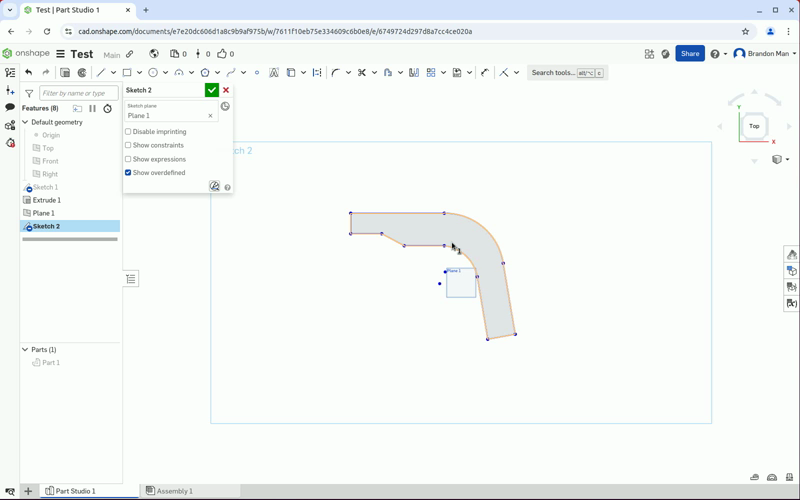
mouse_move(73, 352)
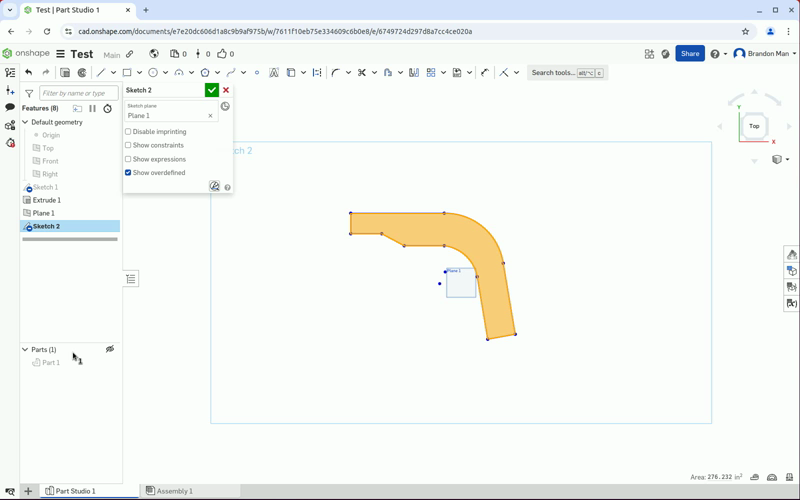
key(shift+y)
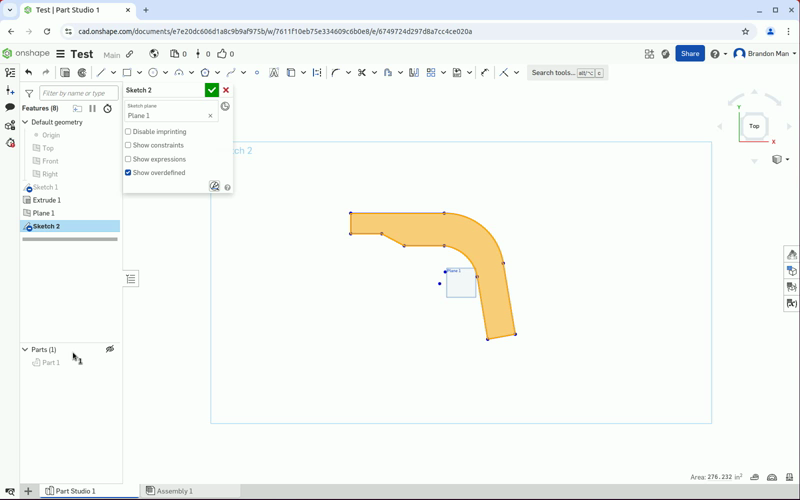
key(shift+e)
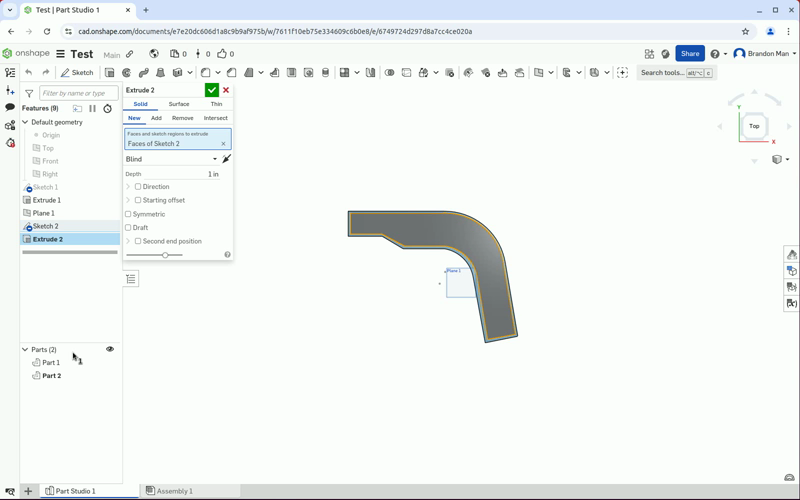
mouse_move(143, 106)
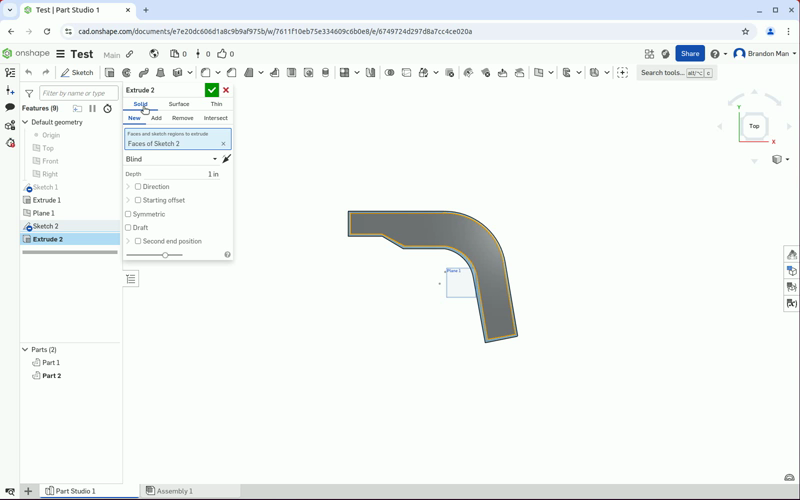
click(143, 106)
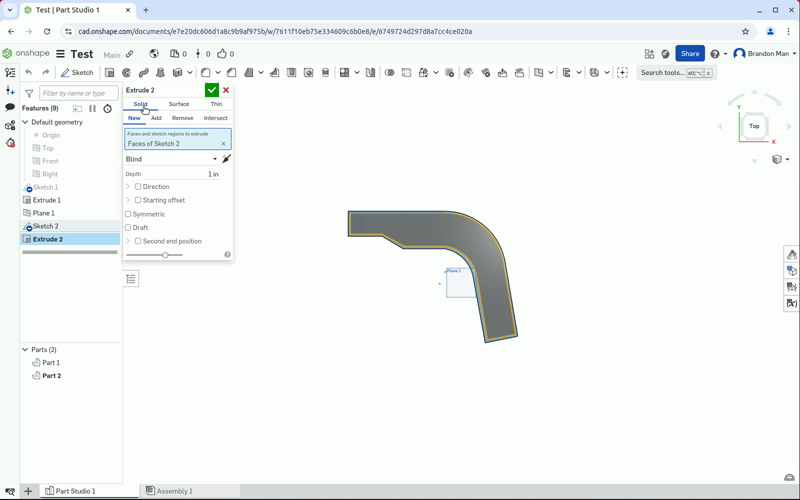
mouse_move(137, 120)
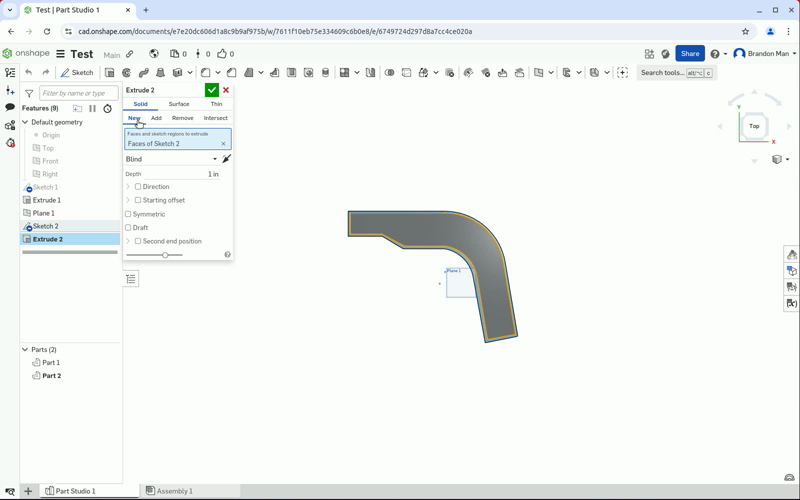
click(137, 120)
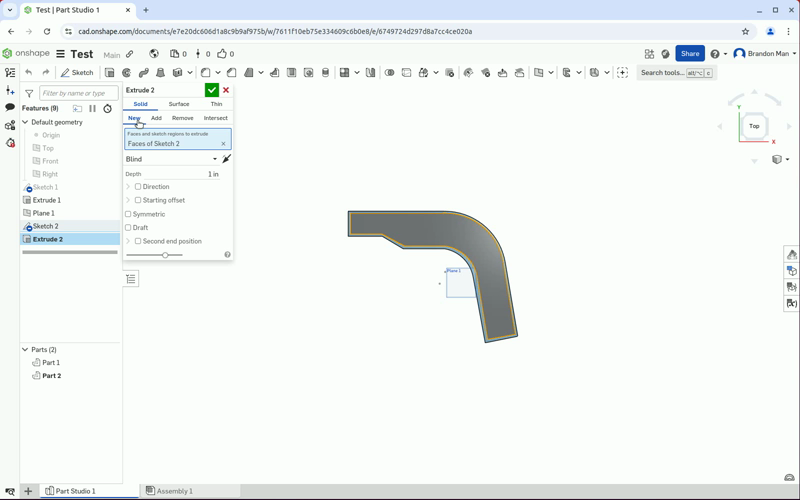
key(tab, 4)
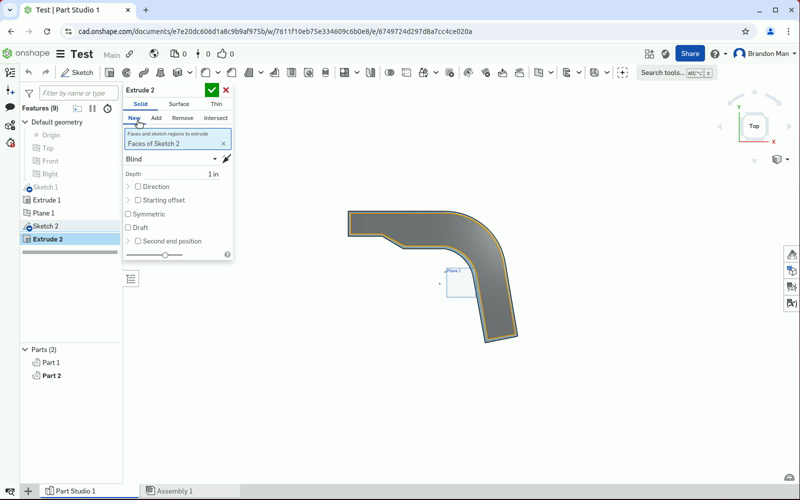
text(0.481)
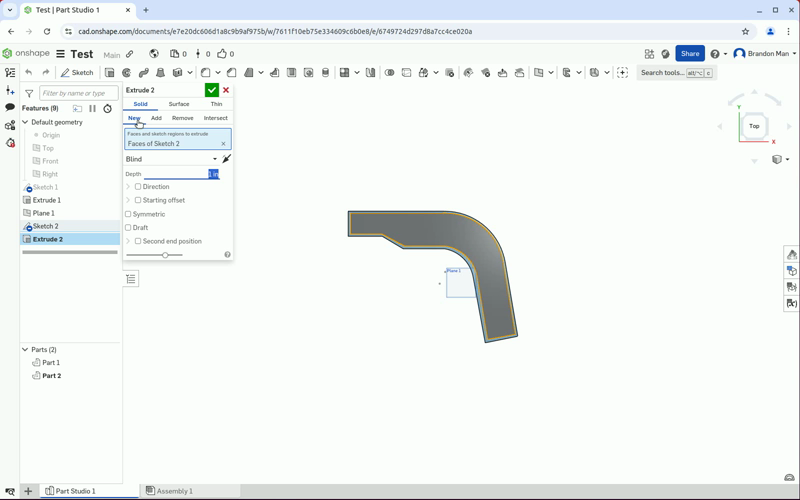
key(enter)
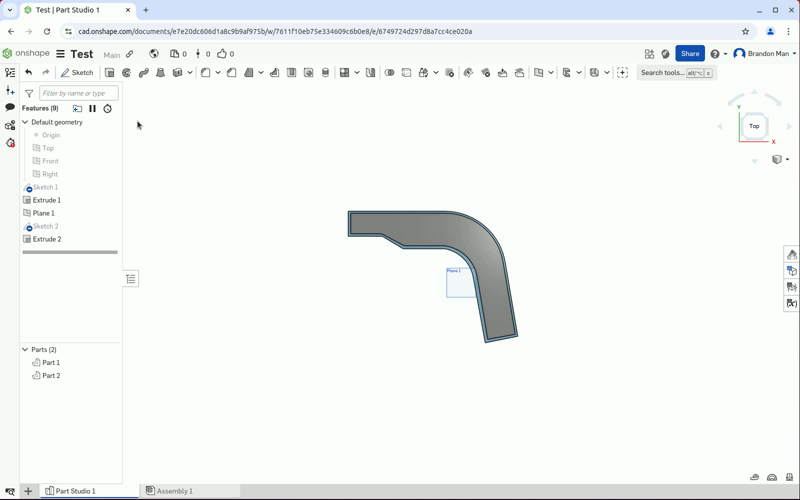
key(shift+h)
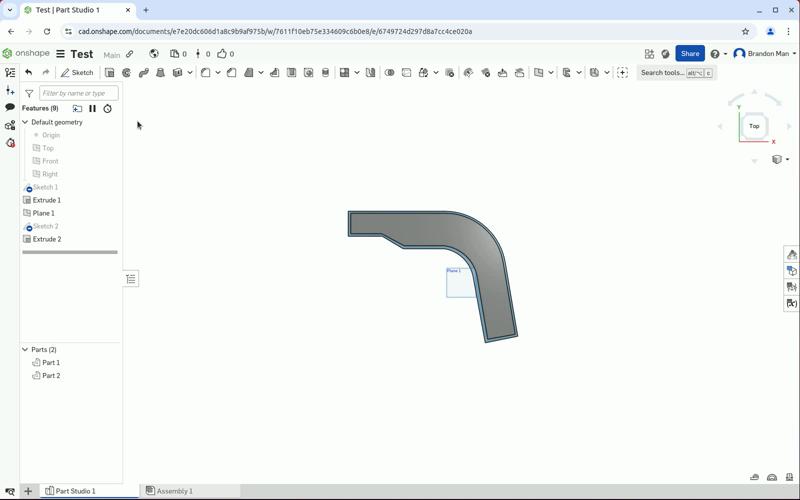
key(shift+h)
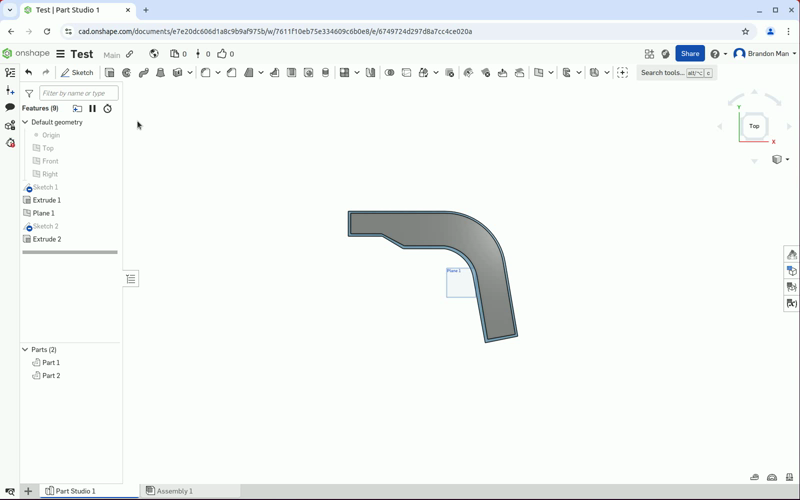
key(shift+7)
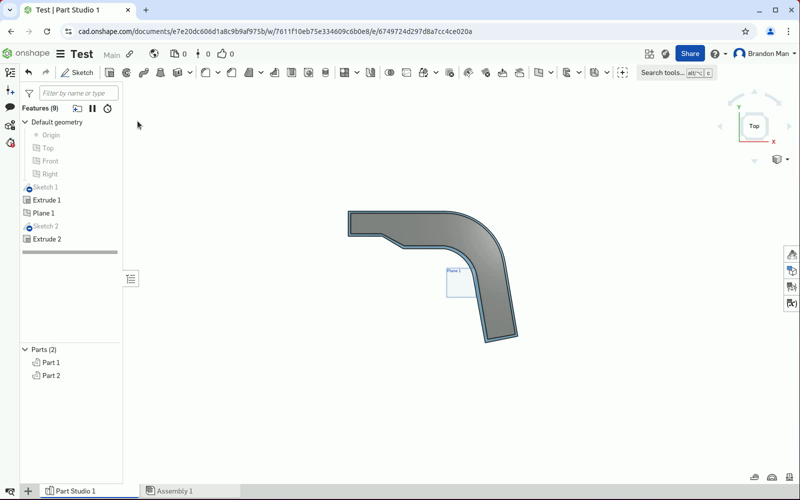
key(up, 3)
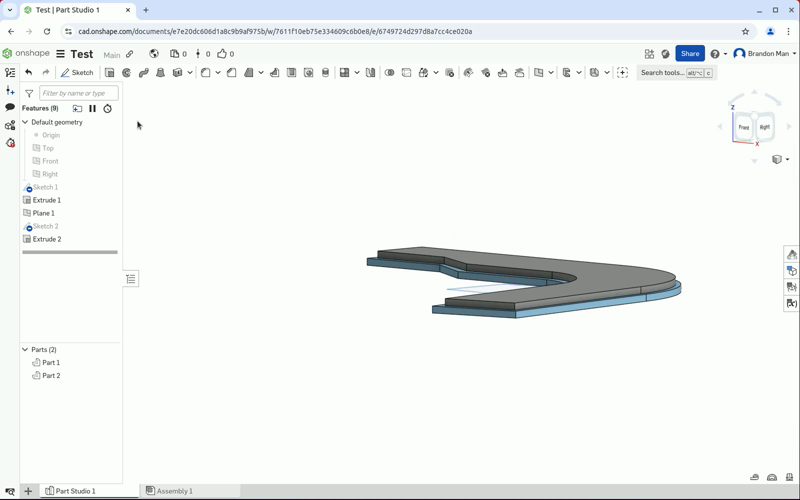
key(left, 3)
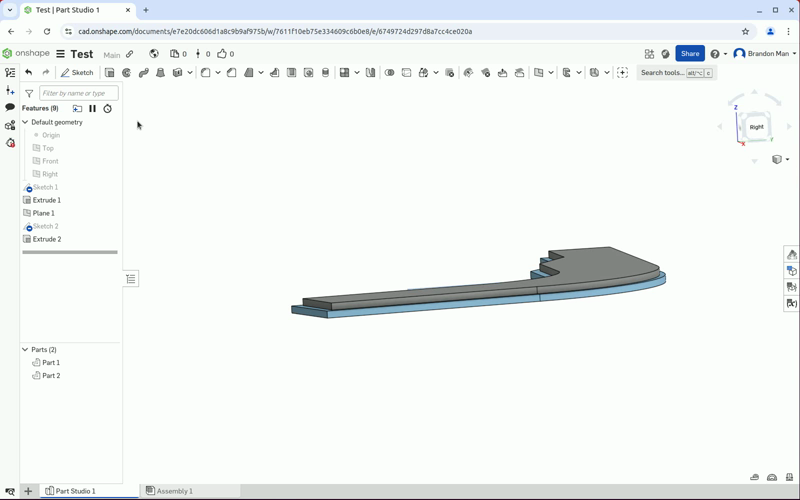
key(right, 3)
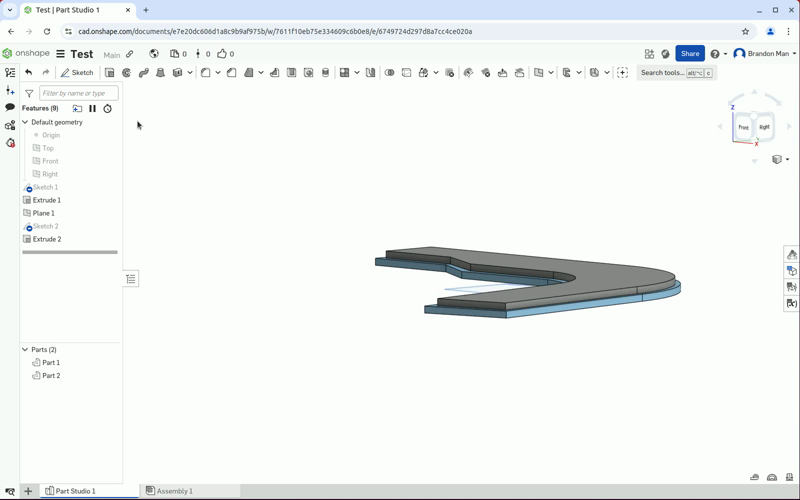
key(down, 3)
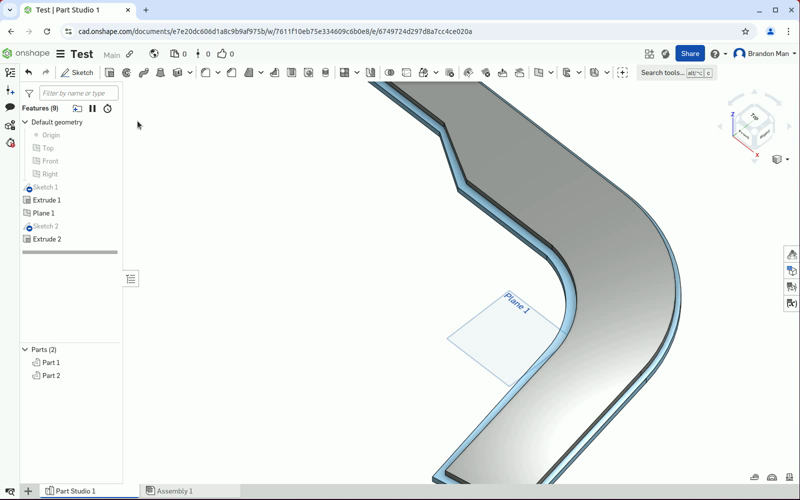
mouse_move(73, 189)
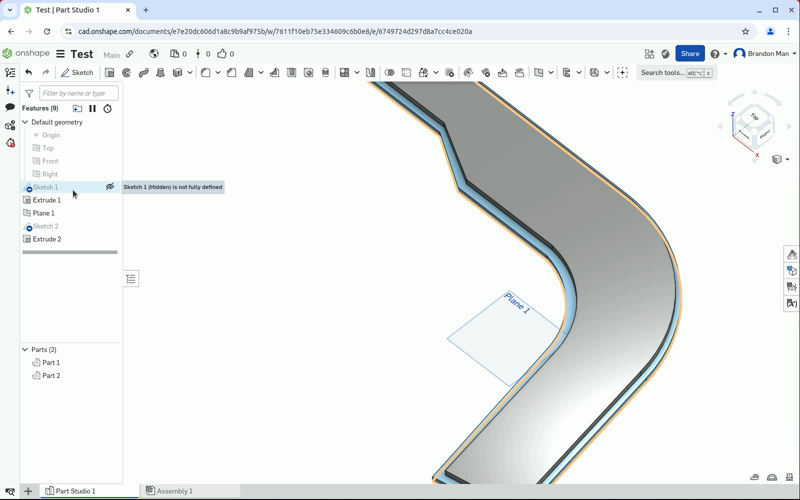
click(73, 189)